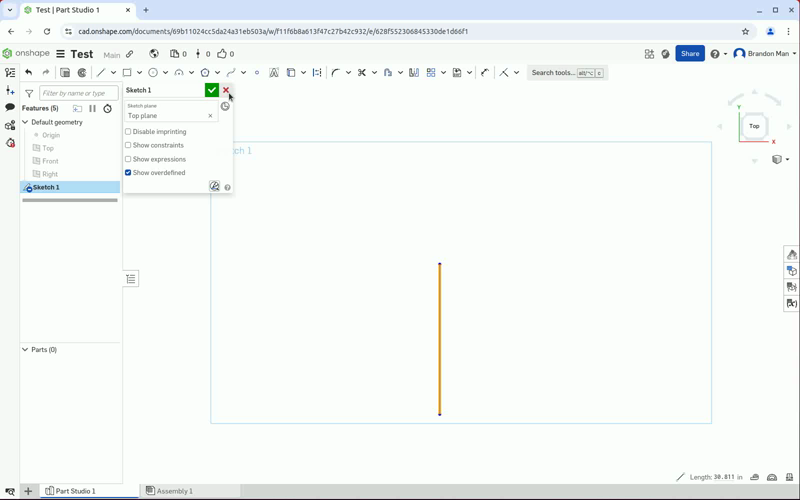
key(shift+h)
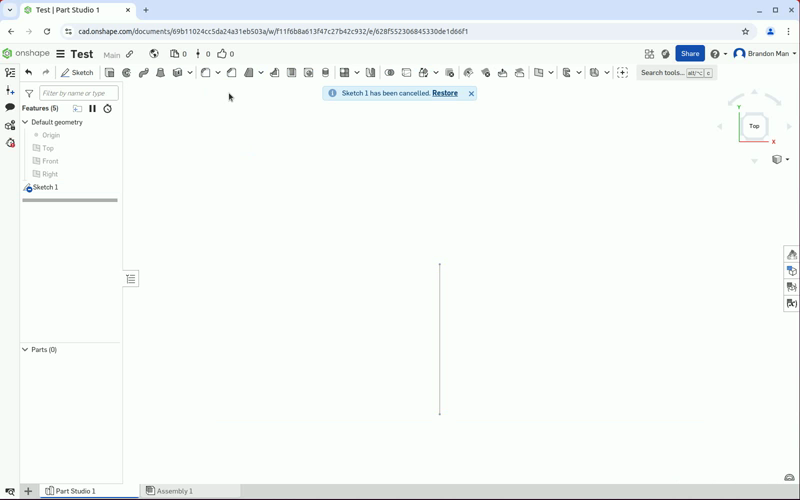
key(shift+s)
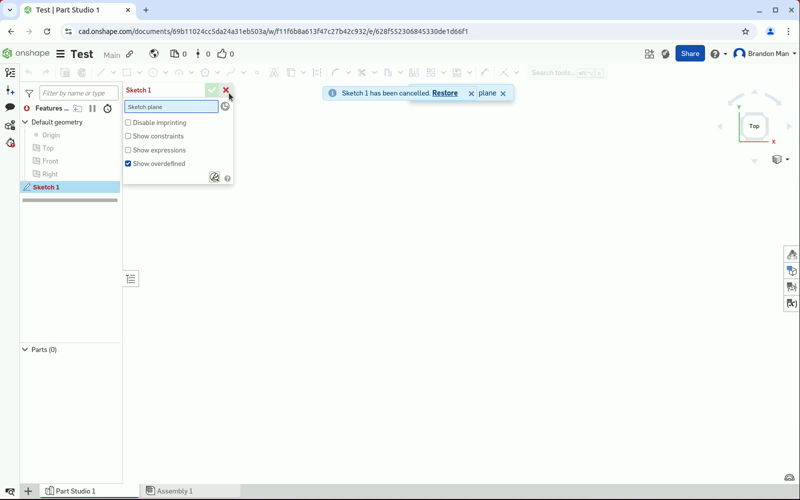
mouse_move(73, 150)
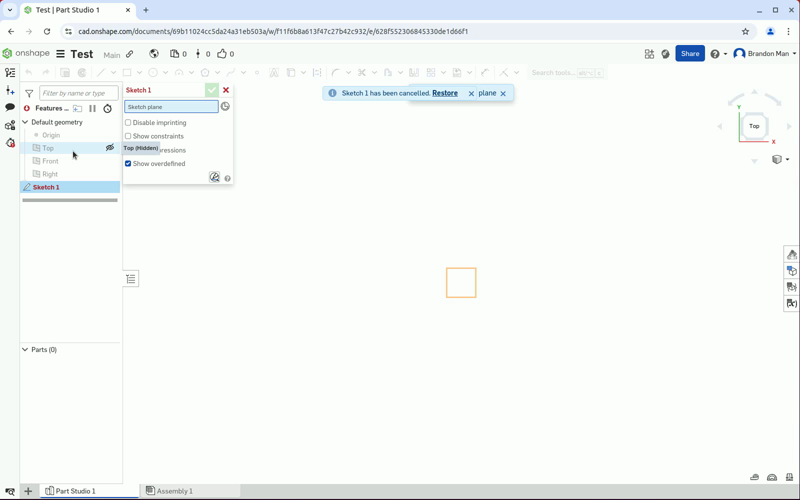
click(73, 150)
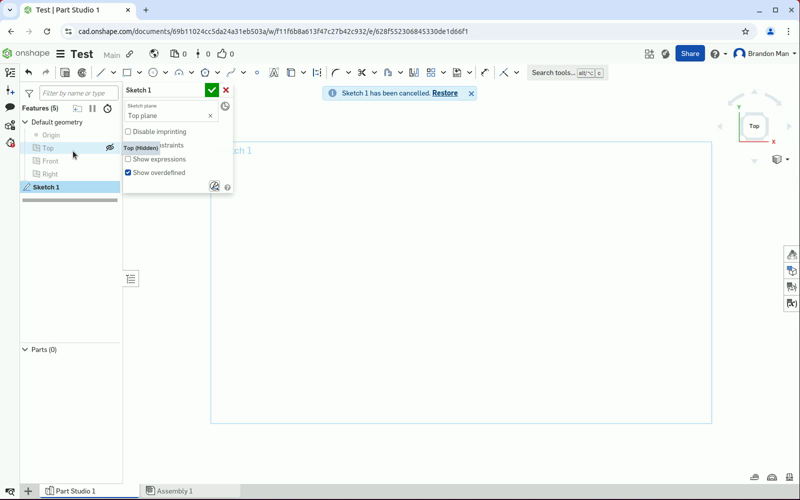
mouse_move(73, 352)
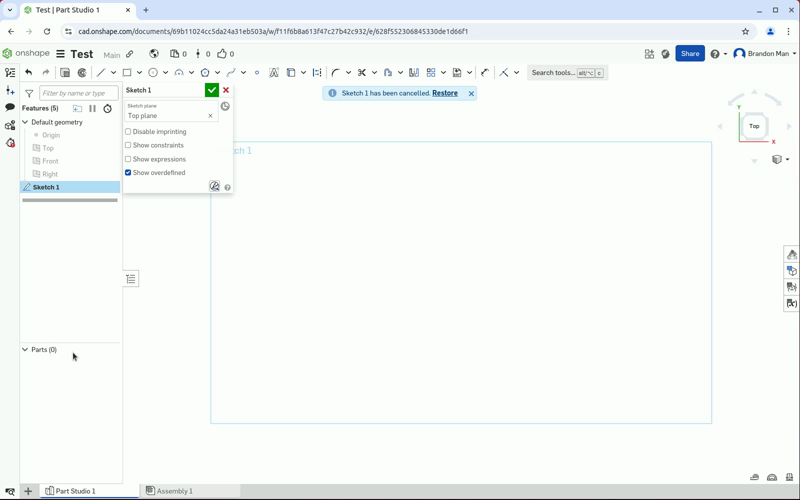
key(y)
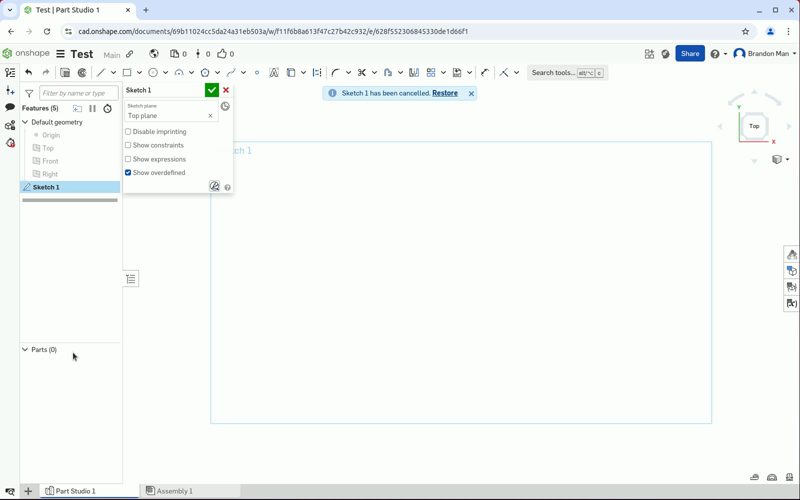
key(c)
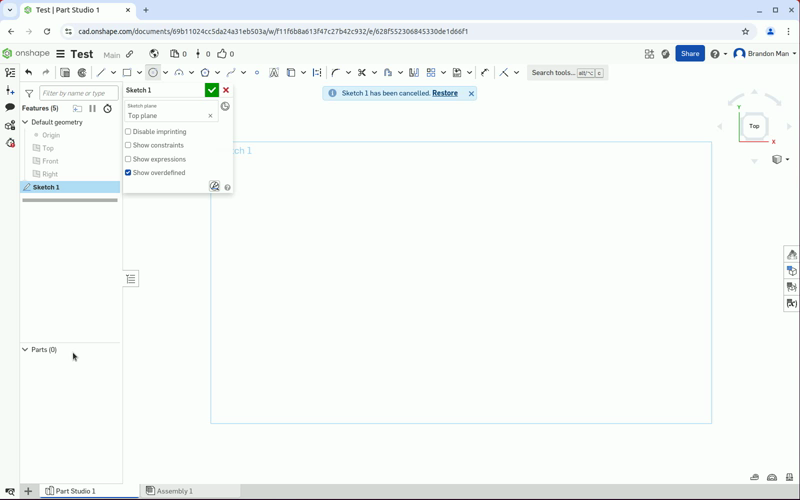
key_down(shift)
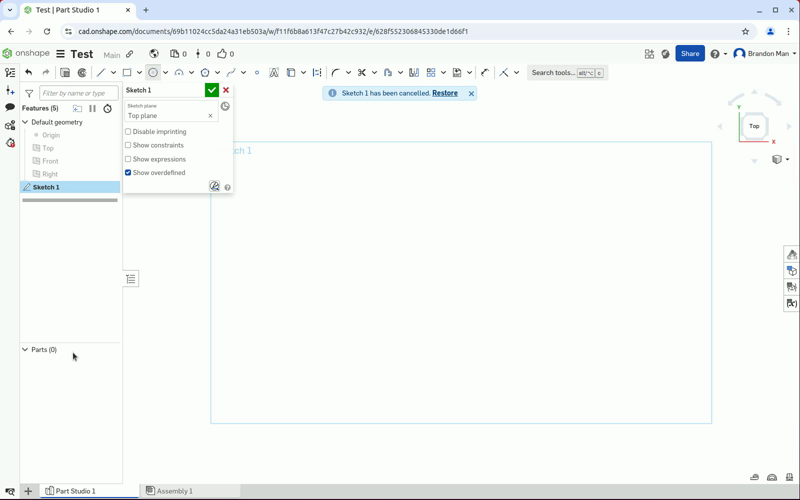
mouse_move(461, 282)
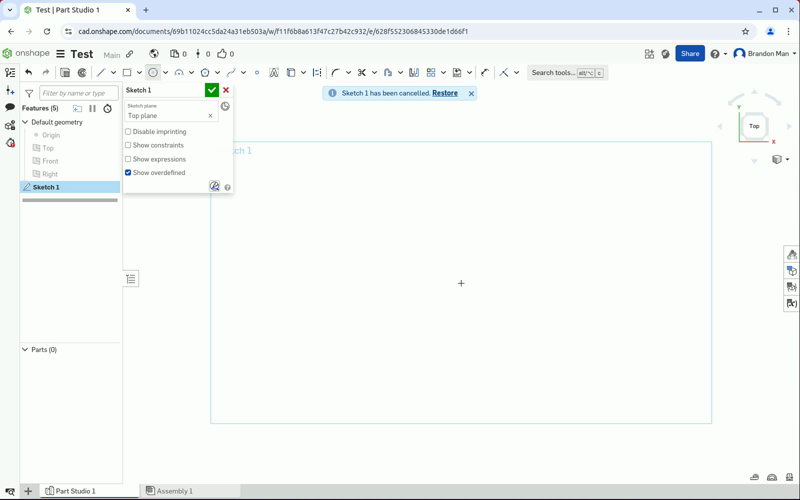
click(461, 282)
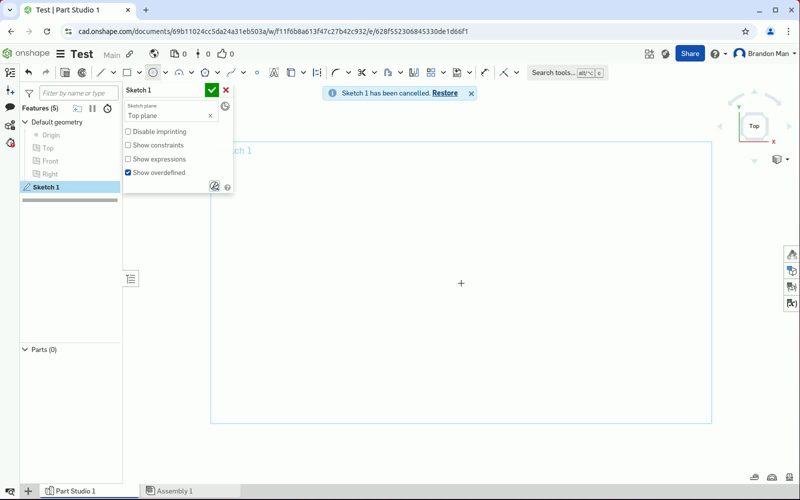
key_up(shift)
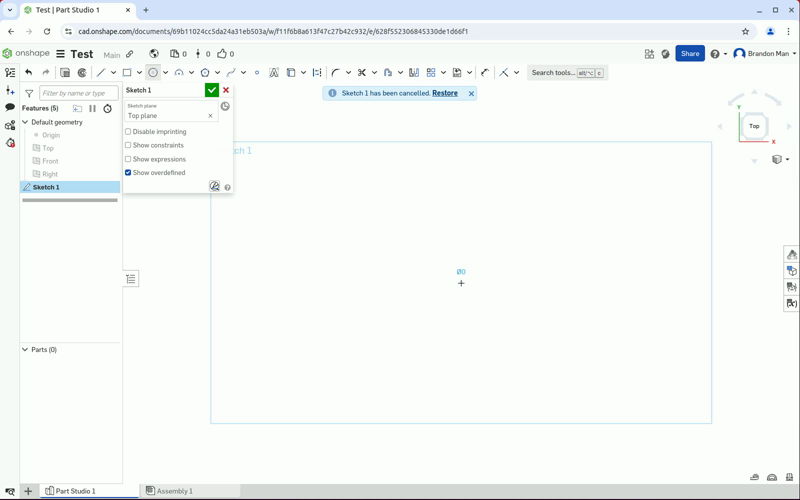
mouse_move(574, 282)
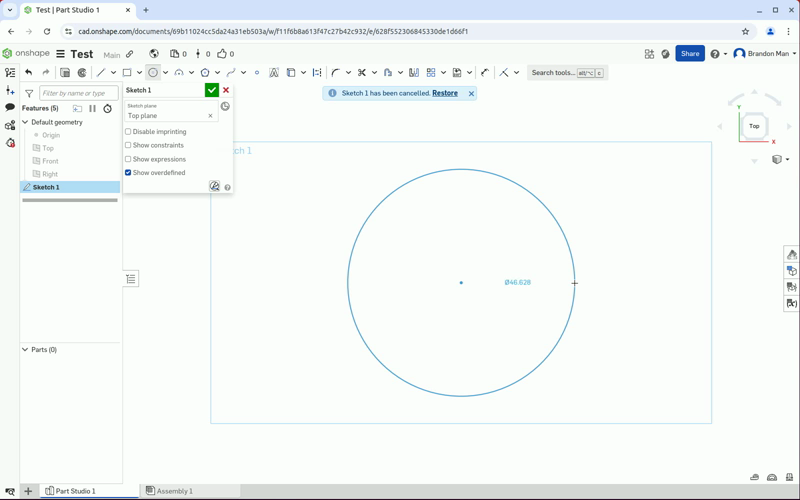
click(574, 282)
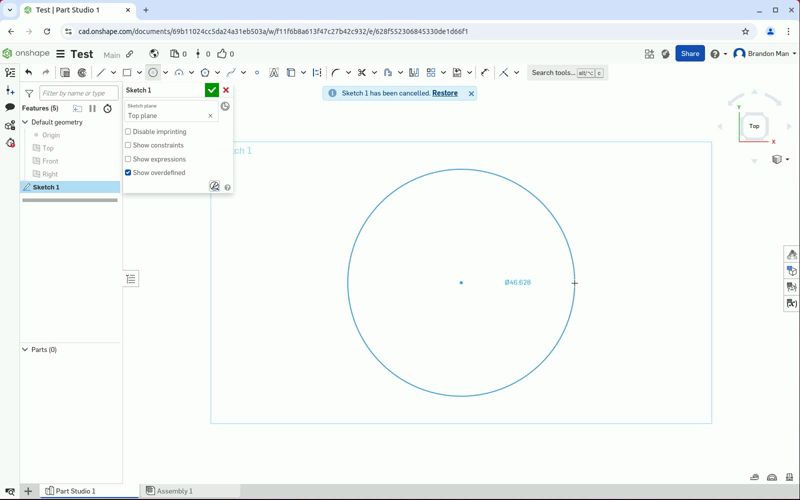
key(esc)
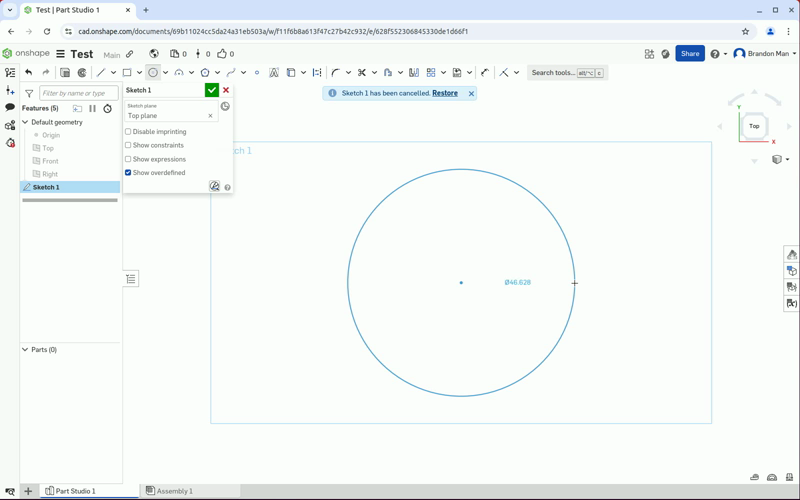
mouse_move(488, 203)
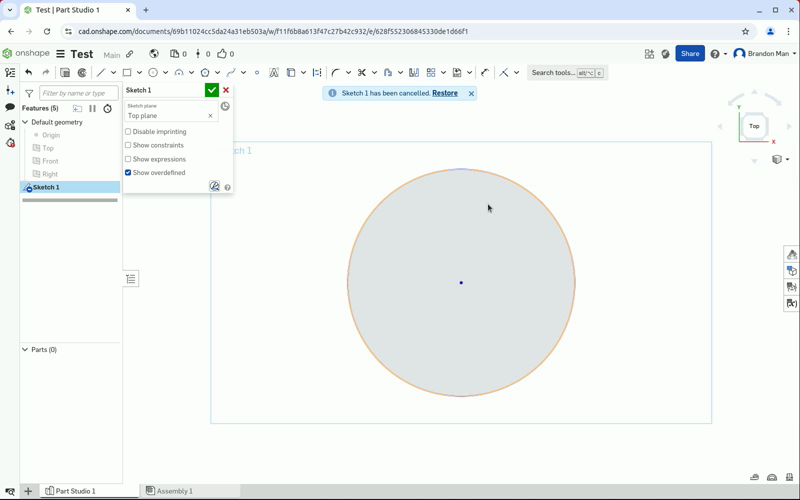
click(488, 203)
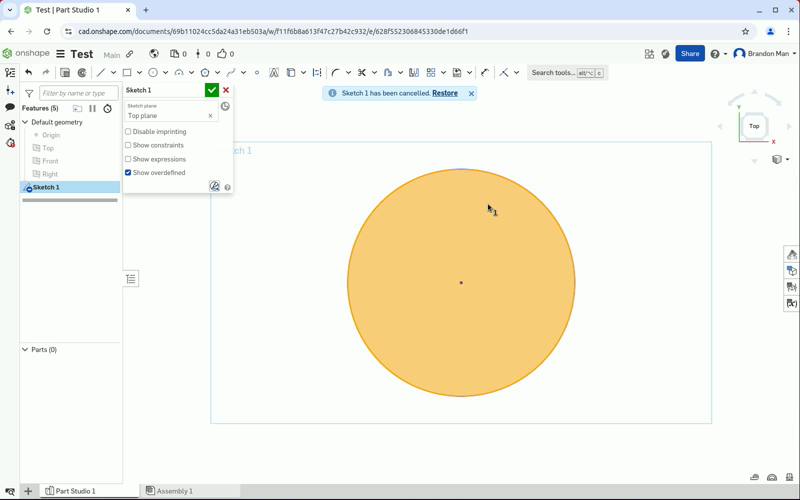
mouse_move(73, 352)
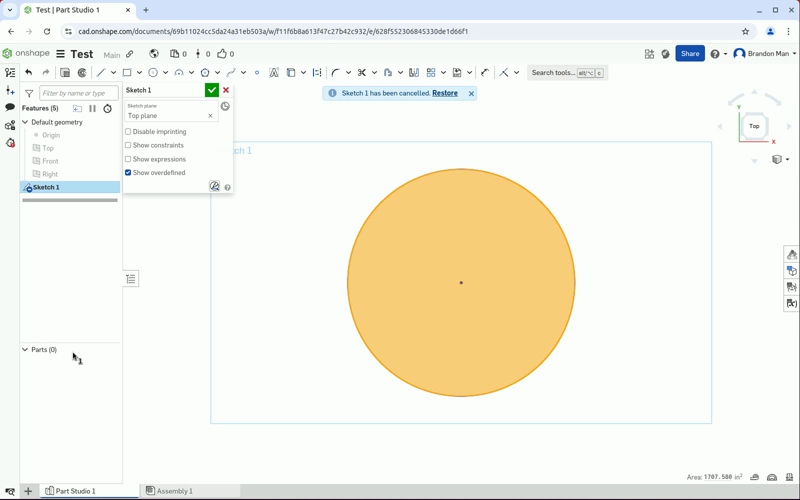
key(shift+y)
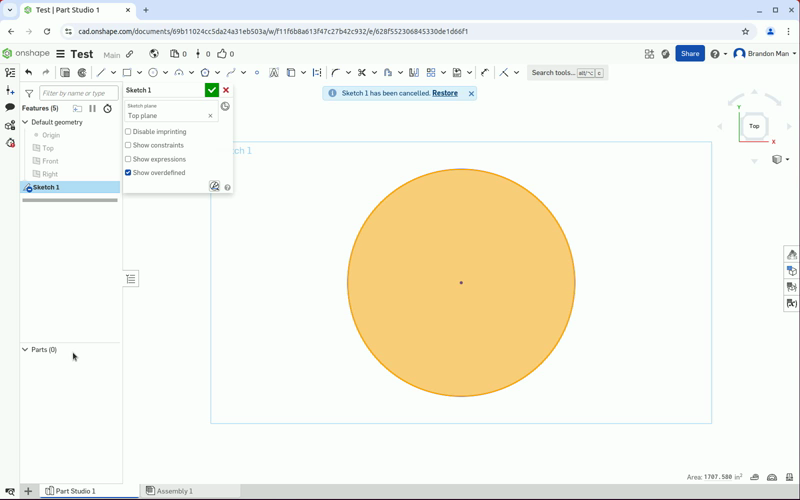
key(shift+e)
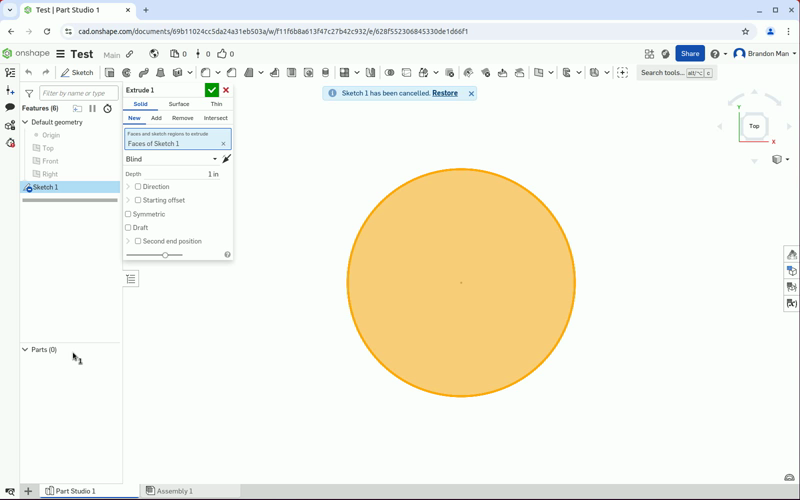
mouse_move(143, 106)
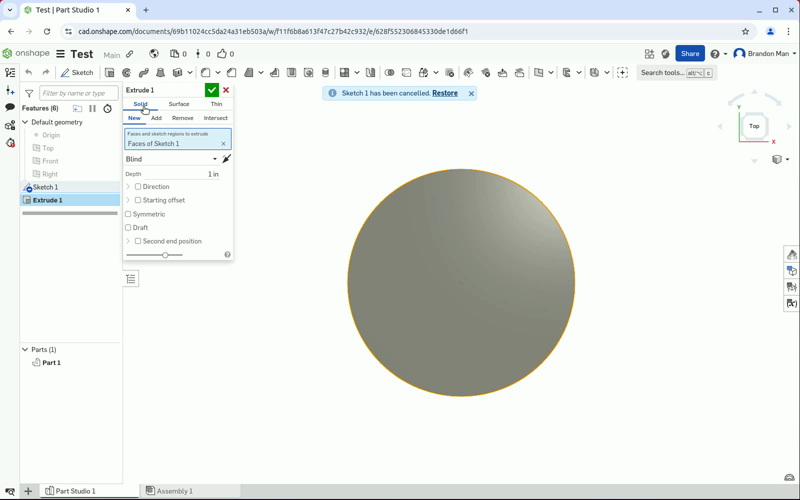
click(143, 106)
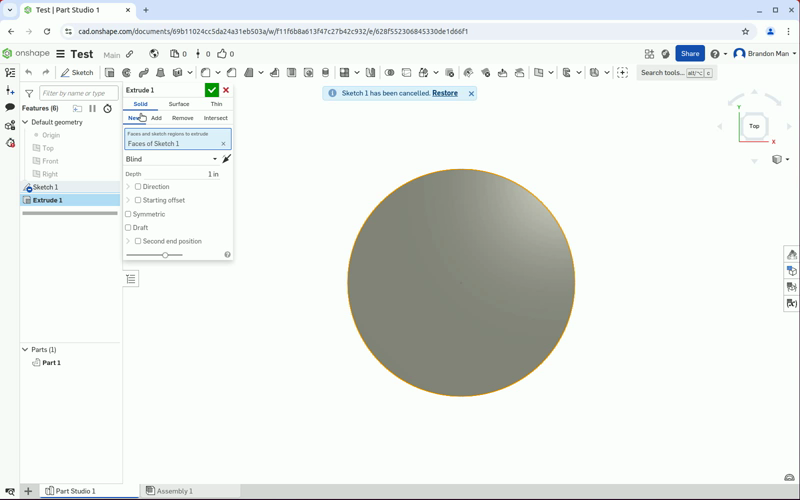
mouse_move(137, 120)
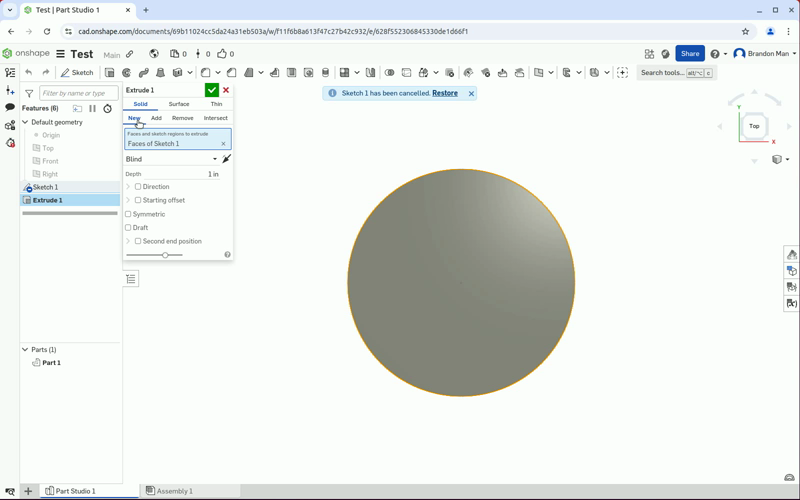
click(137, 120)
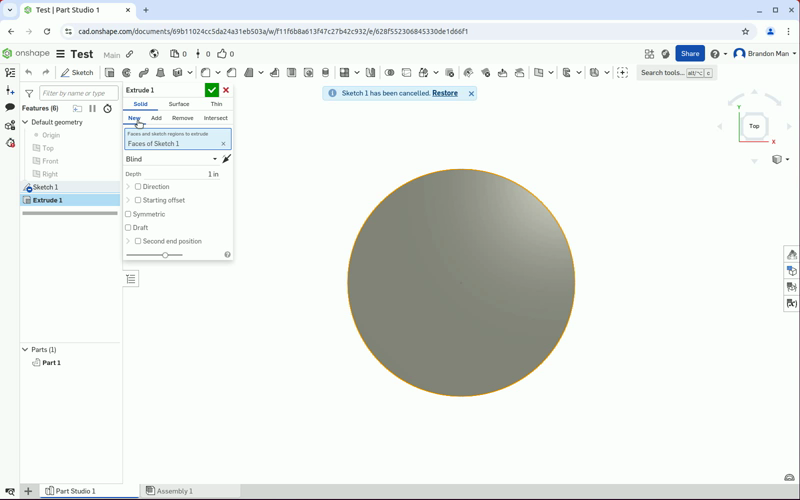
key(tab, 4)
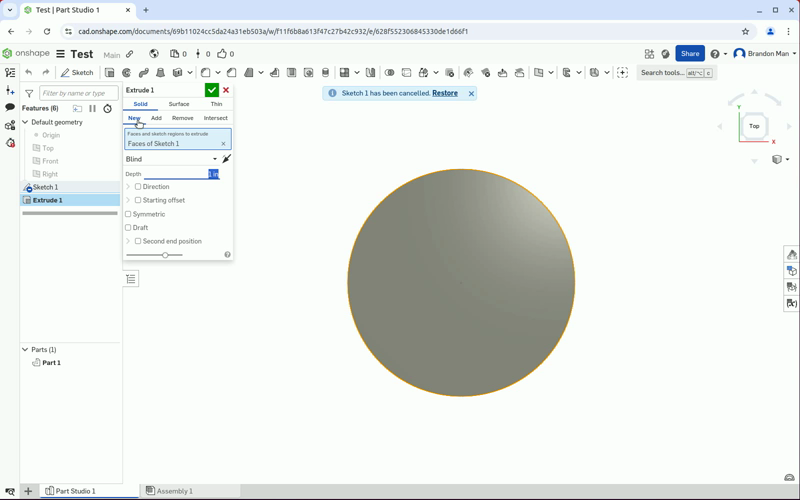
text(0.722)
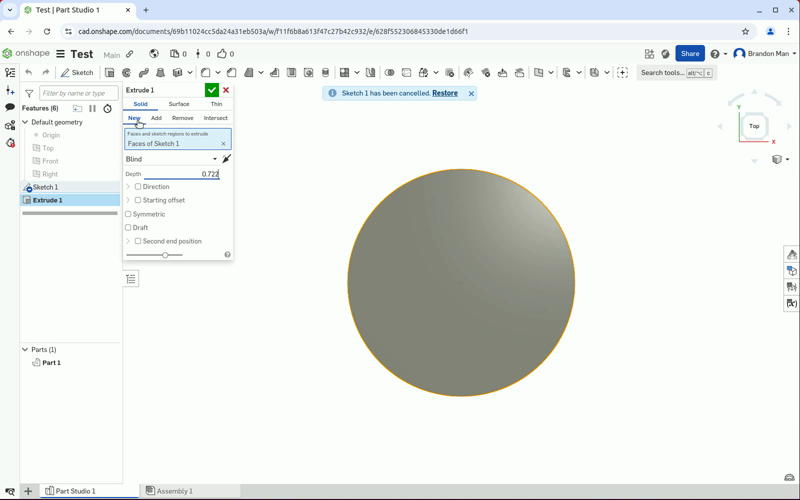
key(enter)
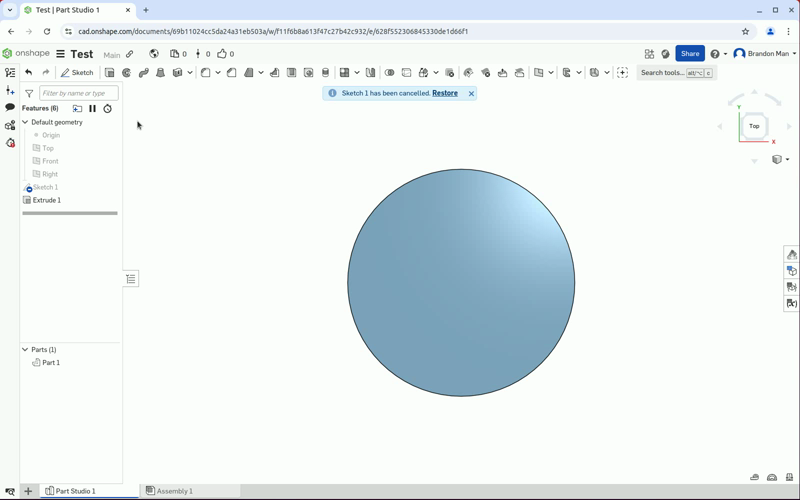
key(shift+h)
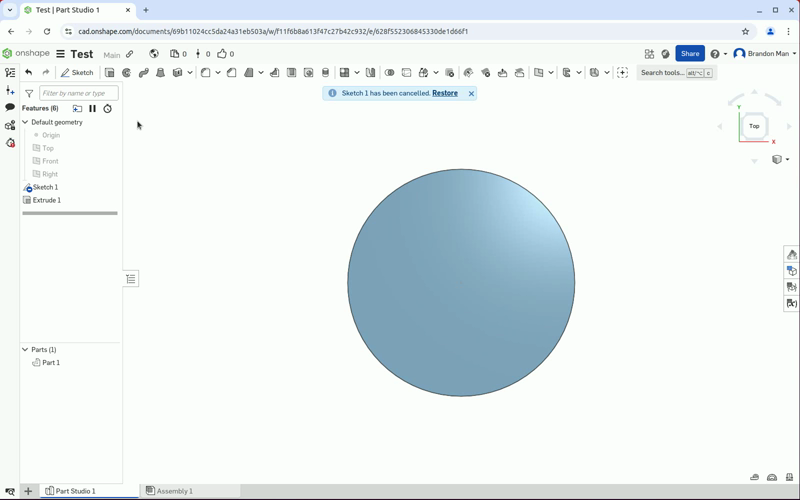
key(shift+h)
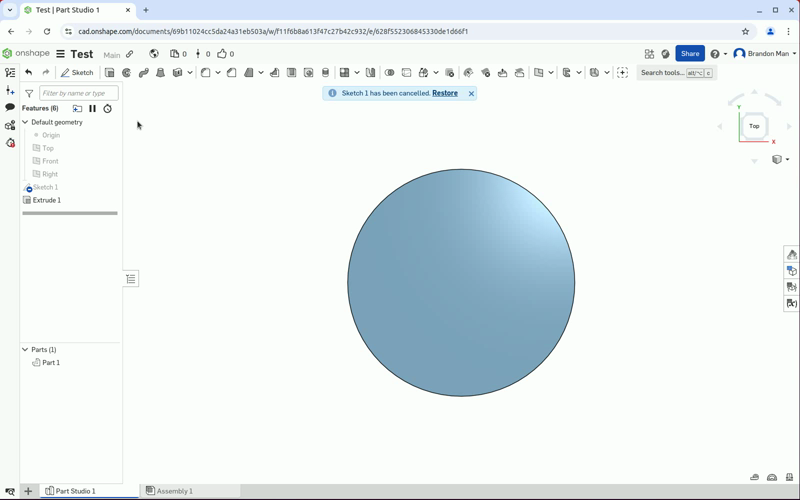
mouse_move(73, 189)
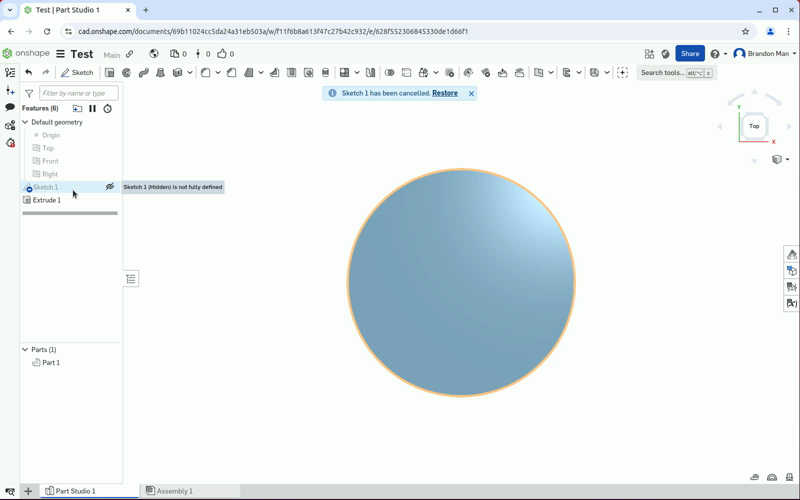
click(73, 189)
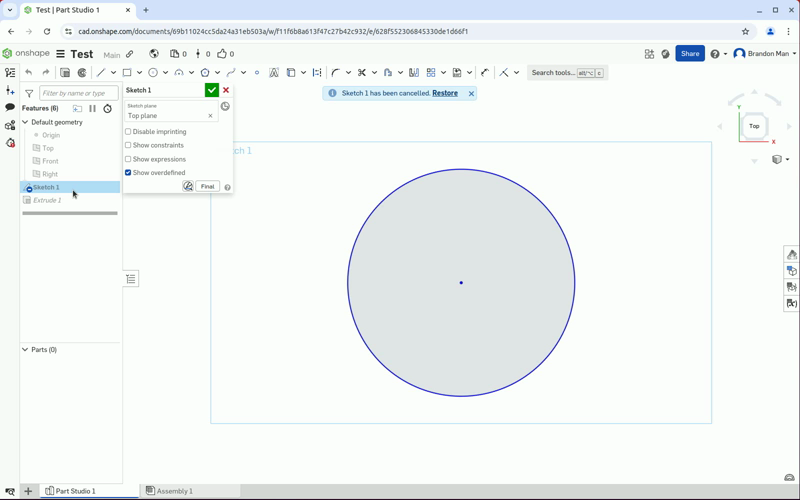
mouse_move(229, 92)
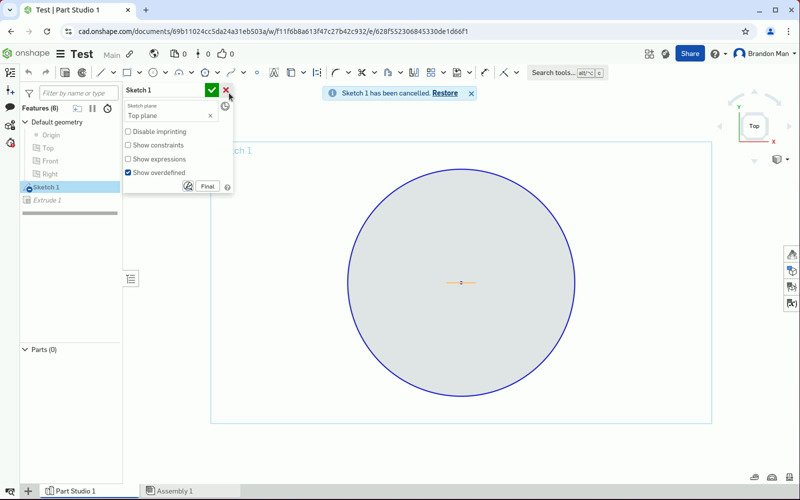
click(229, 92)
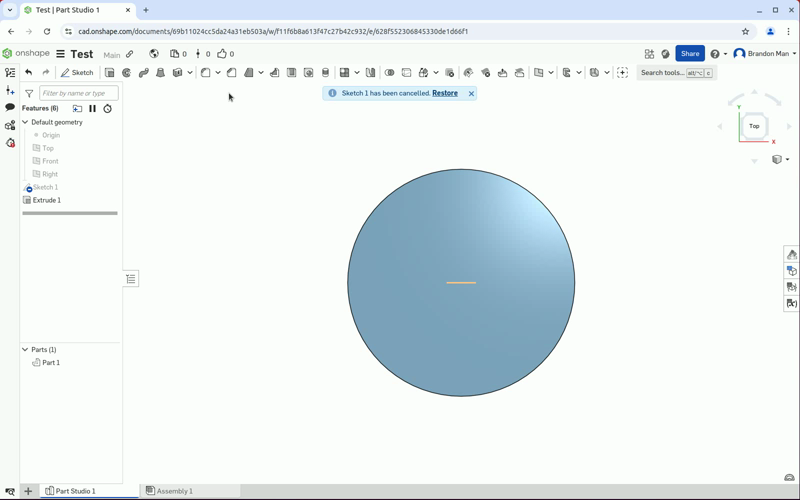
mouse_move(541, 75)
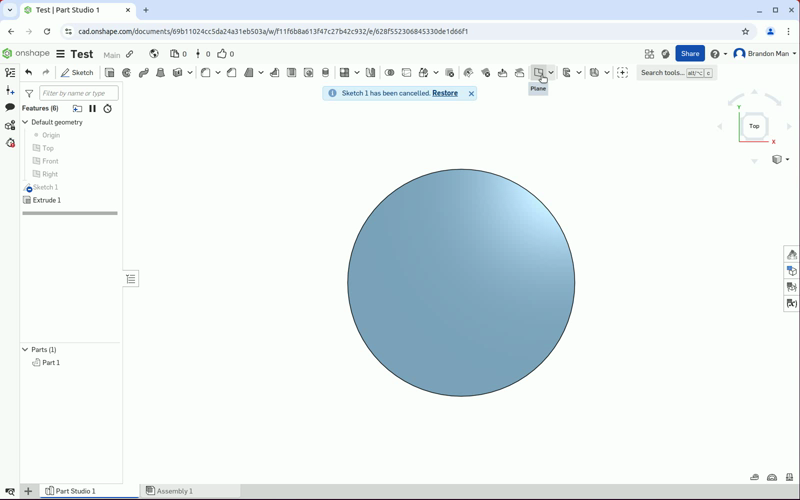
click(541, 75)
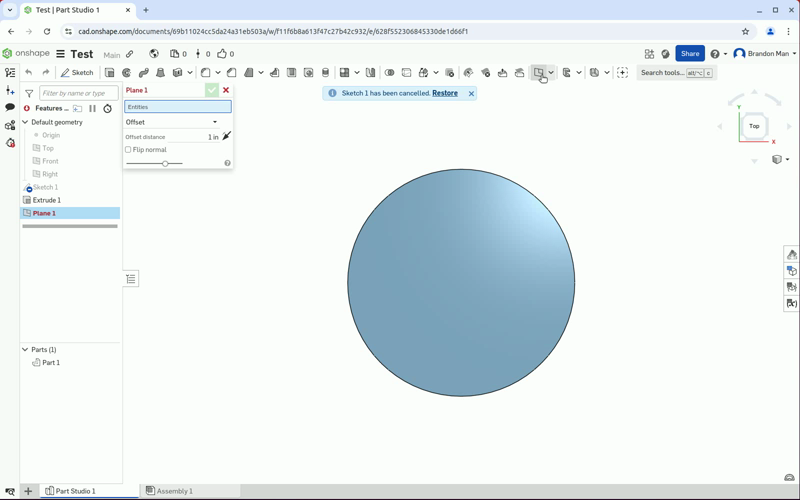
mouse_move(73, 150)
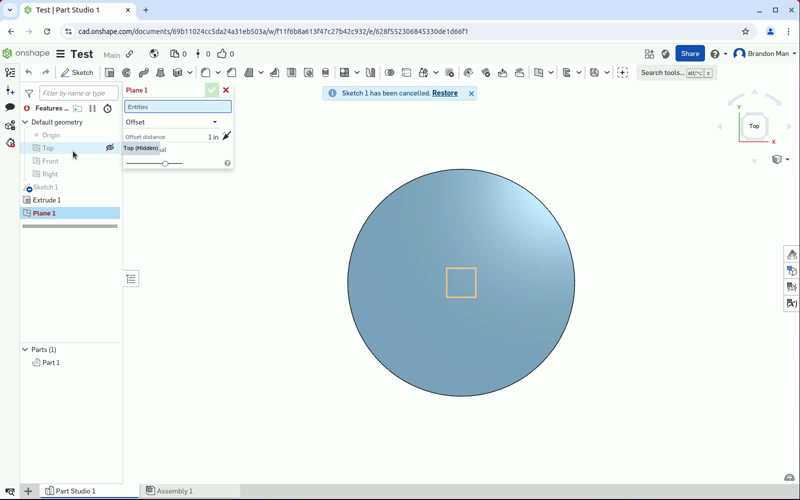
click(73, 150)
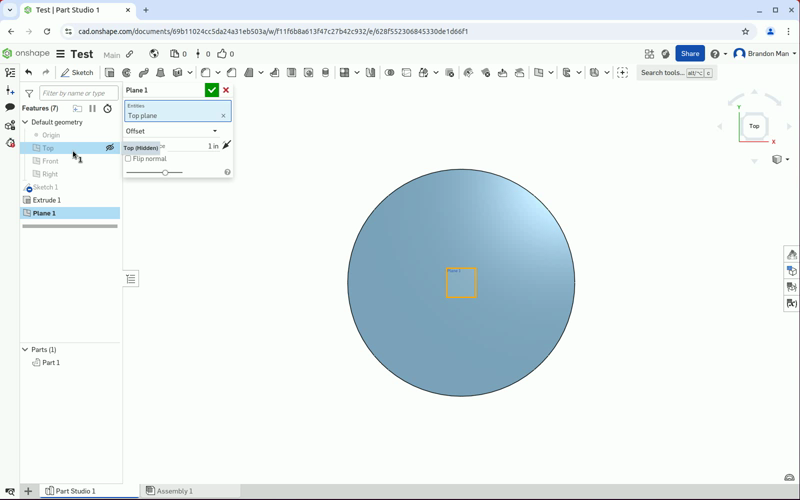
key(tab, 2)
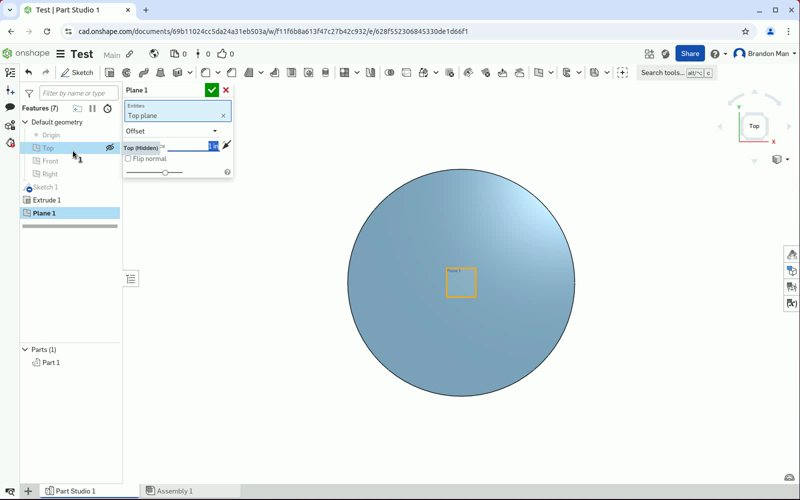
text(0.709)
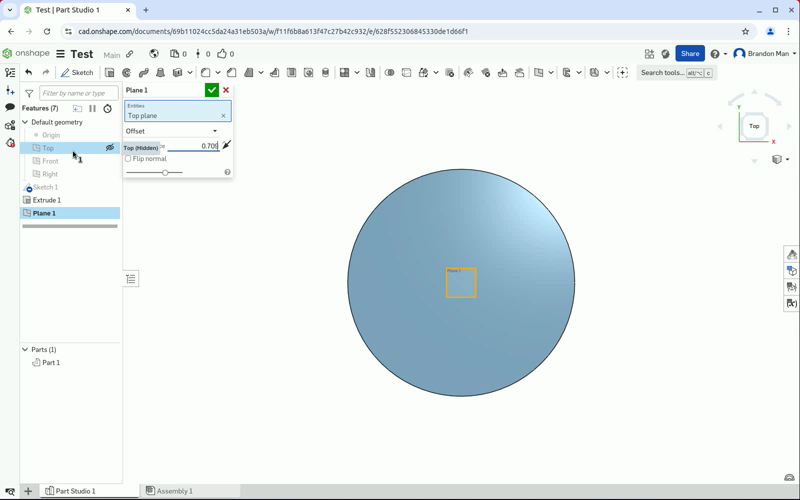
key(enter, 2)
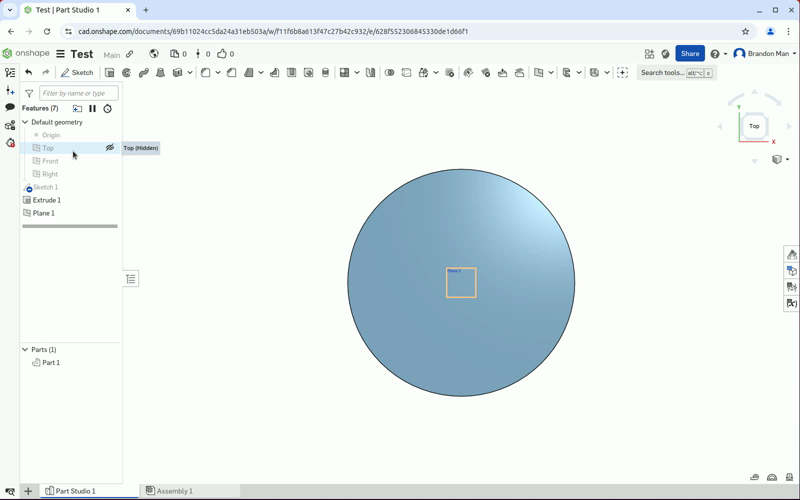
key(shift+s)
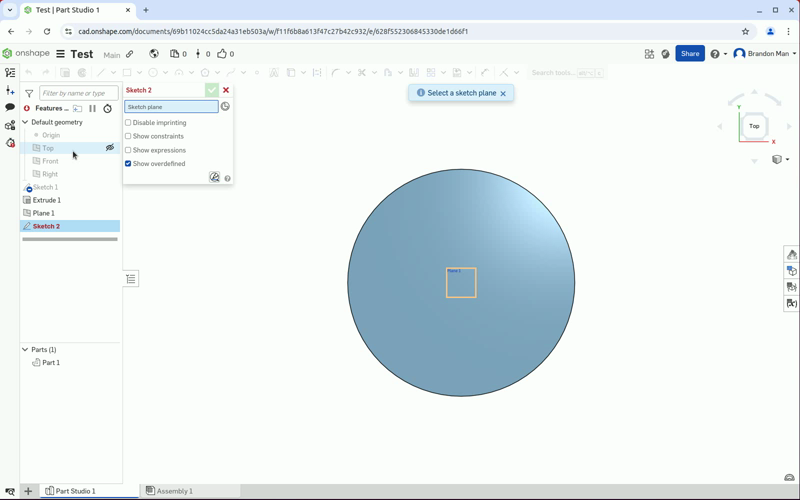
mouse_move(73, 215)
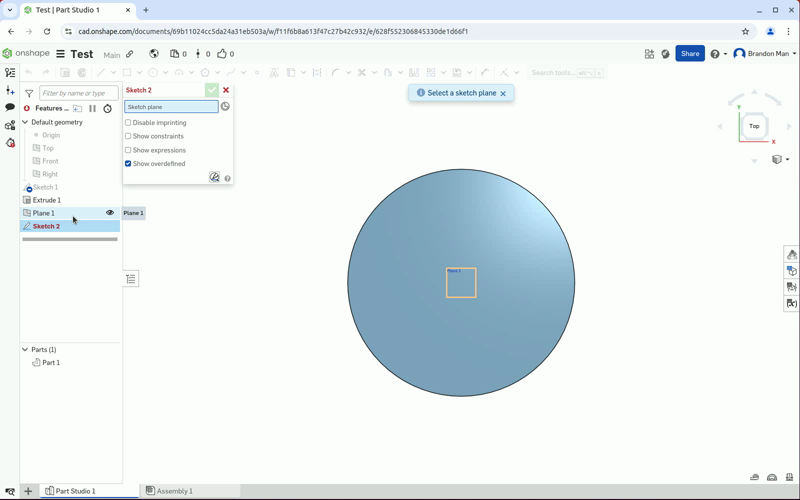
click(73, 215)
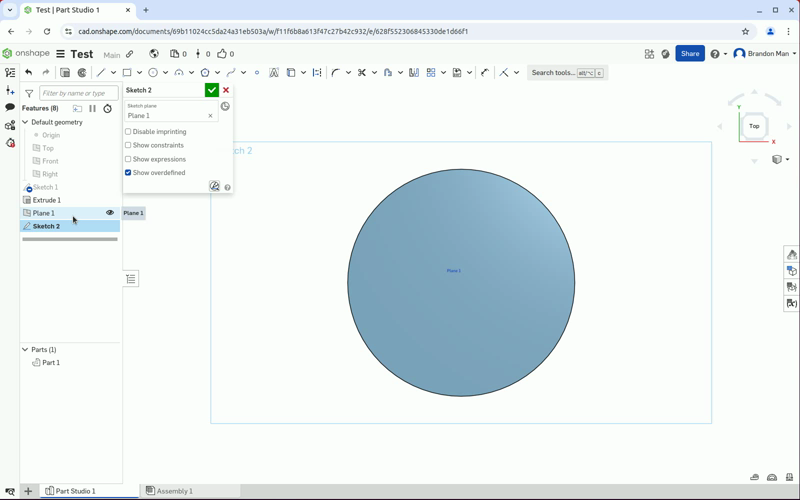
mouse_move(73, 352)
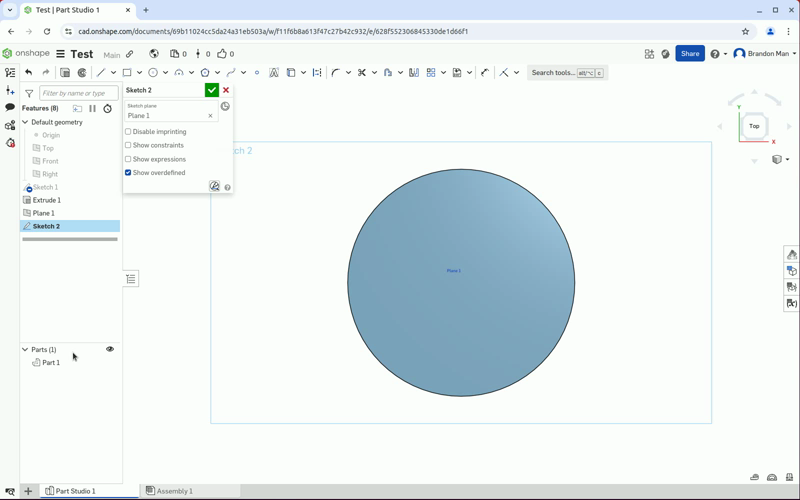
key(y)
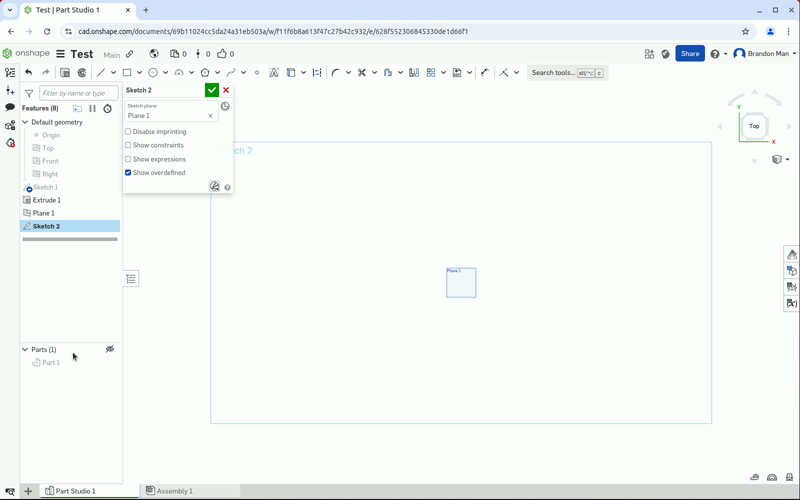
key(l)
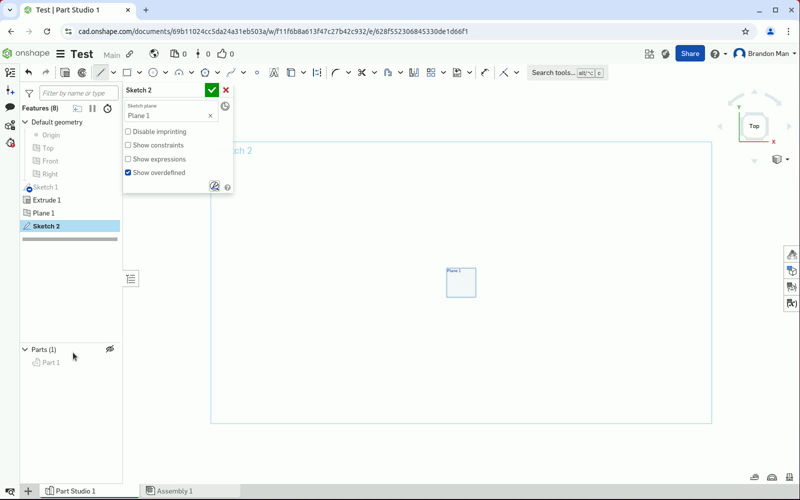
key_down(shift)
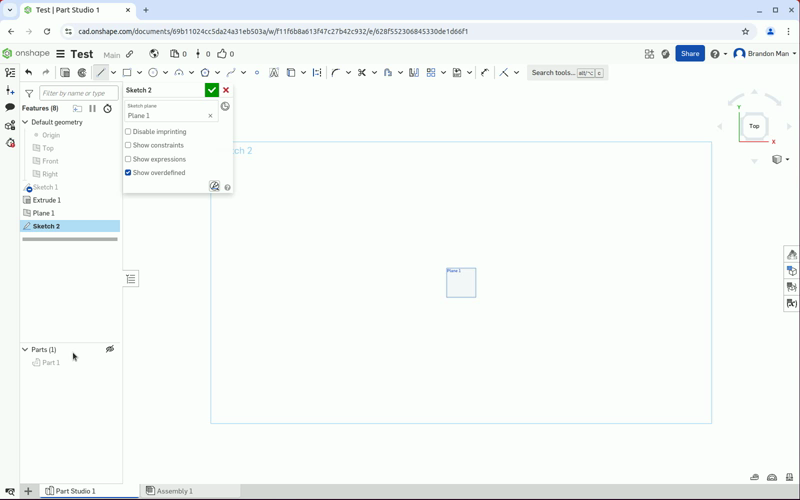
mouse_move(363, 316)
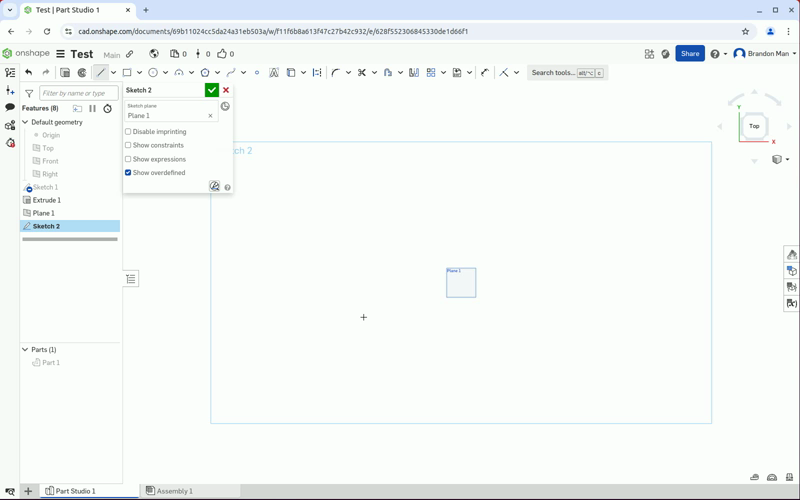
click(363, 316)
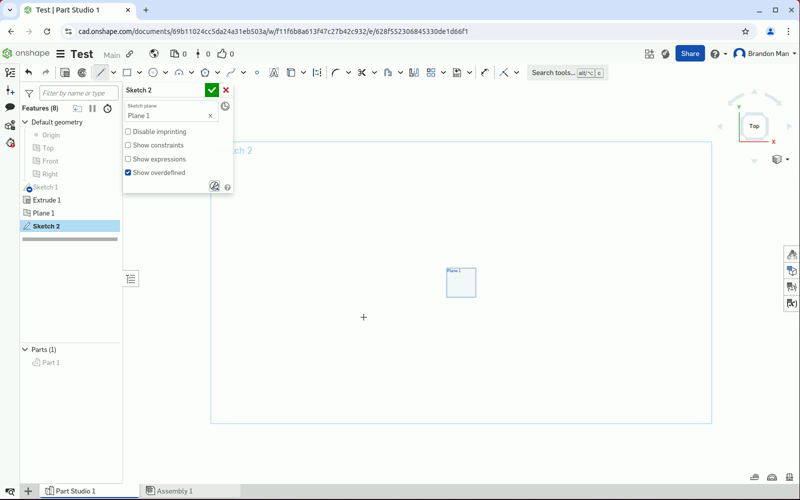
key_up(shift)
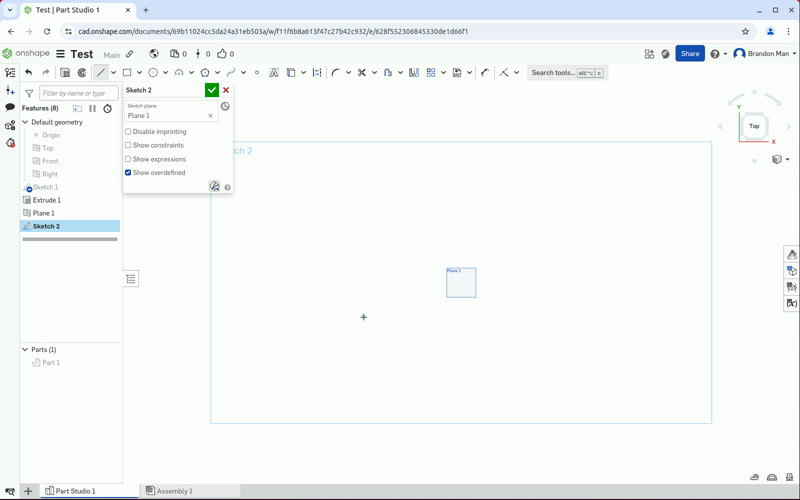
key_down(shift)
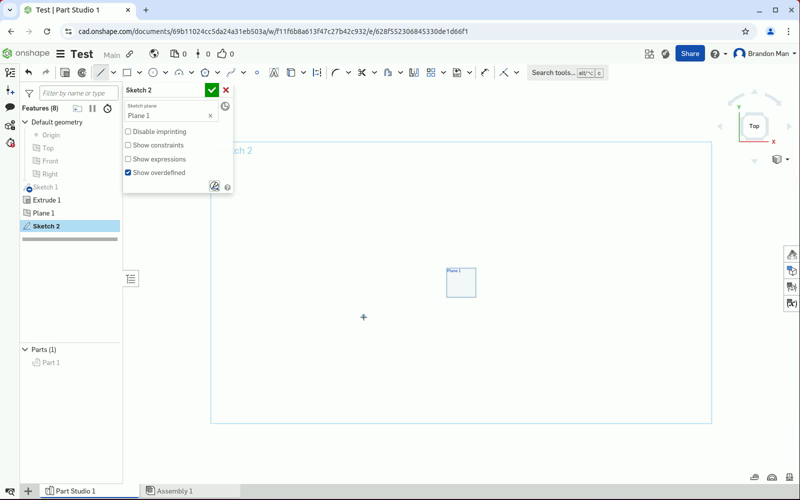
mouse_move(393, 316)
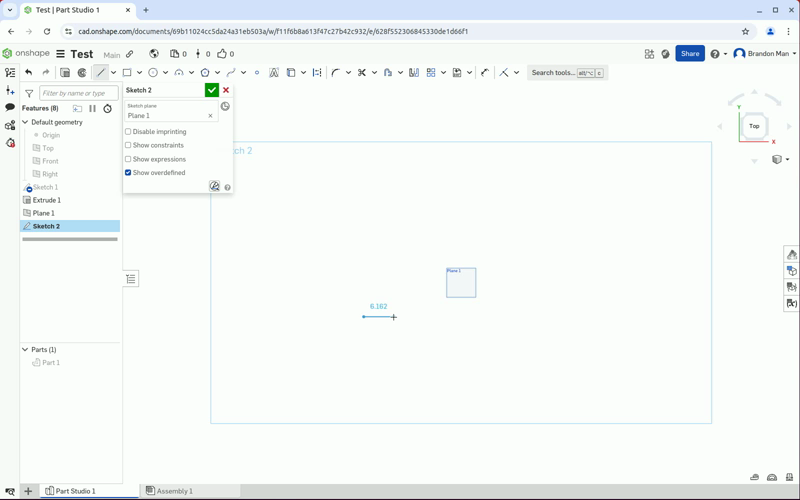
mouse_move(378, 316)
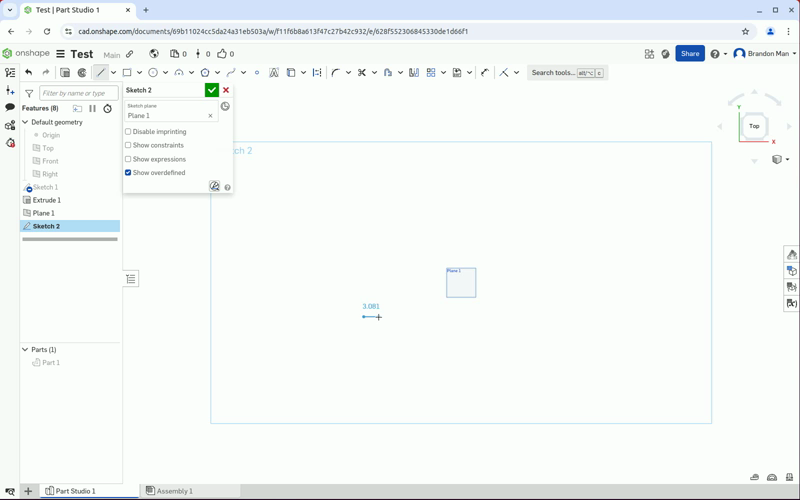
click(378, 316)
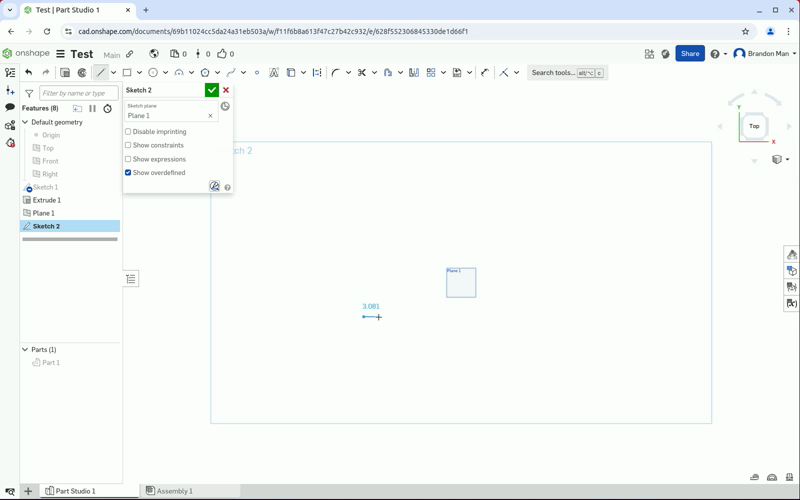
key_up(shift)
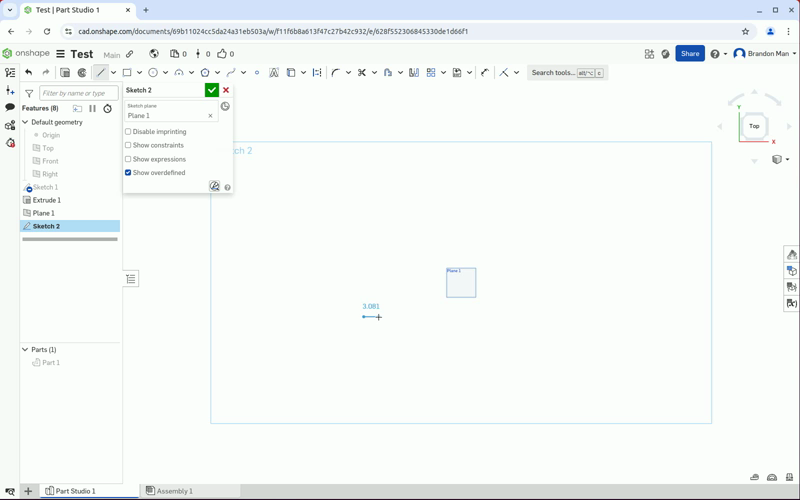
key_down(shift)
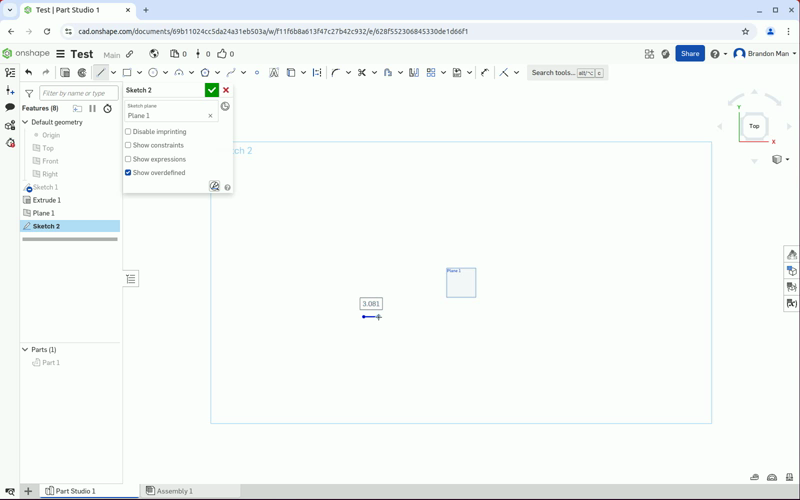
mouse_move(408, 316)
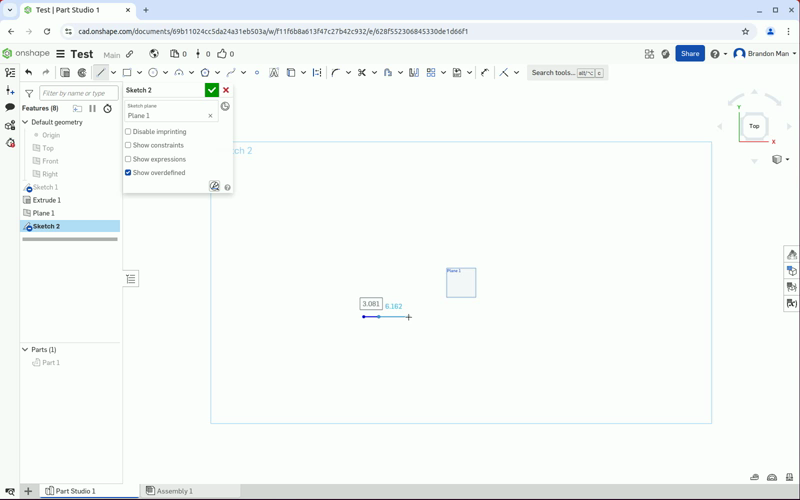
mouse_move(378, 282)
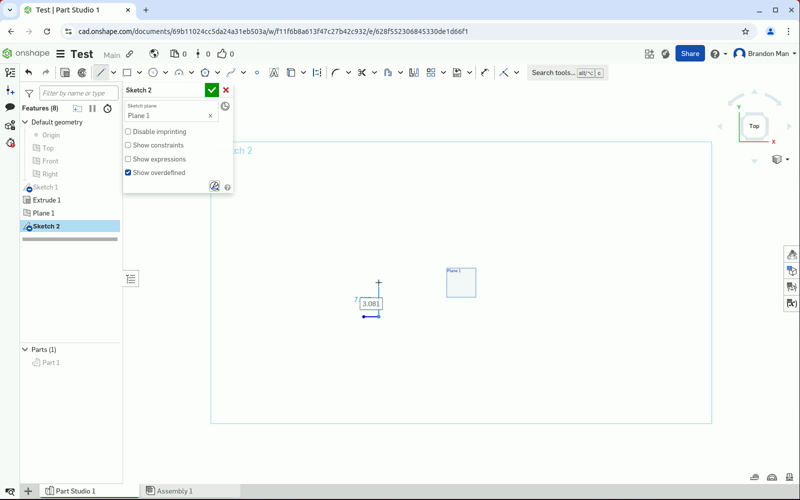
click(378, 282)
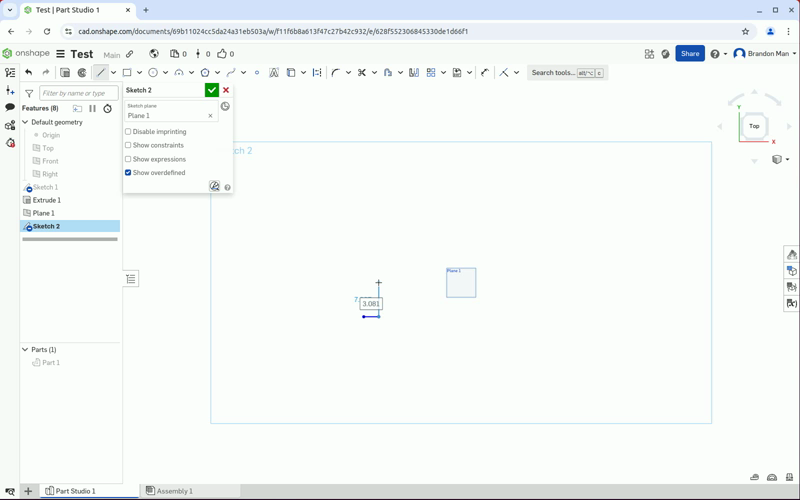
key_up(shift)
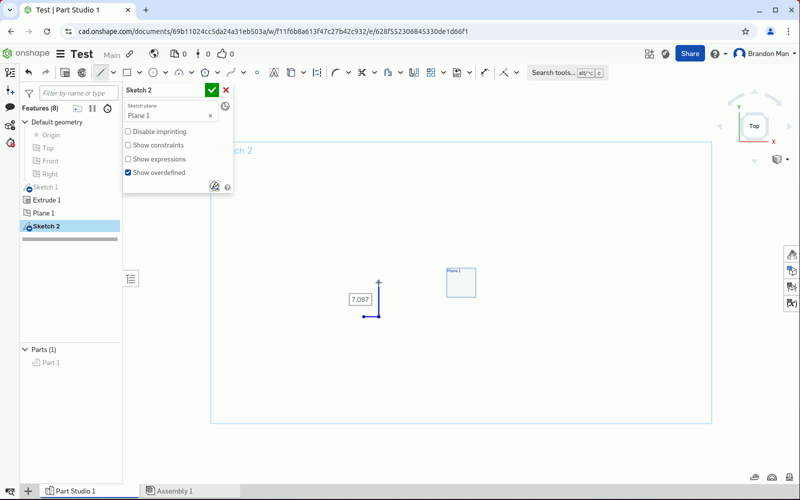
key_down(shift)
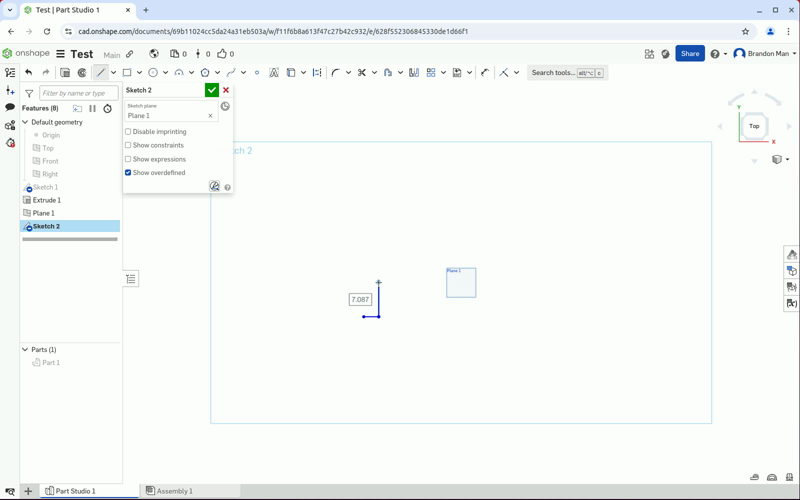
mouse_move(408, 282)
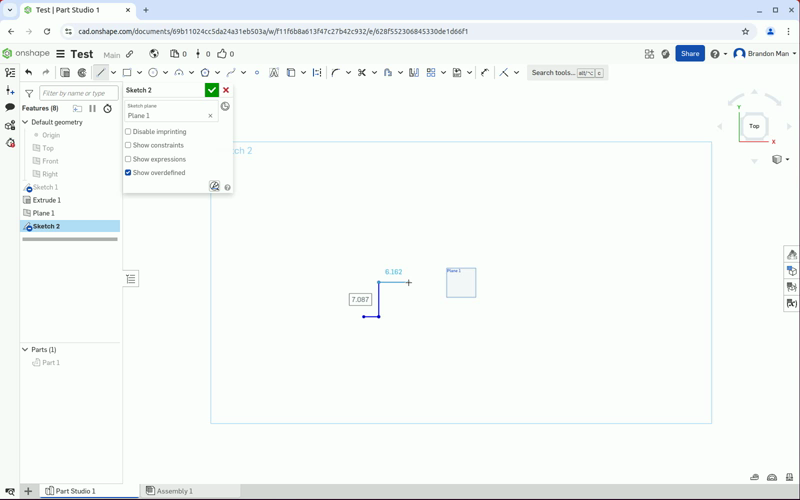
mouse_move(363, 282)
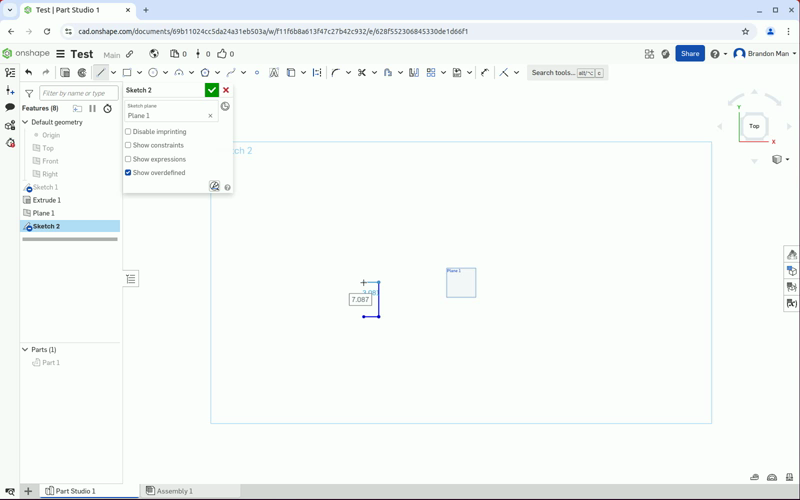
click(363, 282)
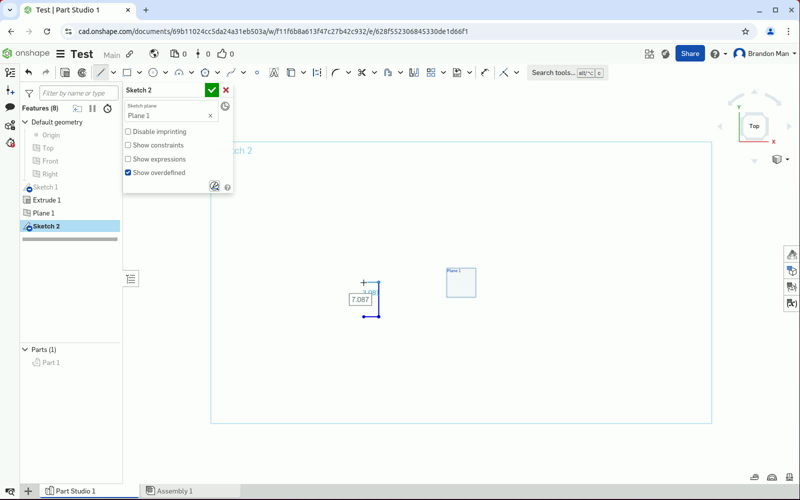
key_up(shift)
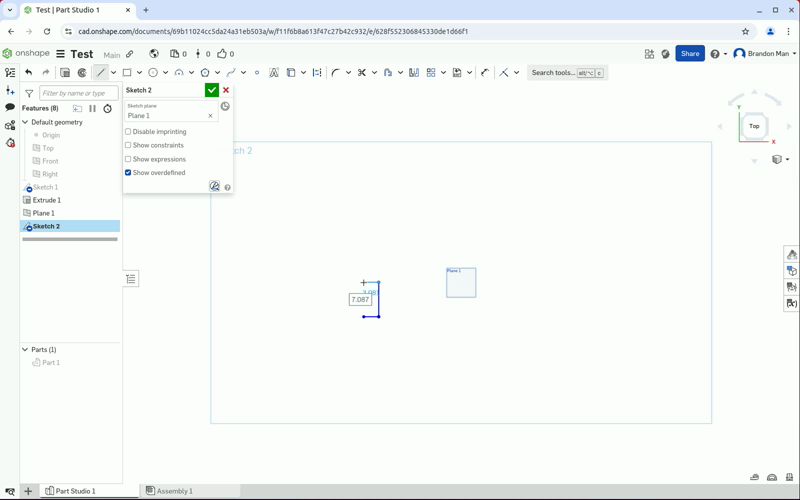
mouse_move(393, 282)
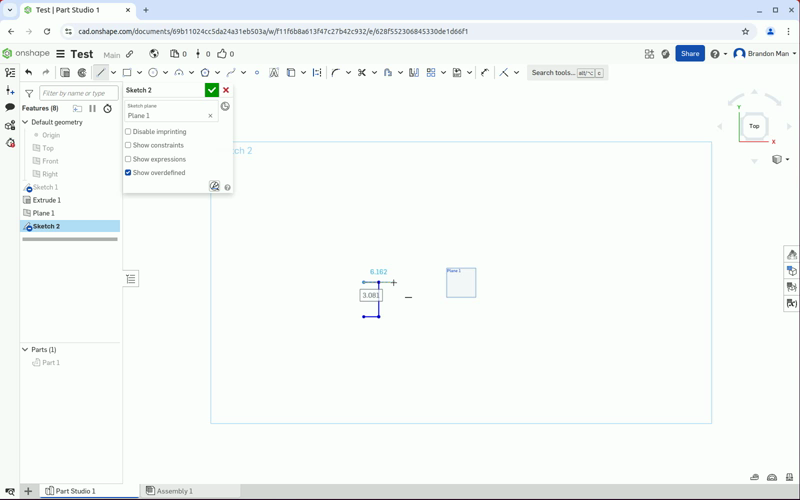
key_down(shift)
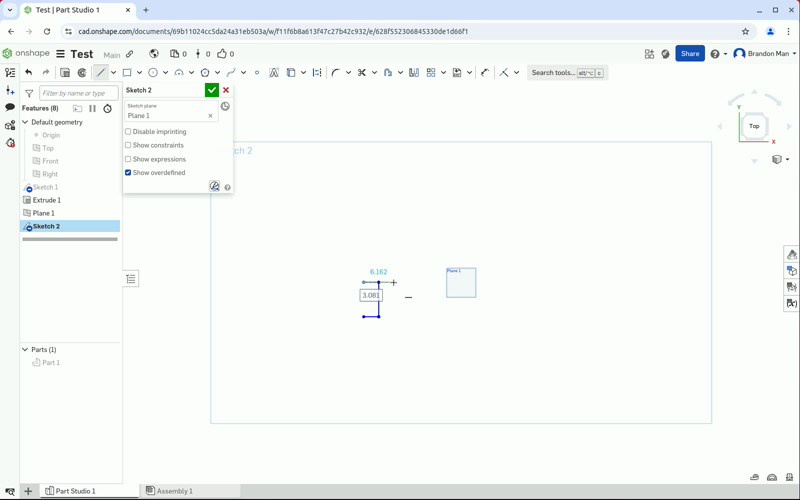
mouse_move(363, 316)
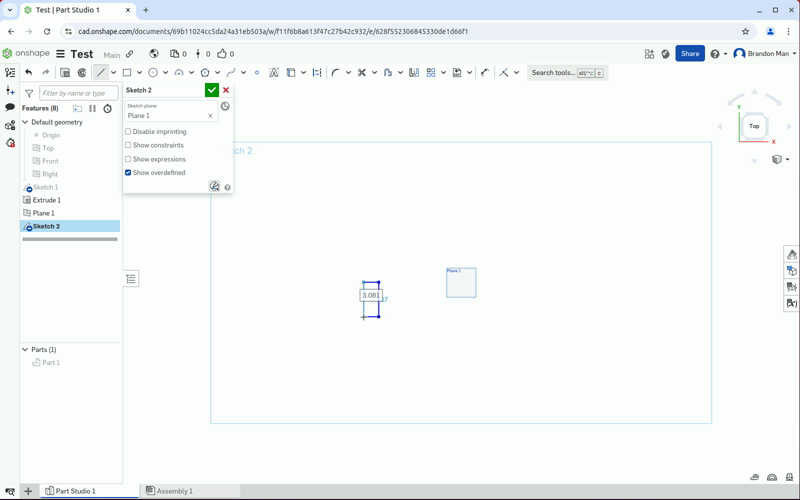
key_up(shift)
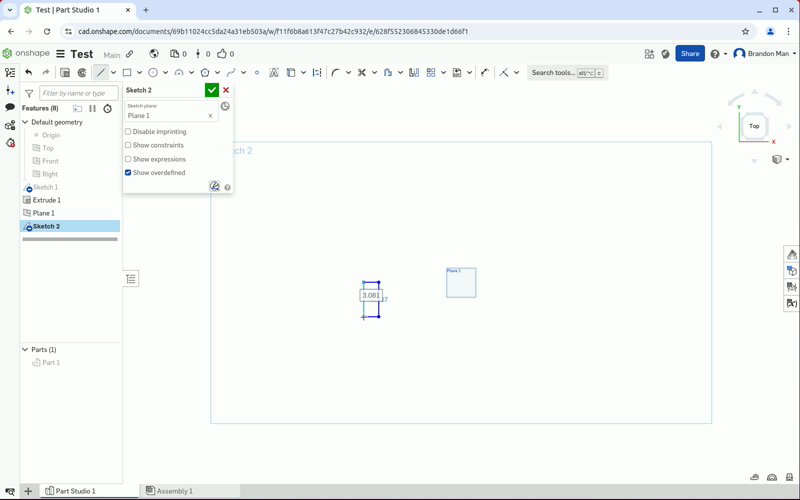
click(363, 316)
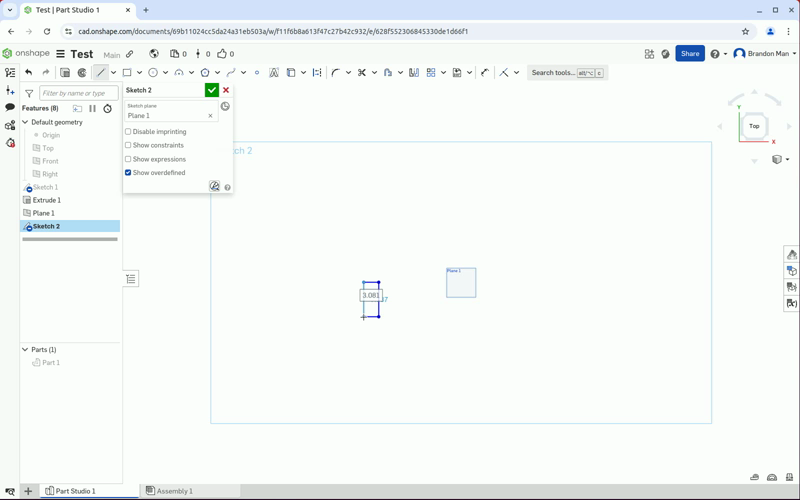
key(esc)
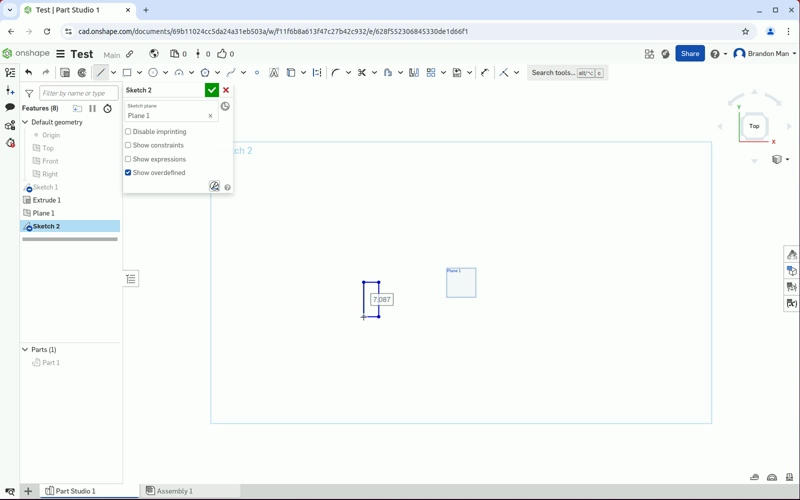
mouse_move(367, 286)
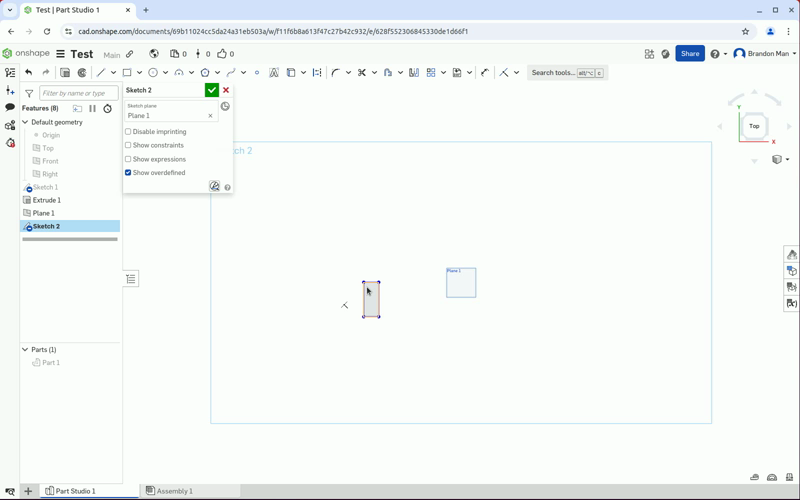
scroll(6)
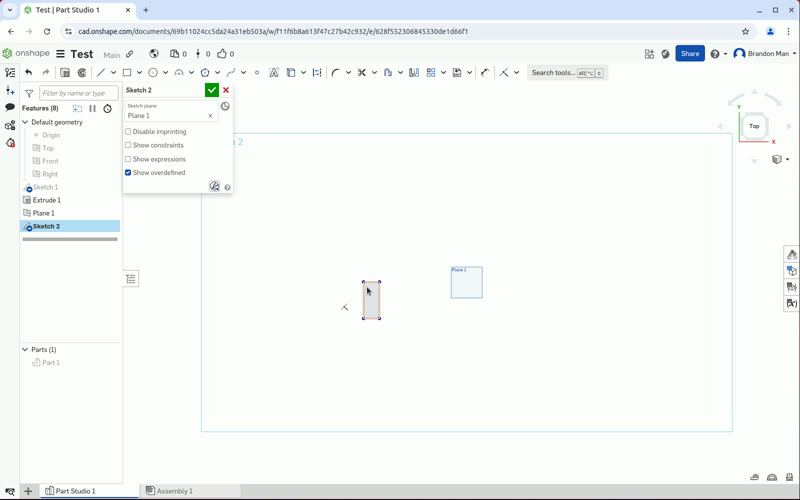
scroll(6)
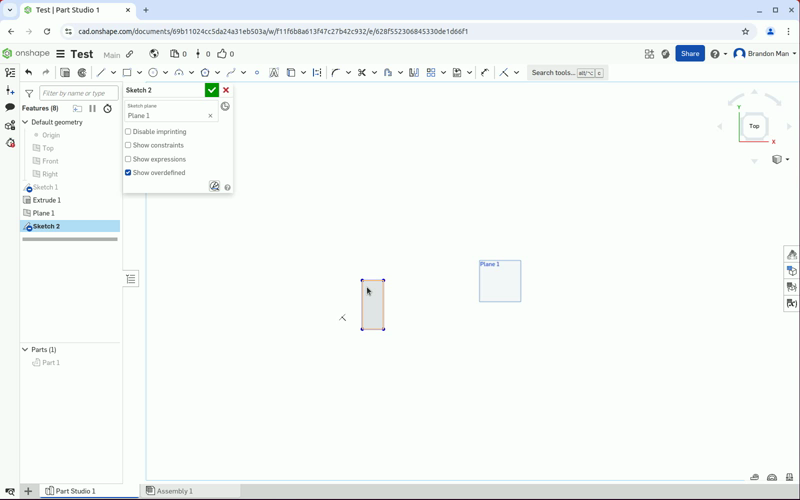
scroll(6)
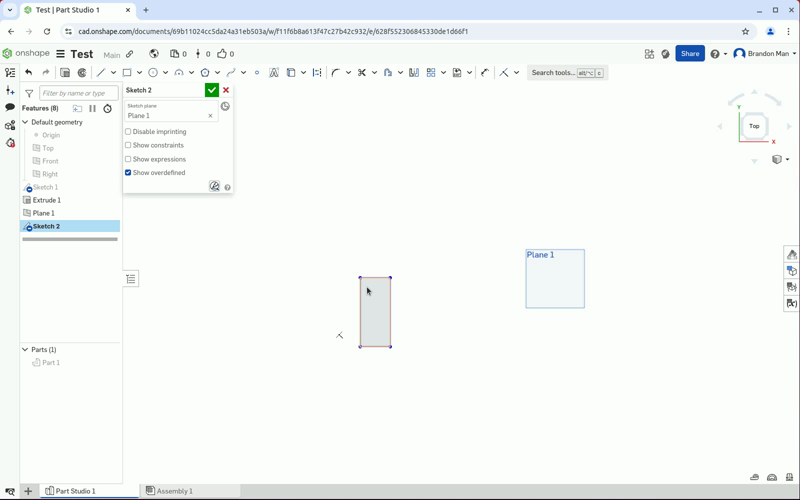
scroll(6)
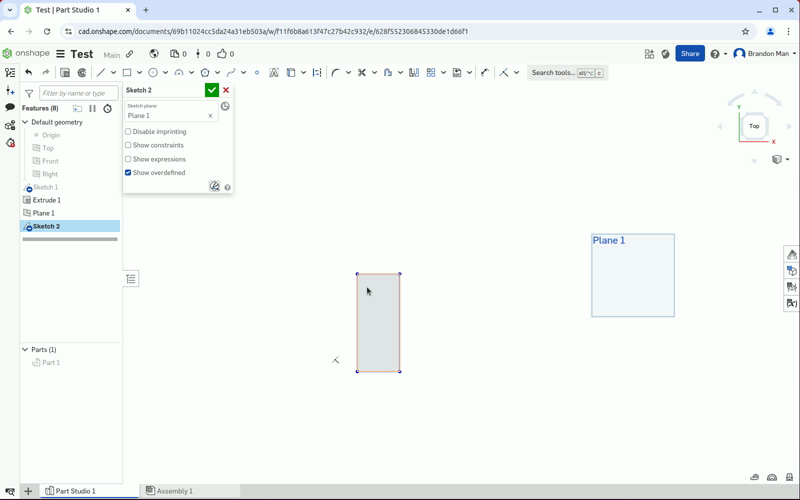
scroll(6)
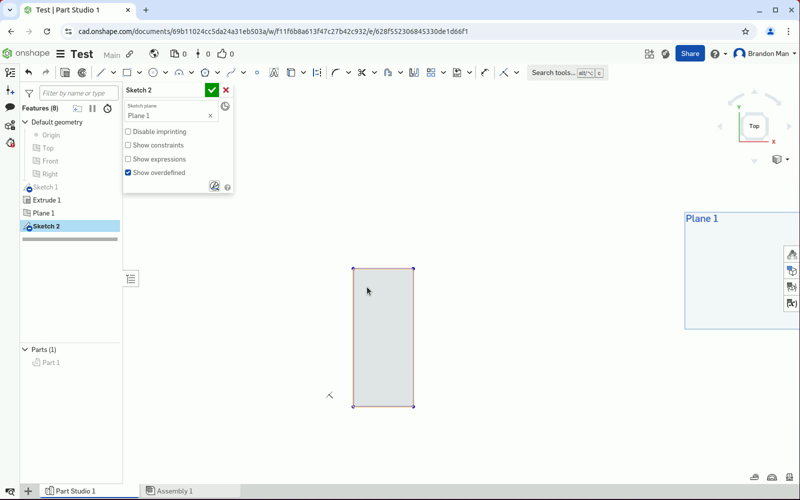
scroll(6)
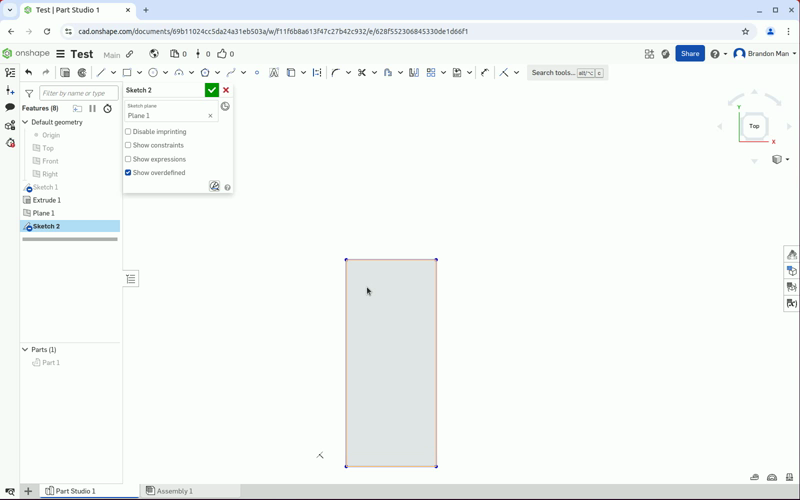
scroll(6)
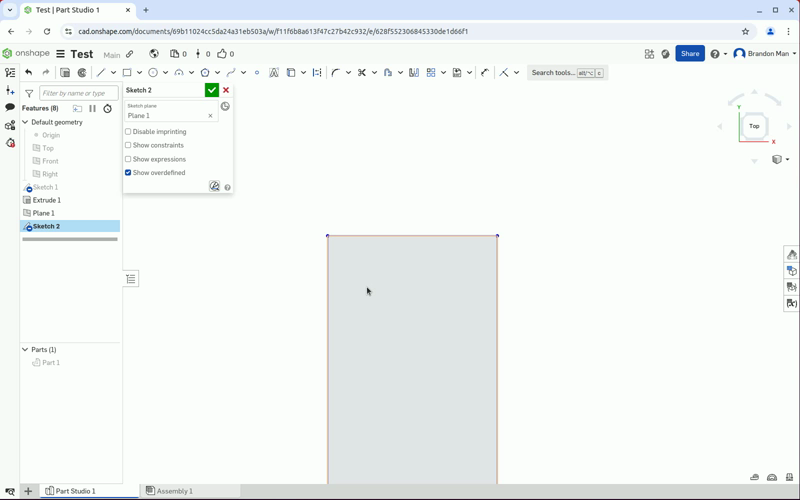
click(367, 286)
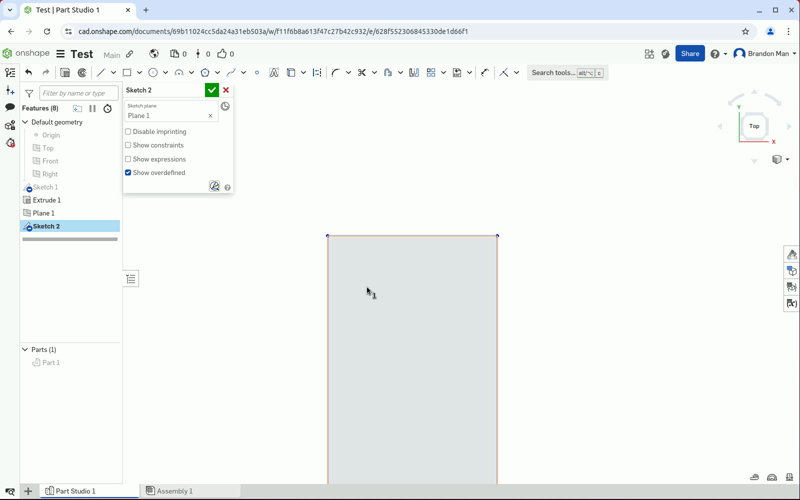
scroll(-6)
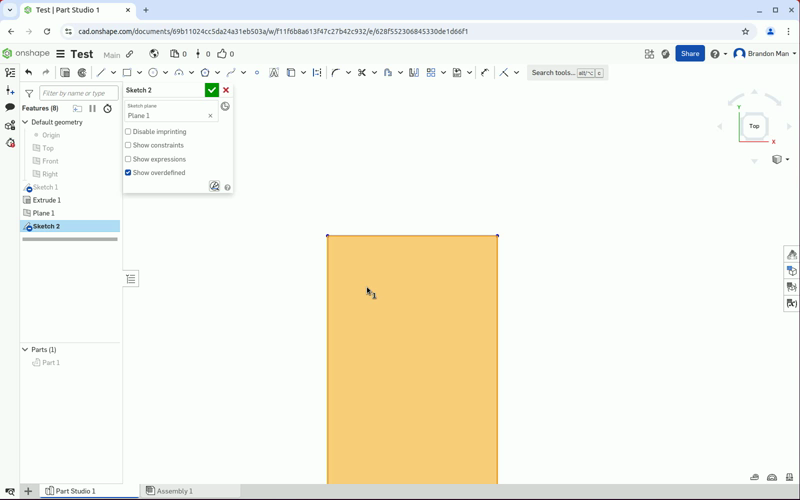
scroll(-6)
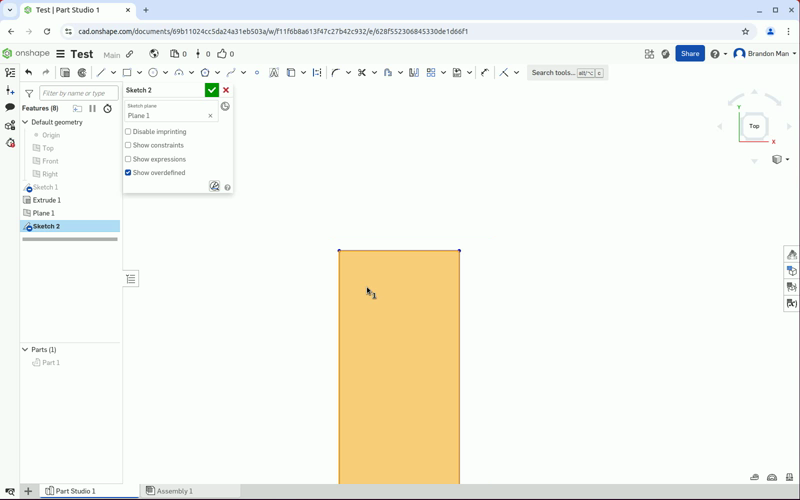
scroll(-6)
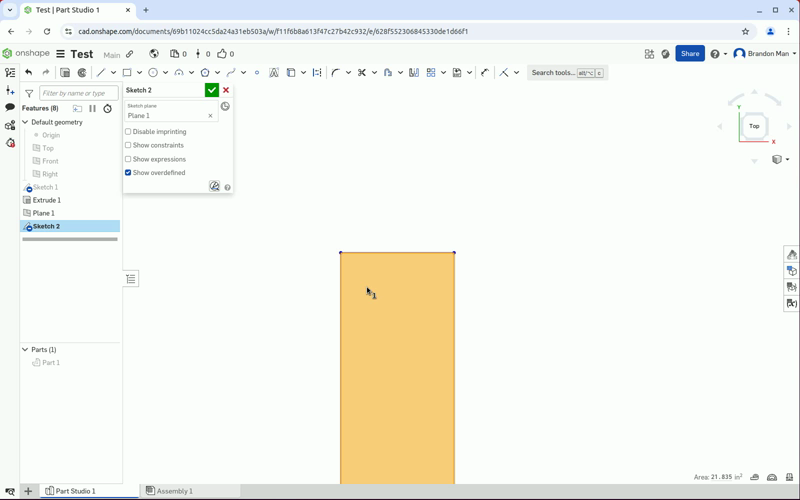
scroll(-6)
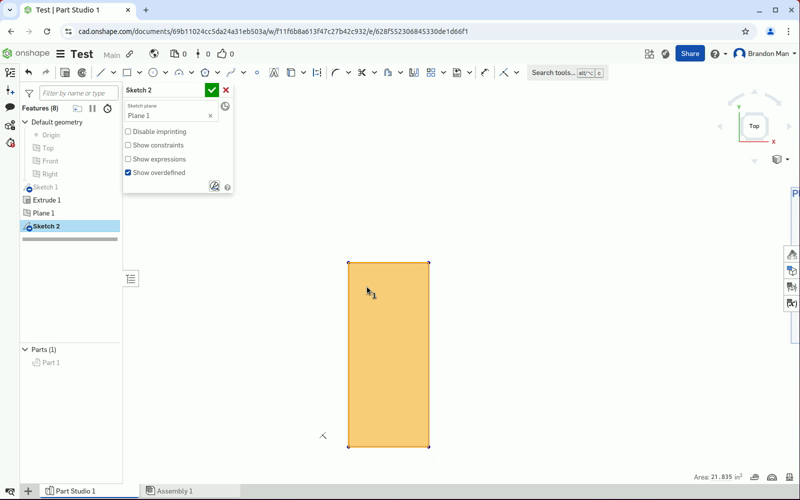
scroll(-6)
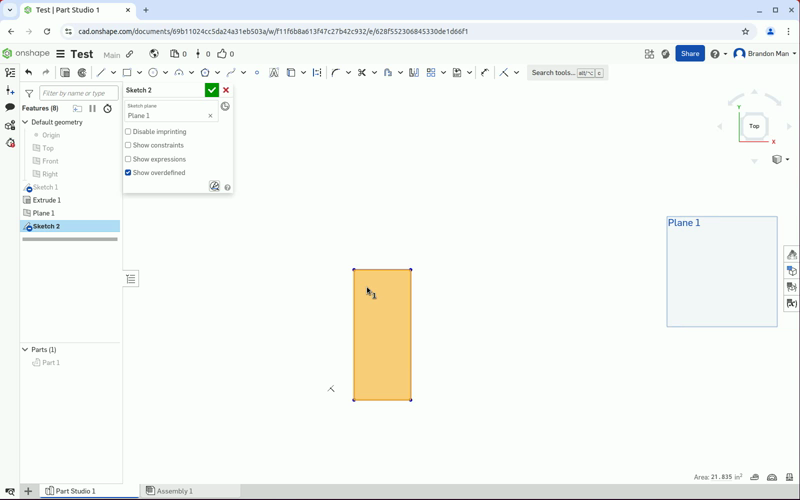
scroll(-6)
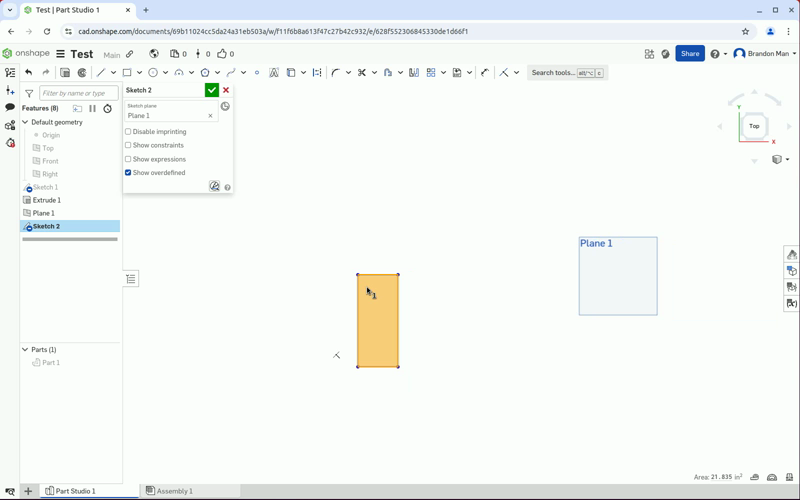
scroll(-6)
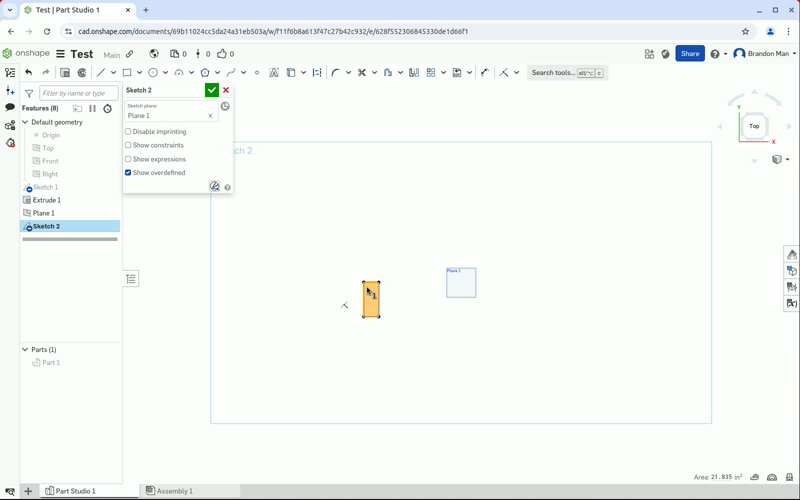
mouse_move(73, 352)
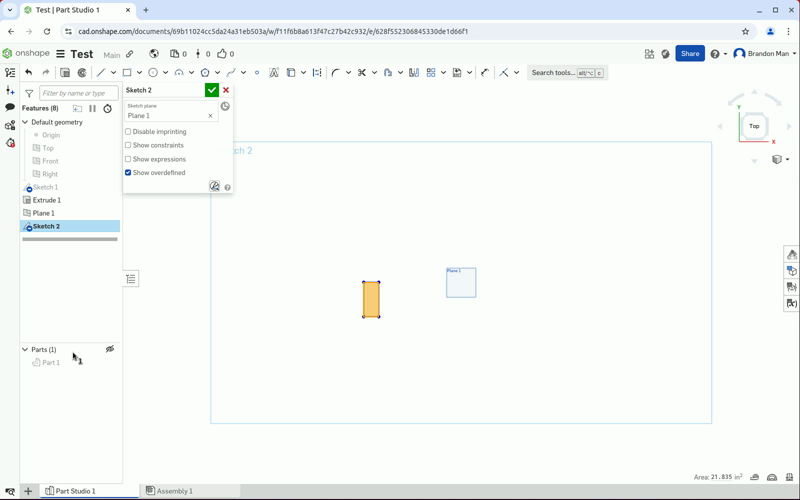
key(shift+y)
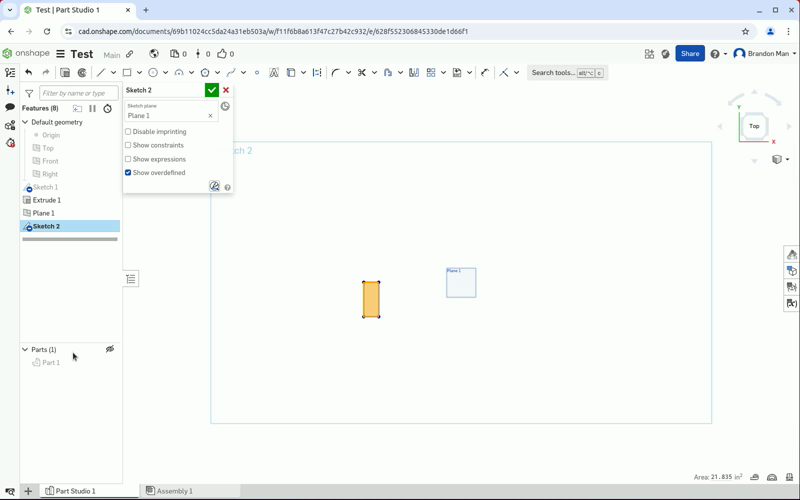
key(shift+e)
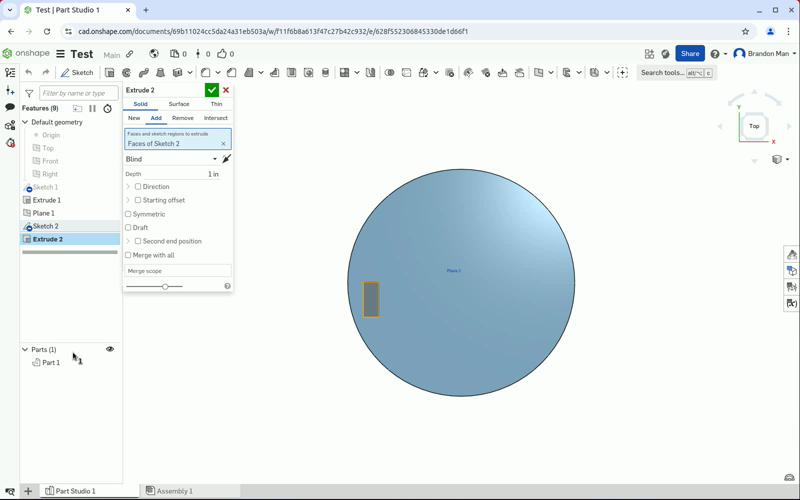
mouse_move(143, 106)
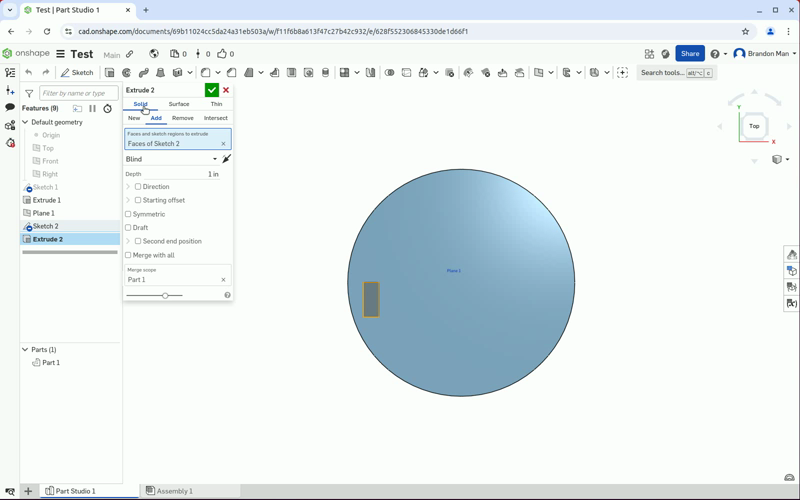
click(143, 106)
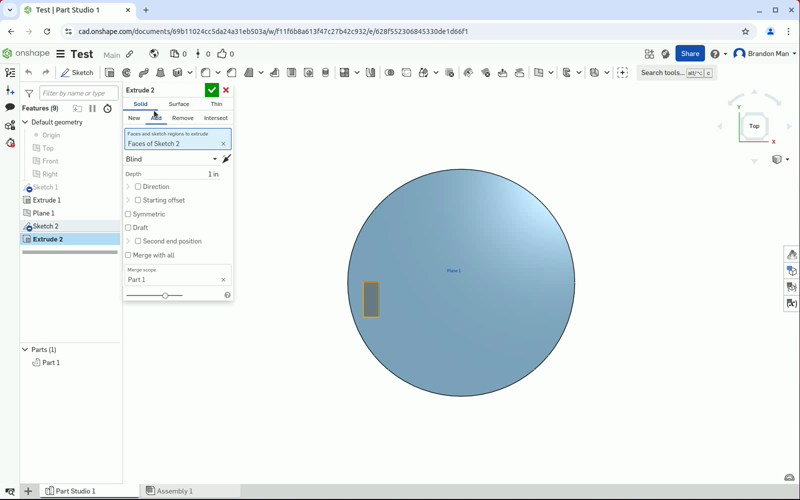
mouse_move(186, 120)
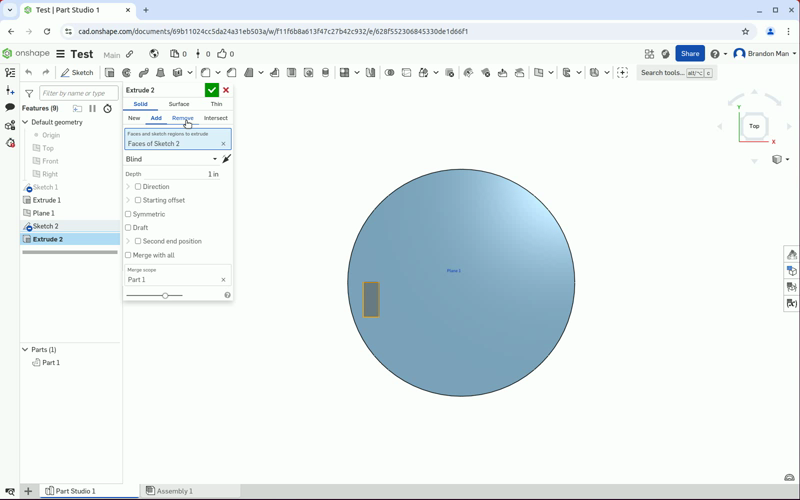
click(186, 120)
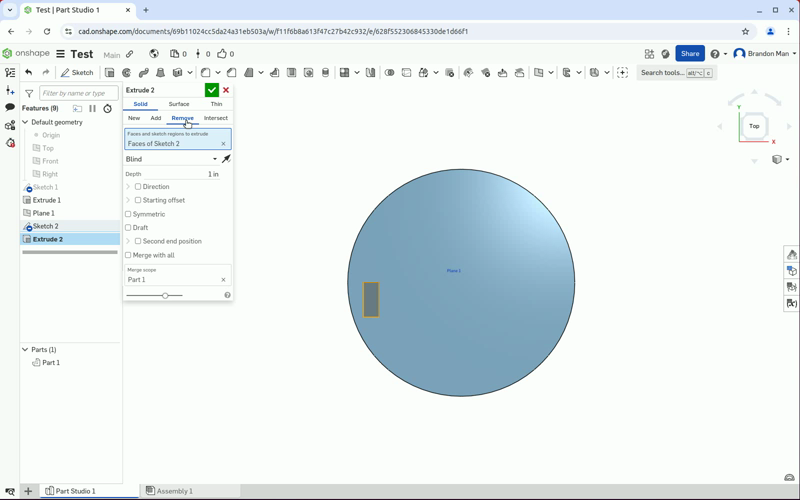
key(tab, 4)
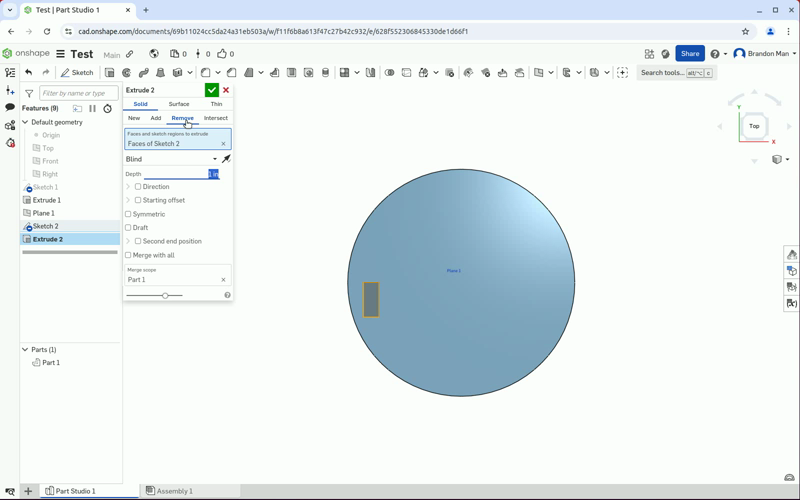
text(7.703)
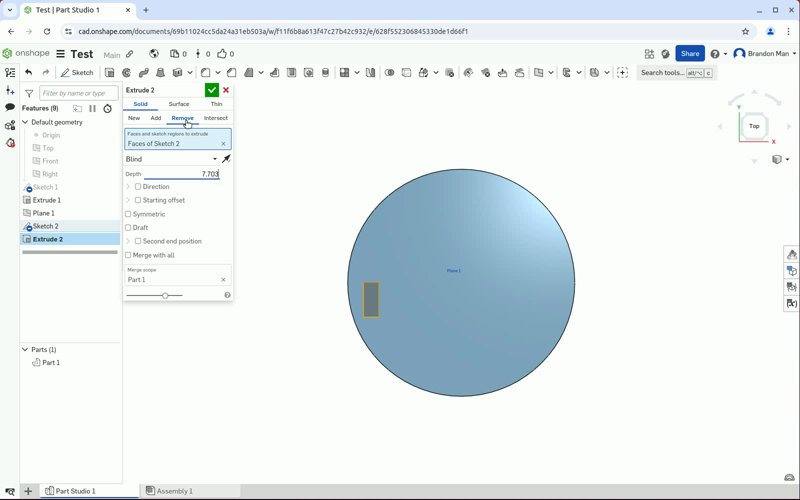
key(tab, 6)
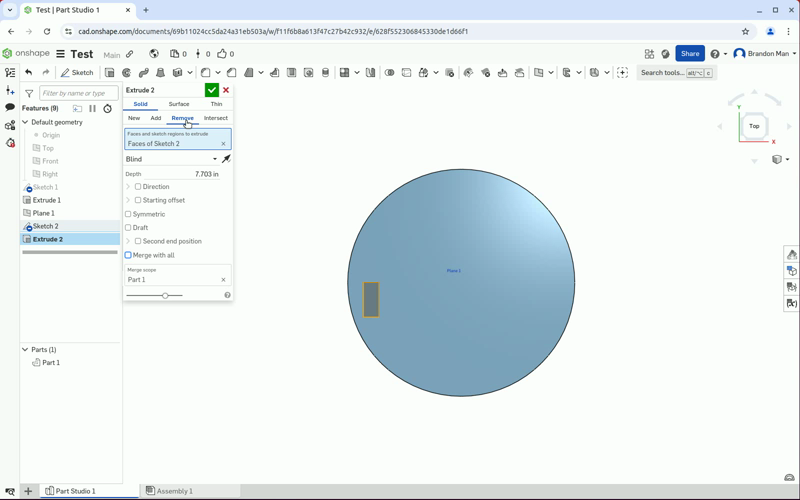
key(space)
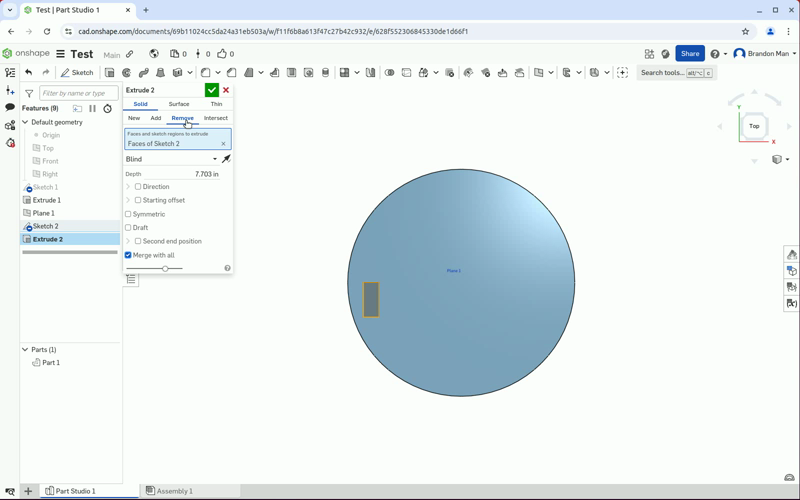
key(enter)
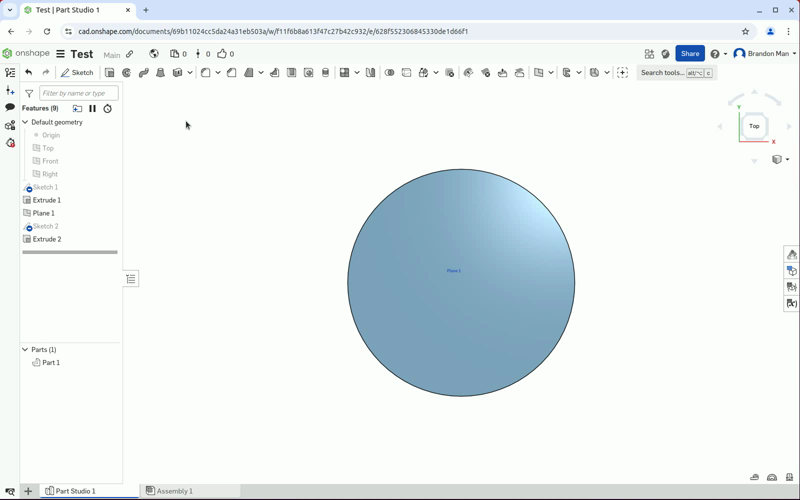
key(shift+h)
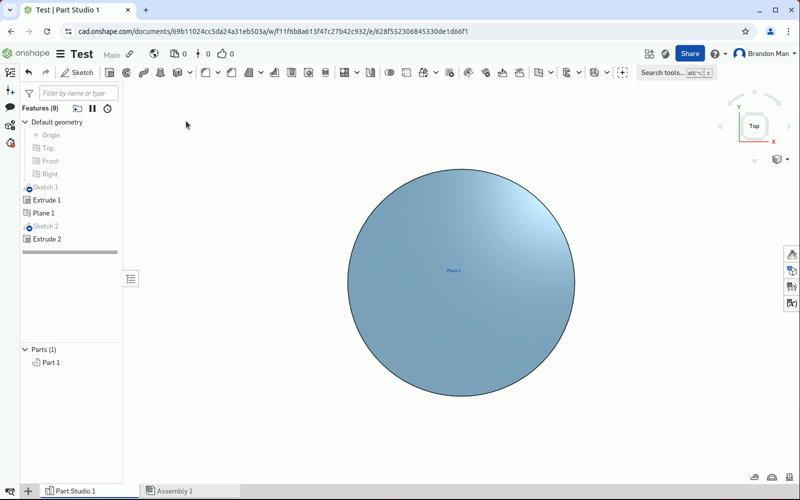
key(shift+h)
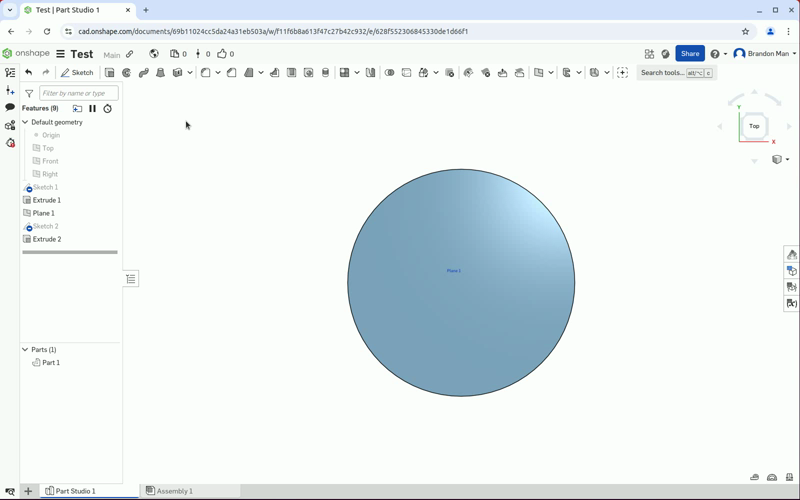
mouse_move(73, 189)
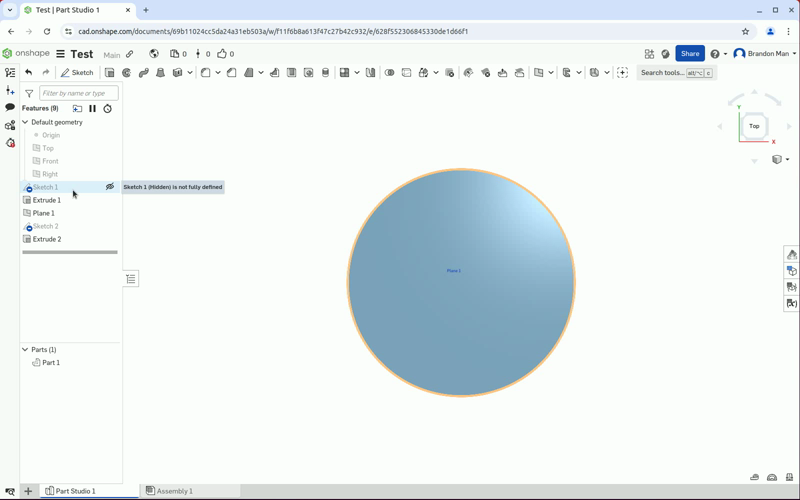
click(73, 189)
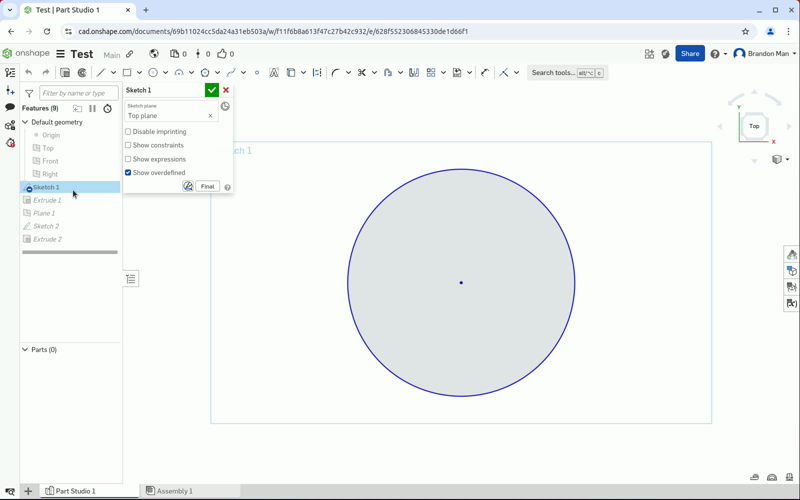
mouse_move(229, 92)
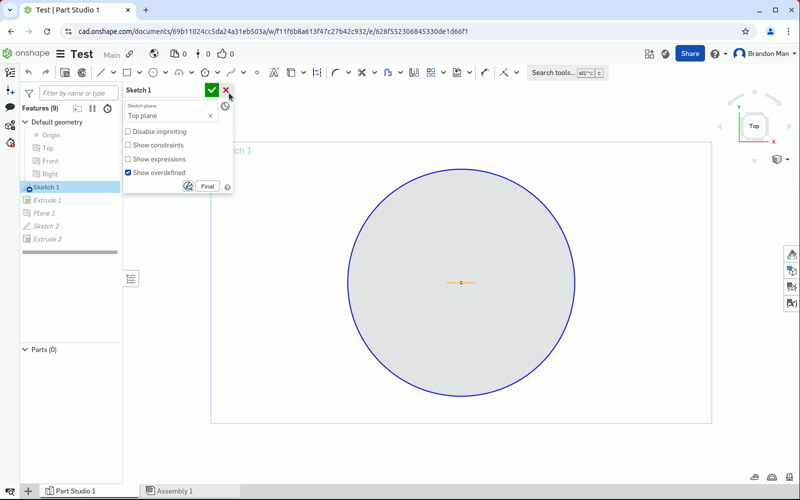
click(229, 92)
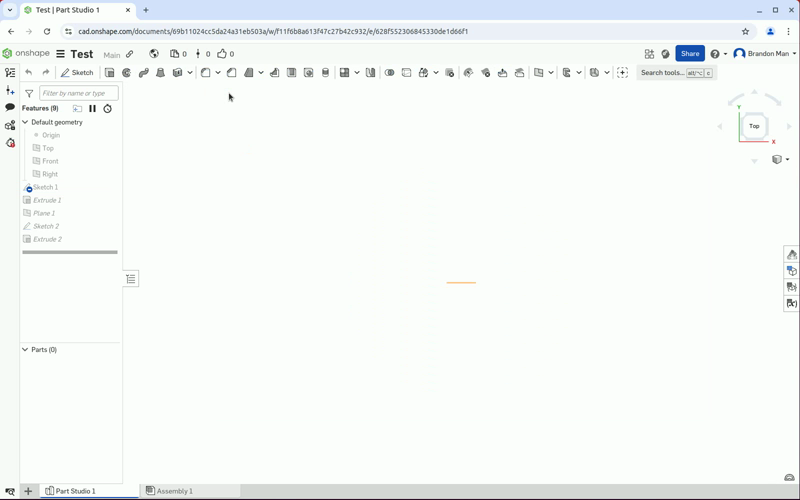
key(shift+s)
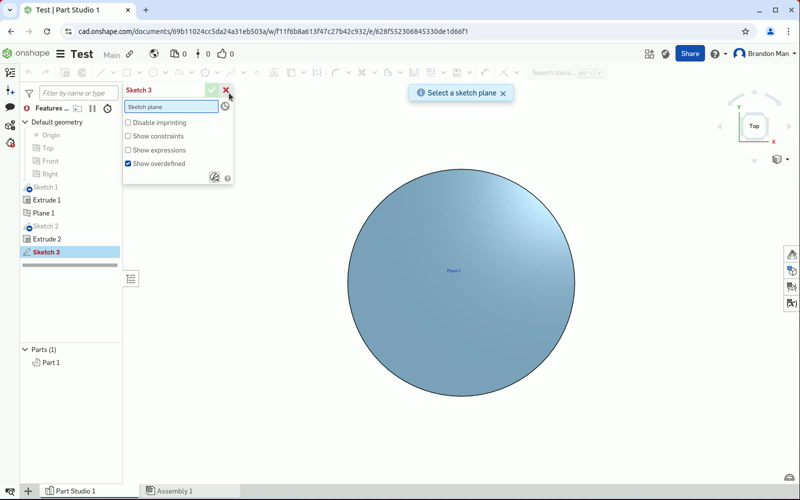
mouse_move(73, 215)
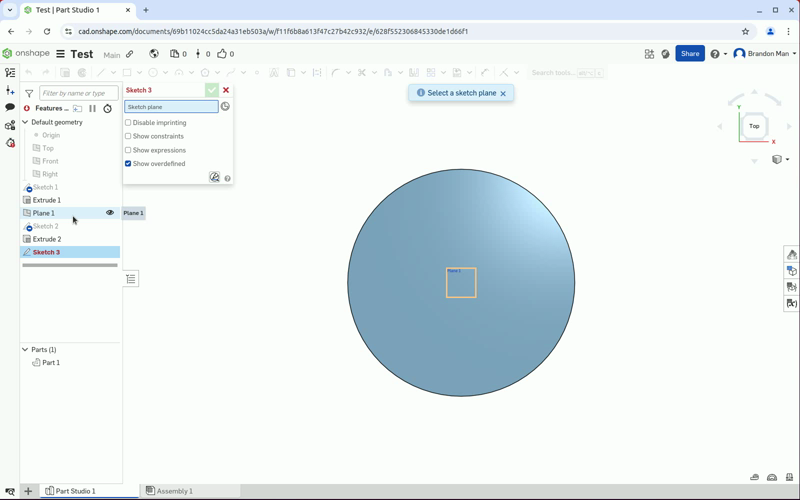
click(73, 215)
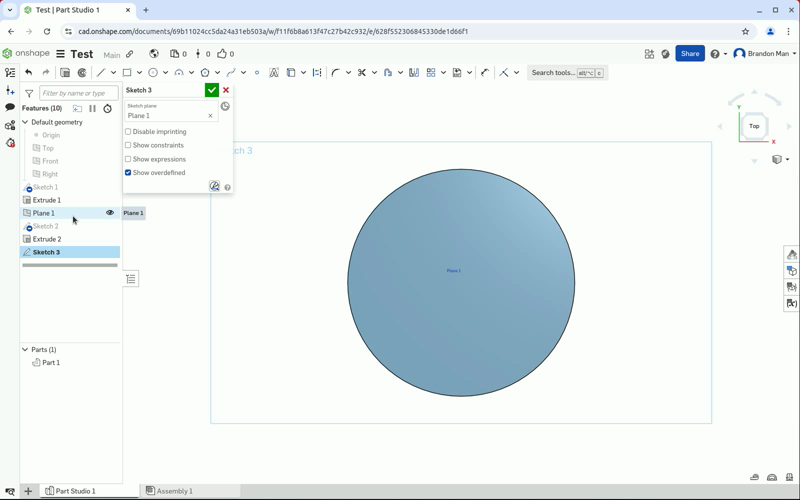
mouse_move(73, 352)
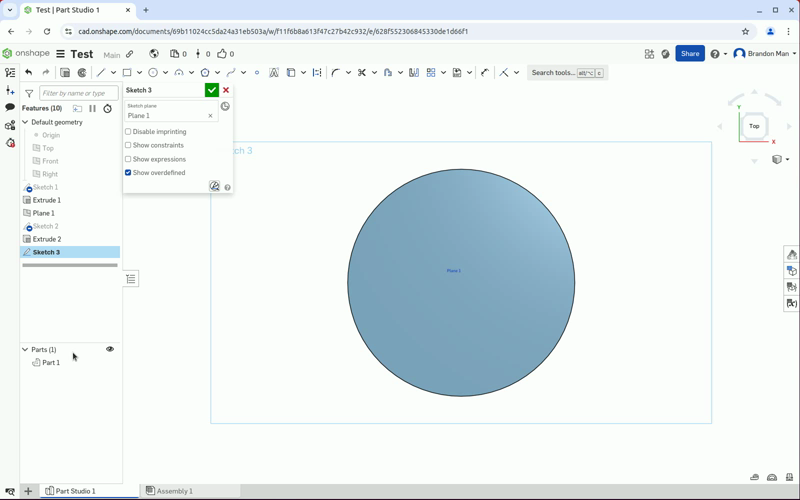
key(y)
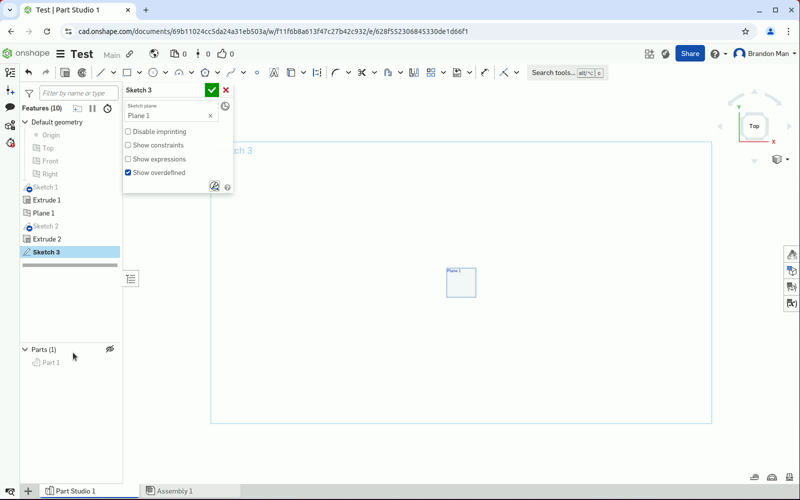
key(l)
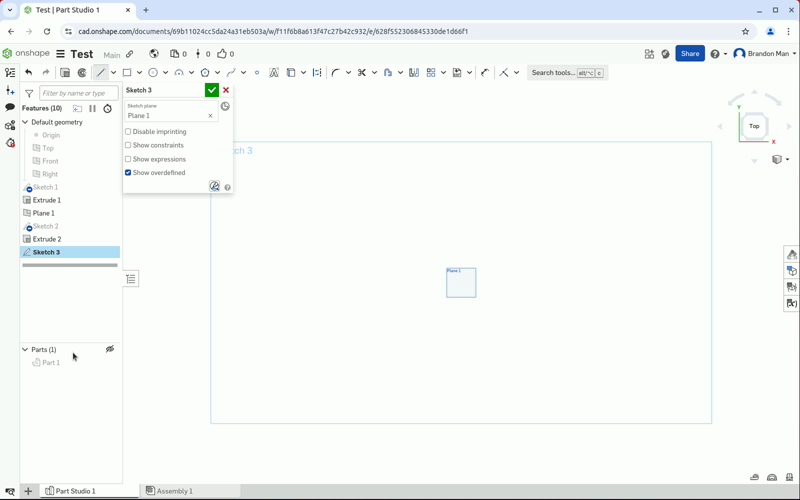
key_down(shift)
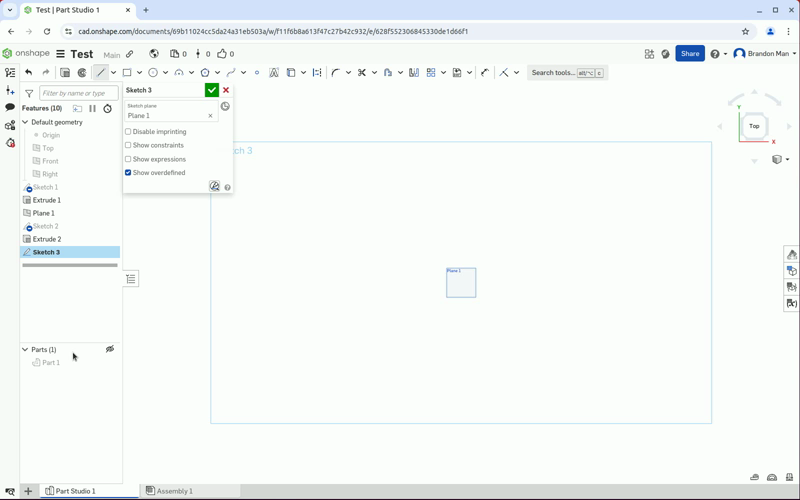
mouse_move(363, 282)
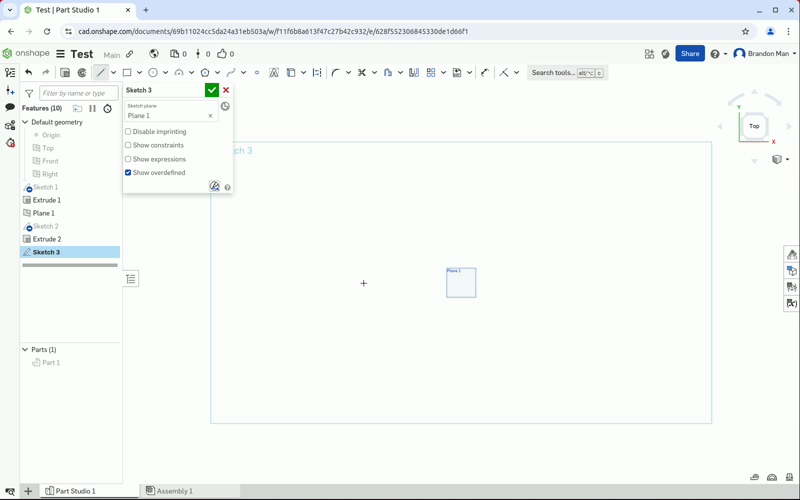
click(363, 282)
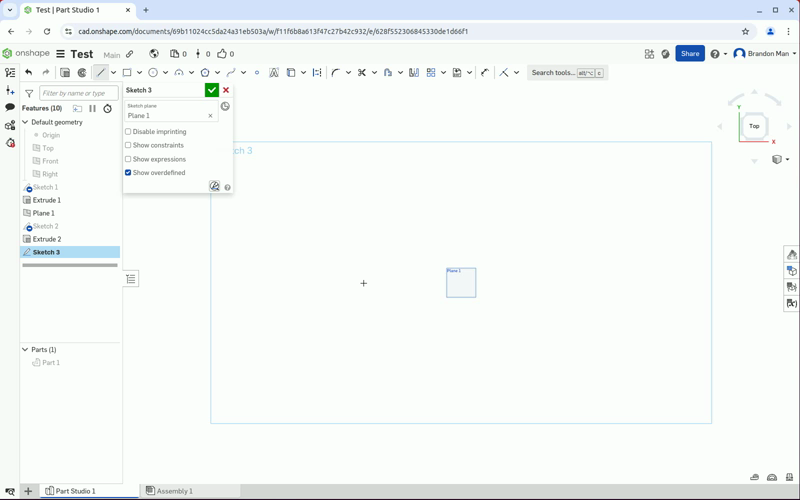
key_up(shift)
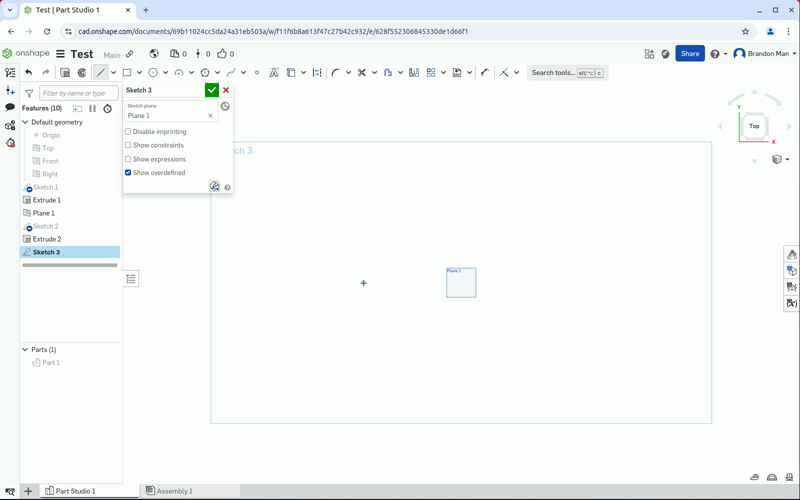
key_down(shift)
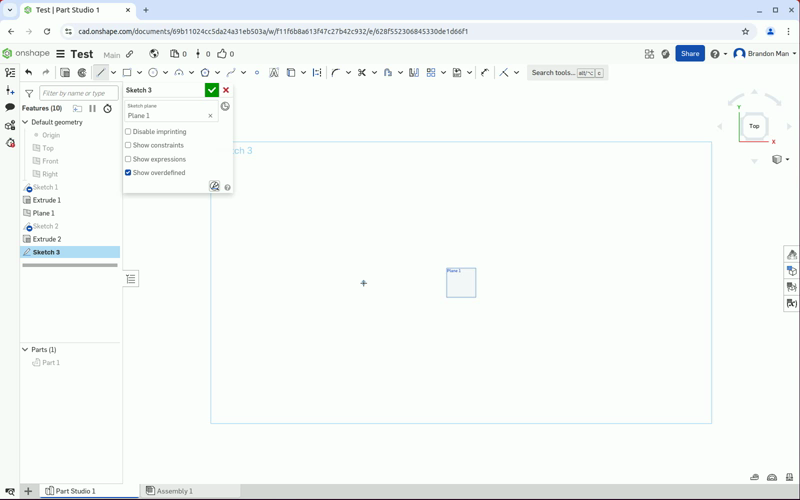
mouse_move(393, 282)
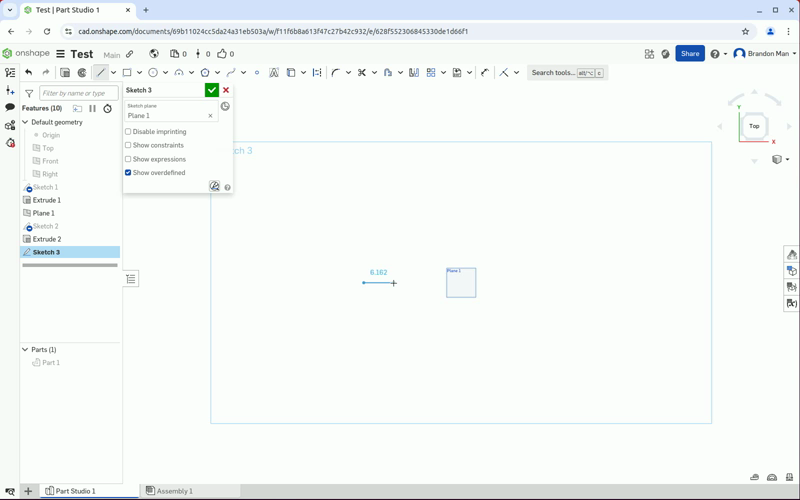
mouse_move(378, 282)
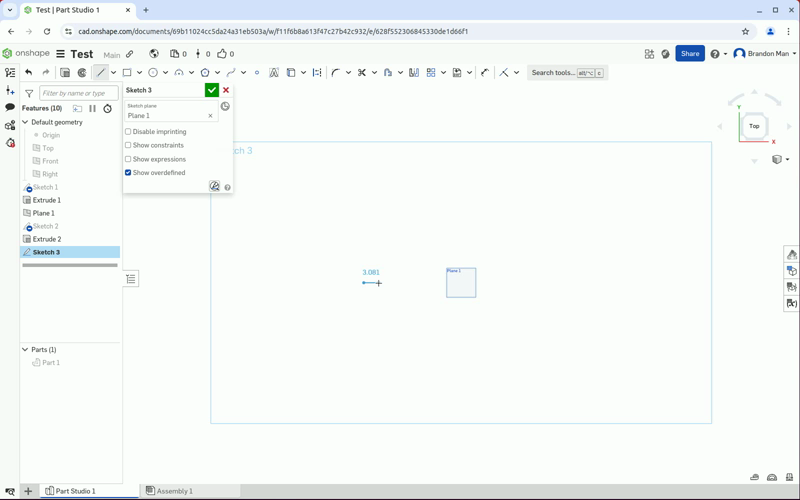
click(378, 282)
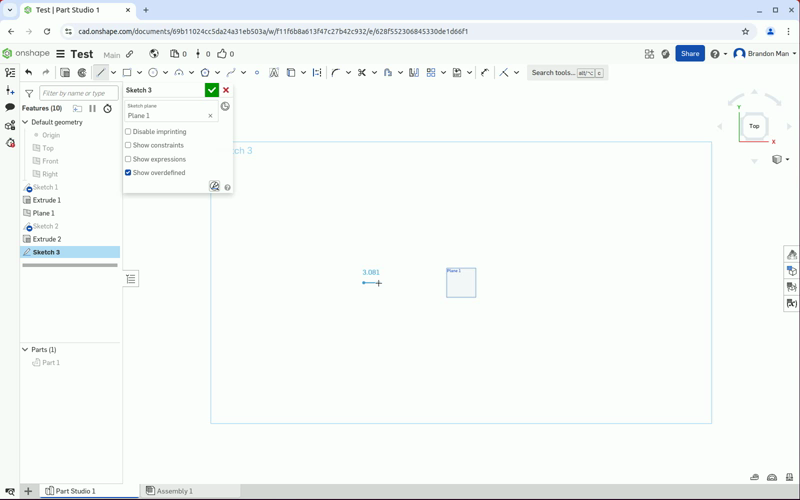
key_up(shift)
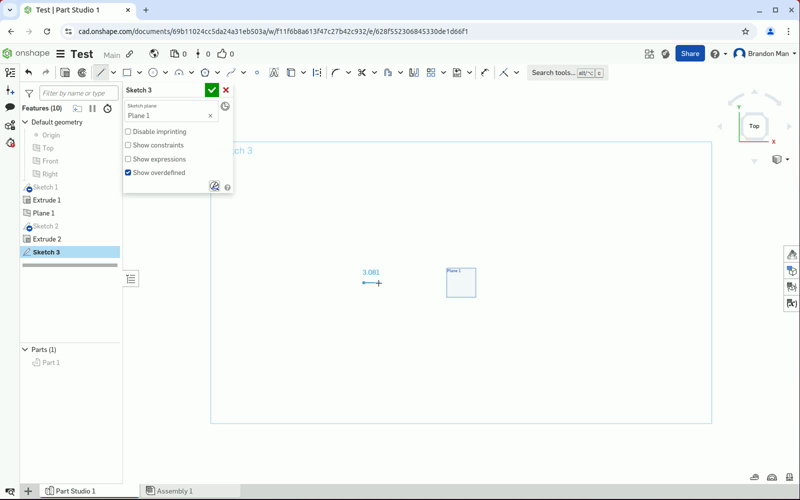
key_down(shift)
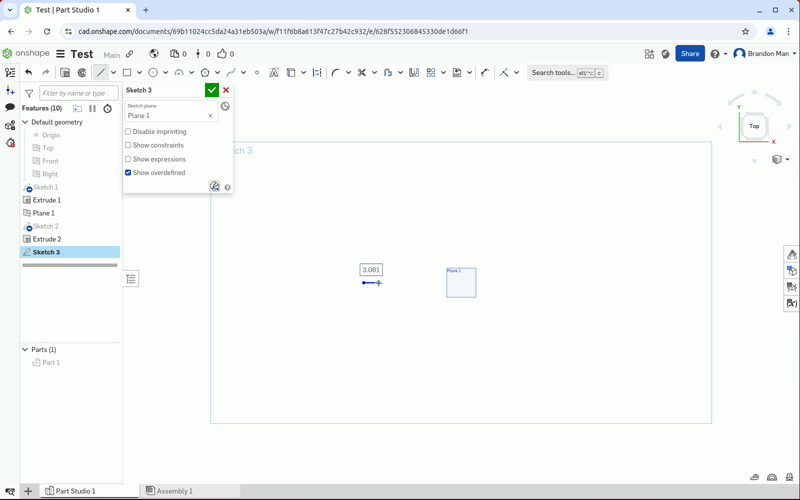
mouse_move(408, 282)
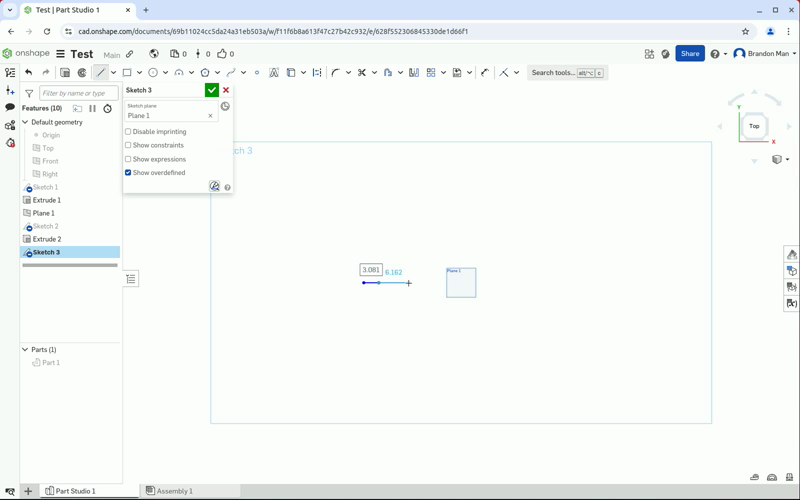
mouse_move(378, 248)
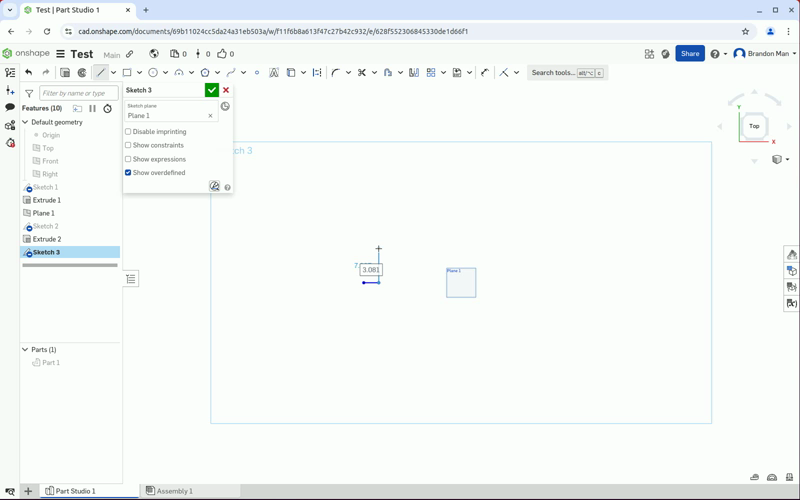
click(378, 248)
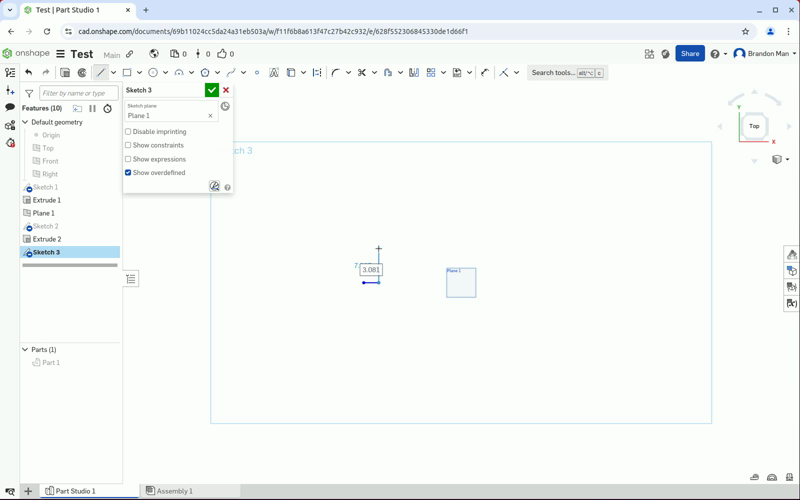
key_up(shift)
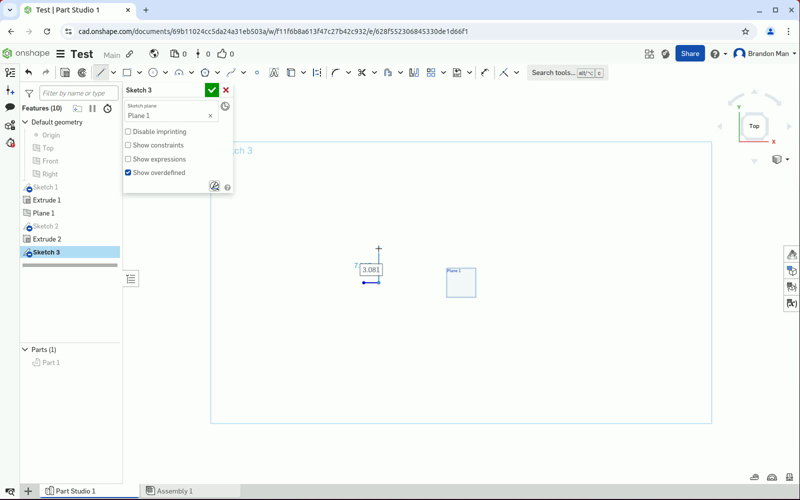
key_down(shift)
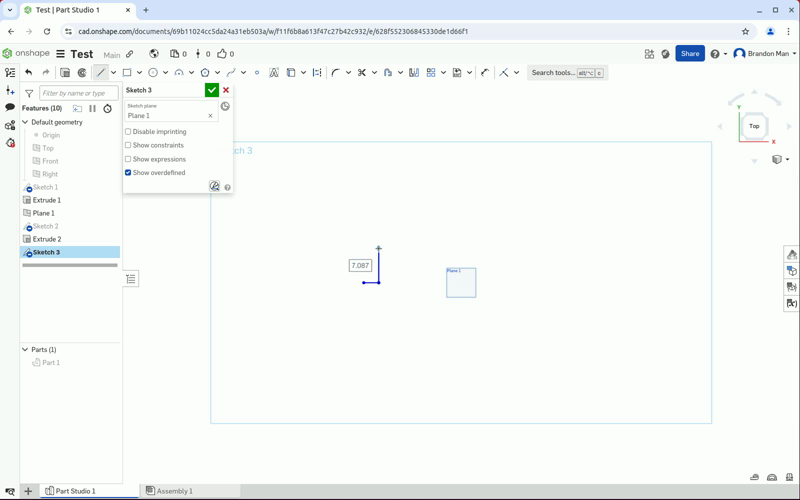
mouse_move(408, 248)
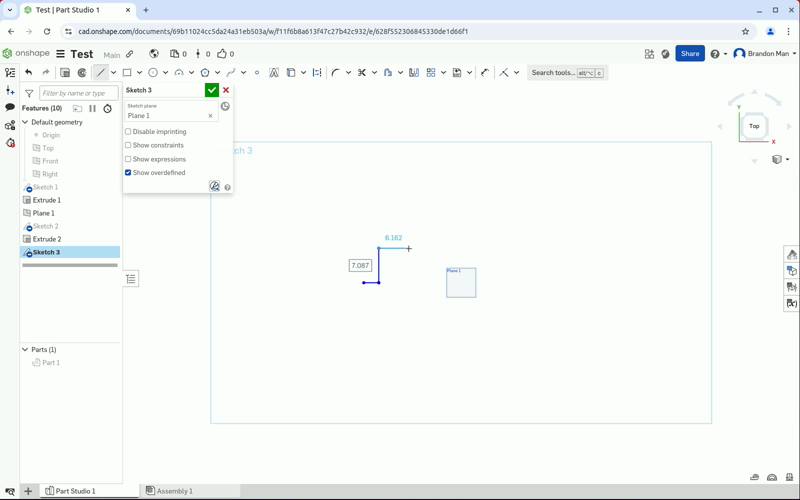
mouse_move(363, 248)
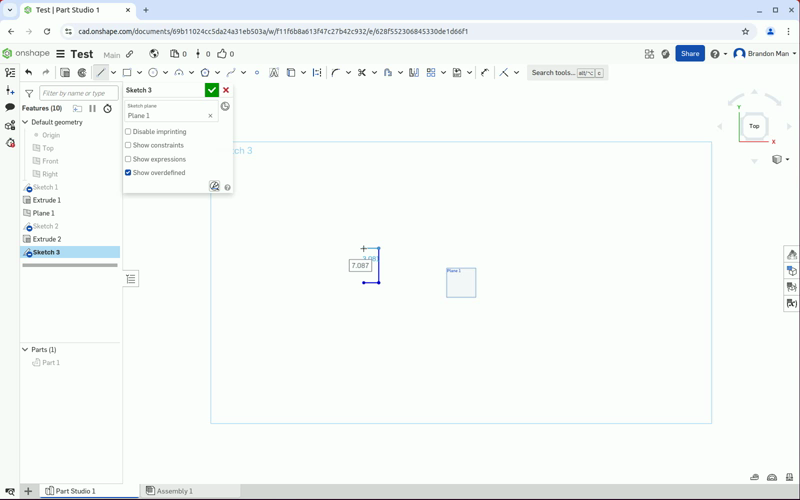
click(363, 248)
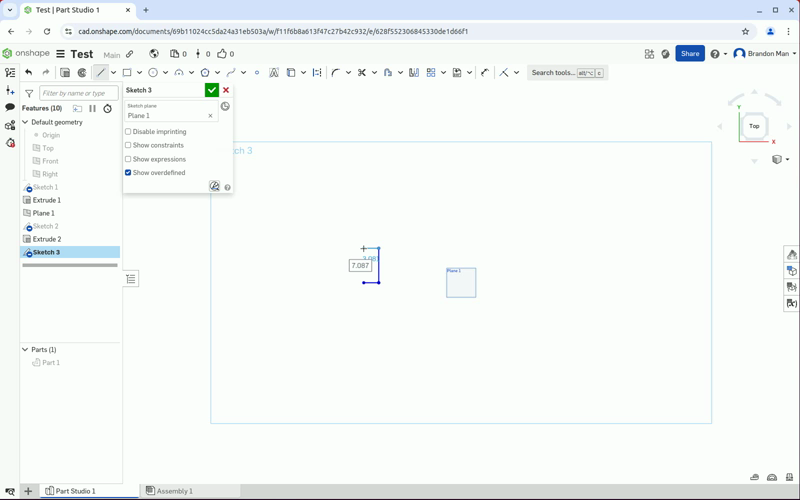
key_up(shift)
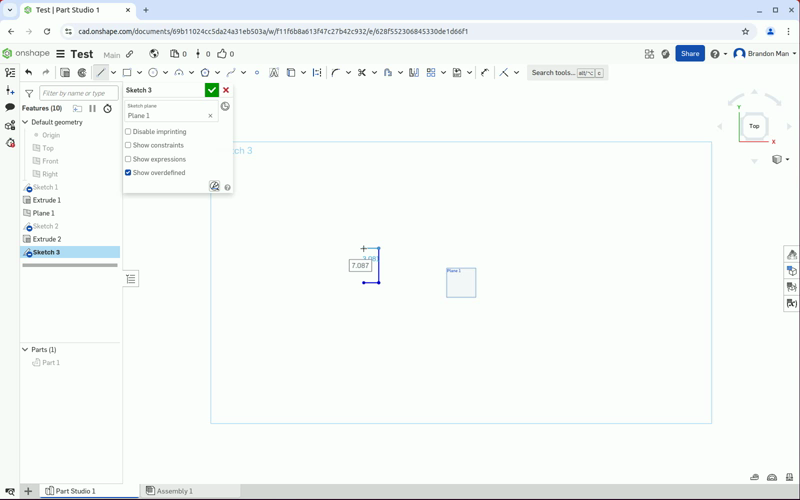
mouse_move(393, 248)
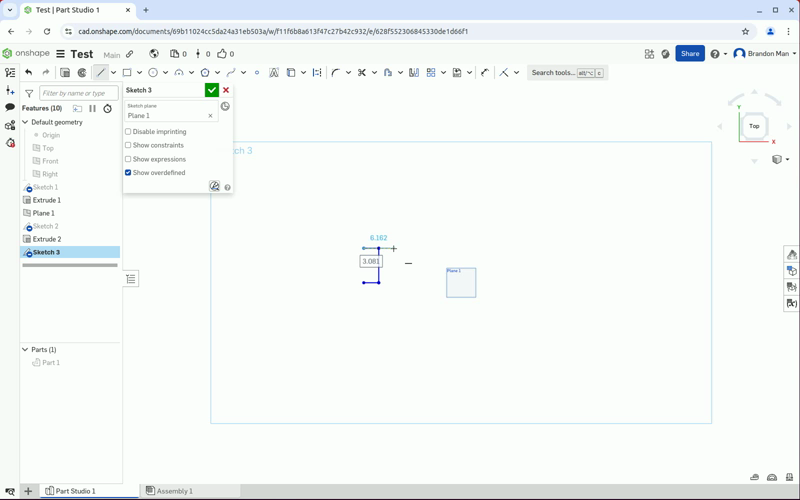
key_down(shift)
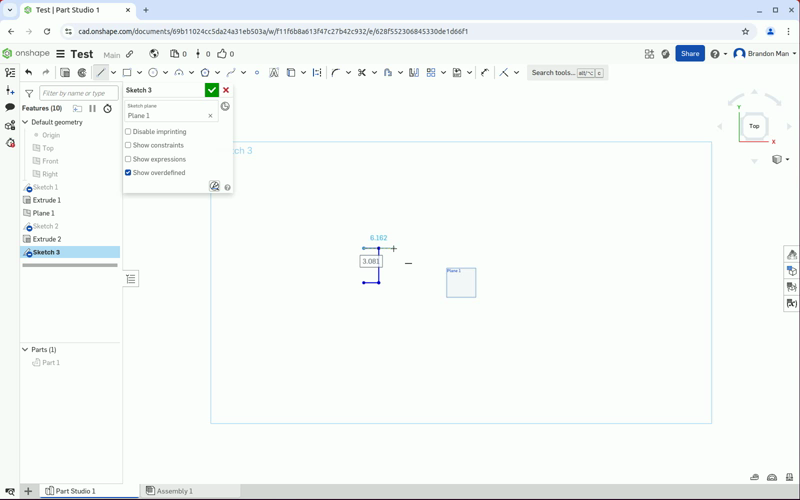
mouse_move(363, 282)
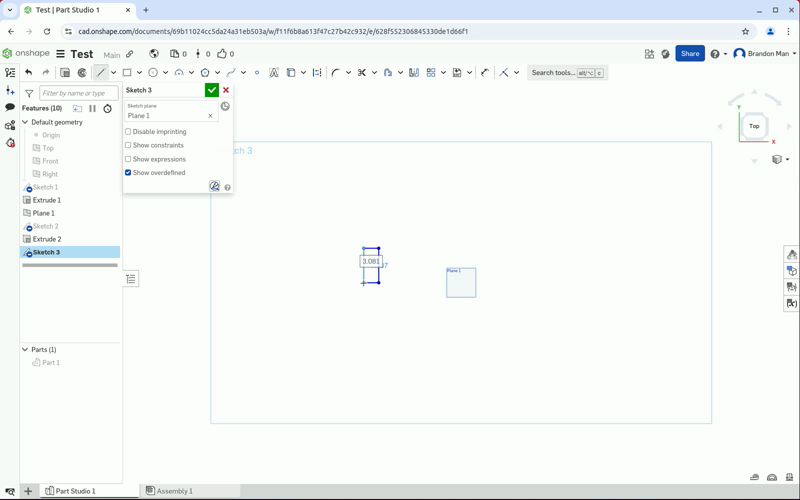
key_up(shift)
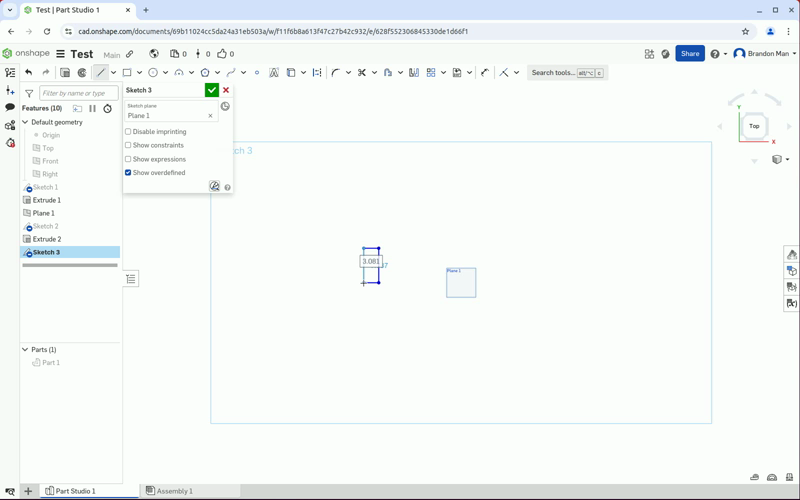
click(363, 282)
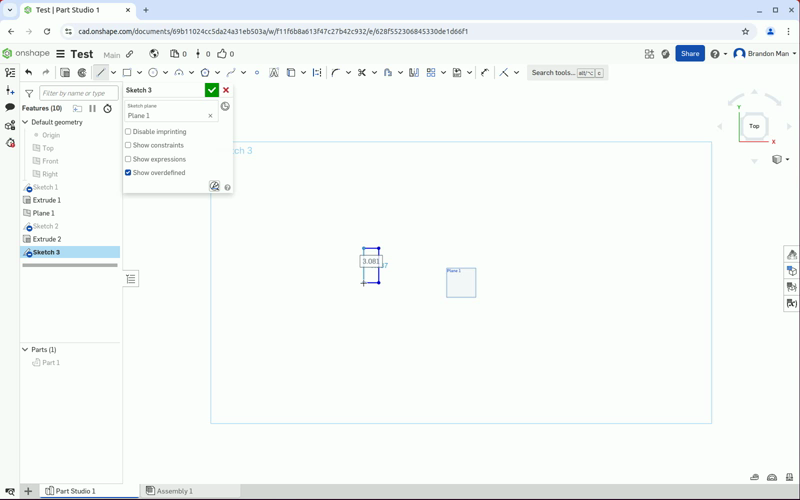
key(esc)
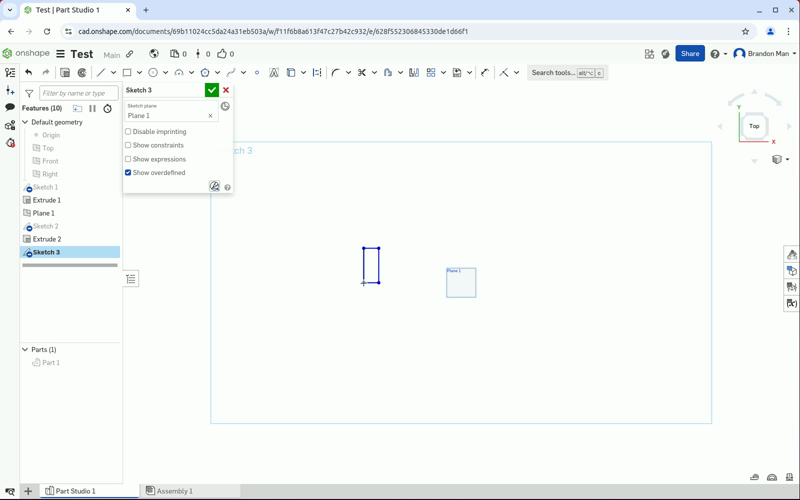
mouse_move(370, 272)
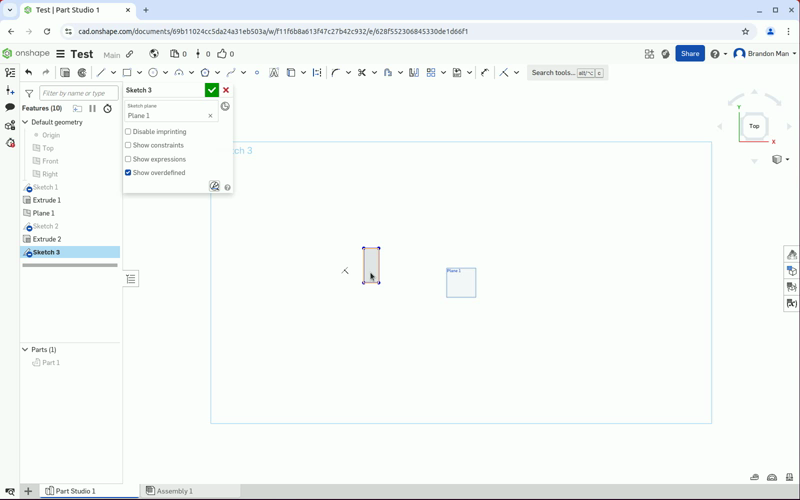
scroll(6)
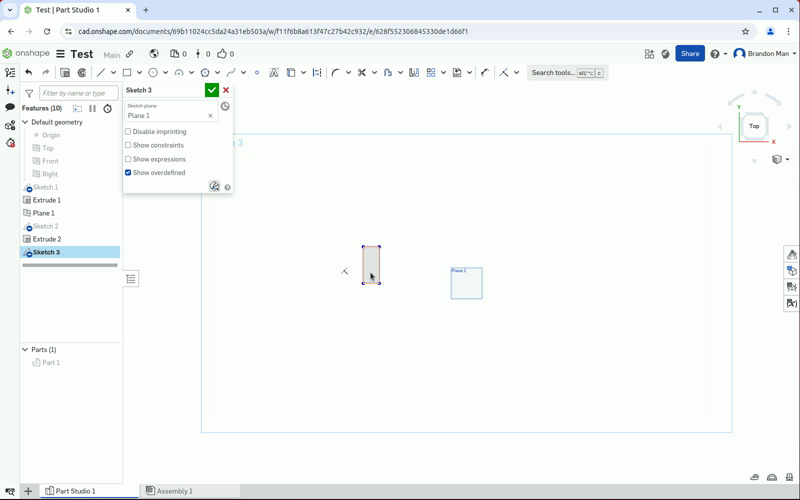
scroll(6)
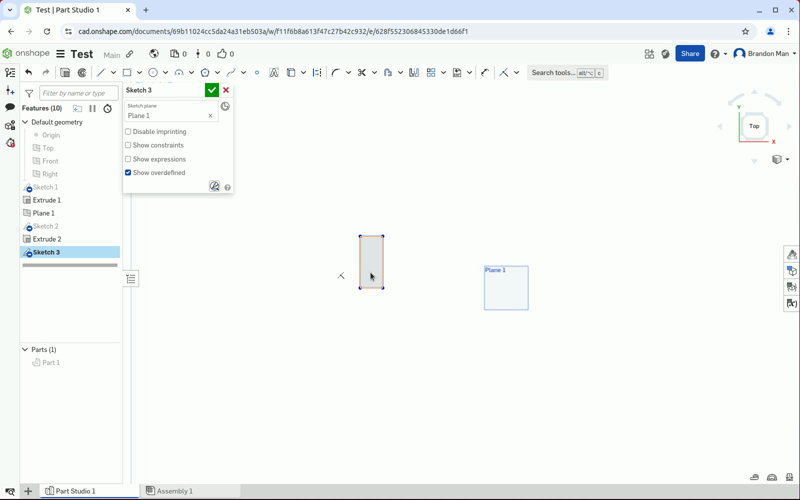
scroll(6)
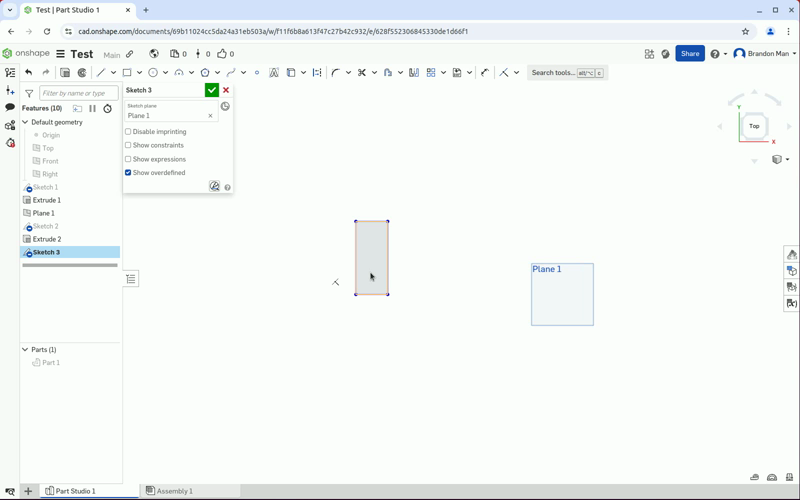
scroll(6)
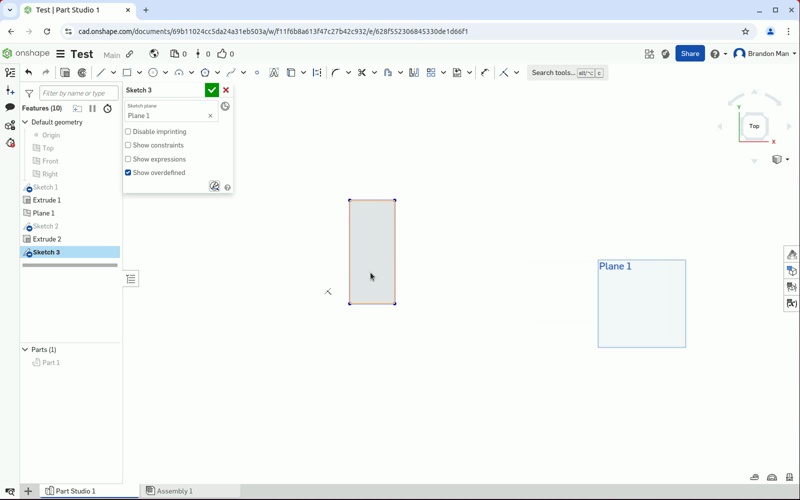
scroll(6)
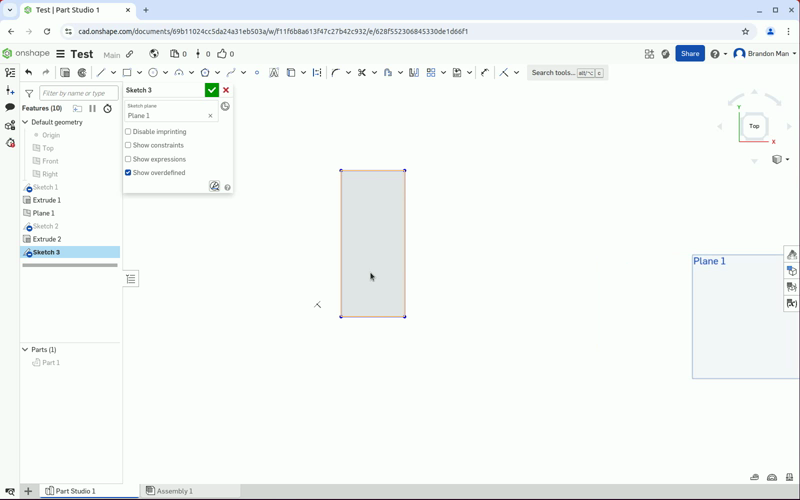
scroll(6)
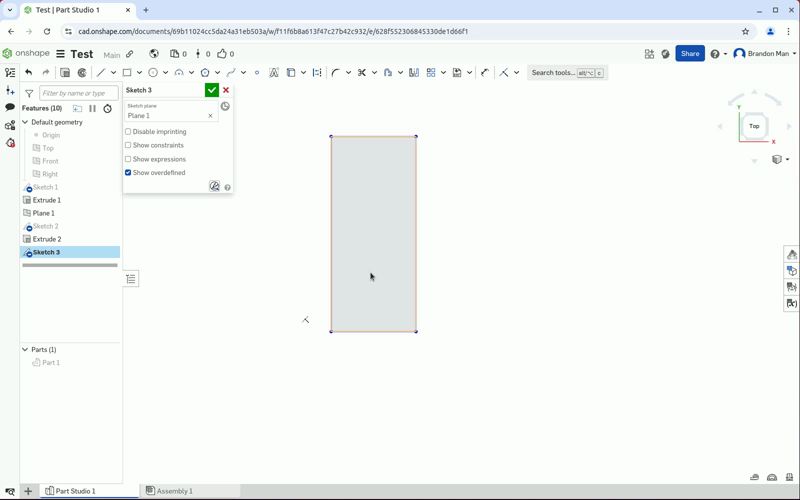
scroll(6)
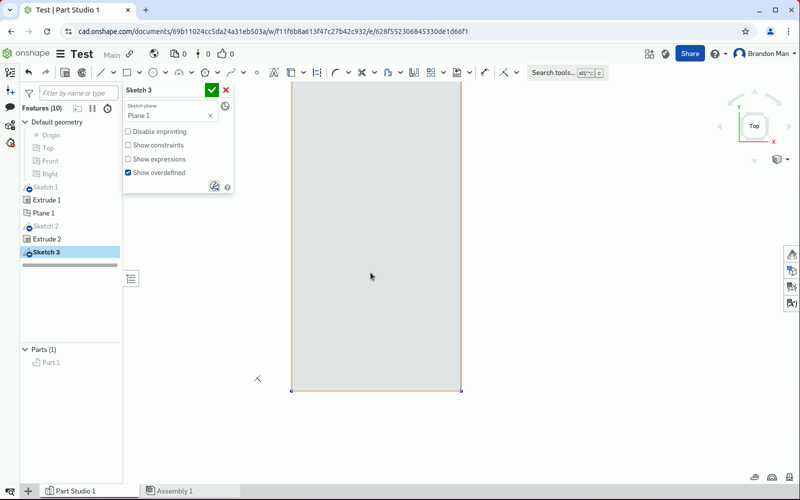
click(370, 272)
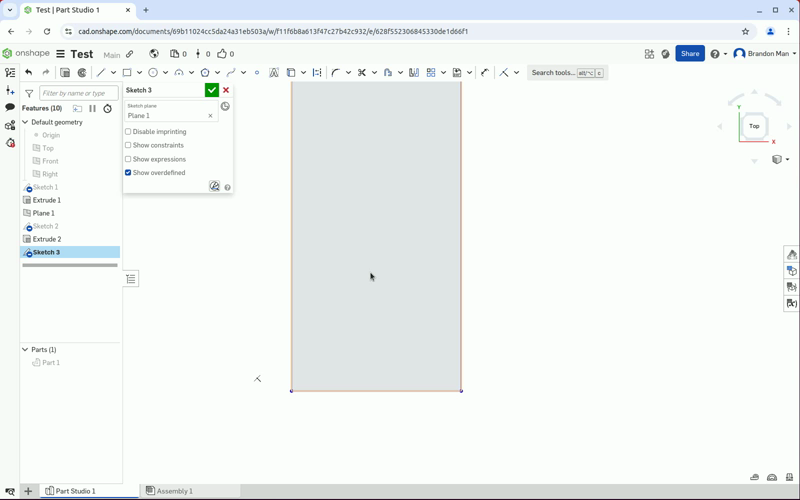
scroll(-6)
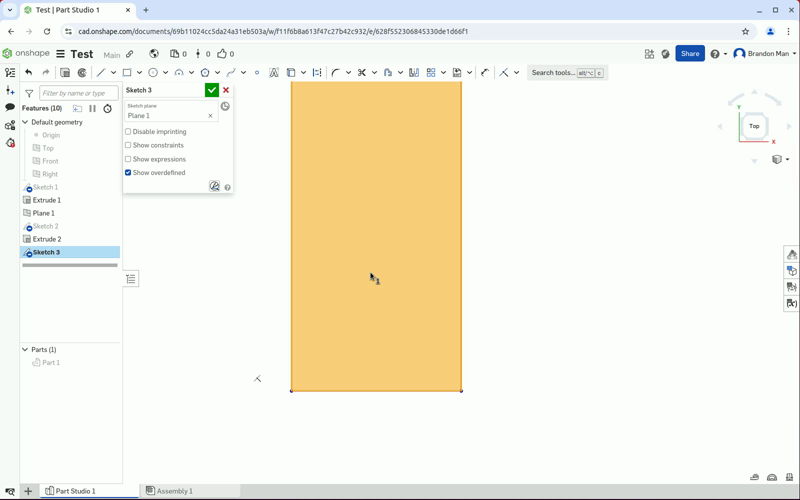
scroll(-6)
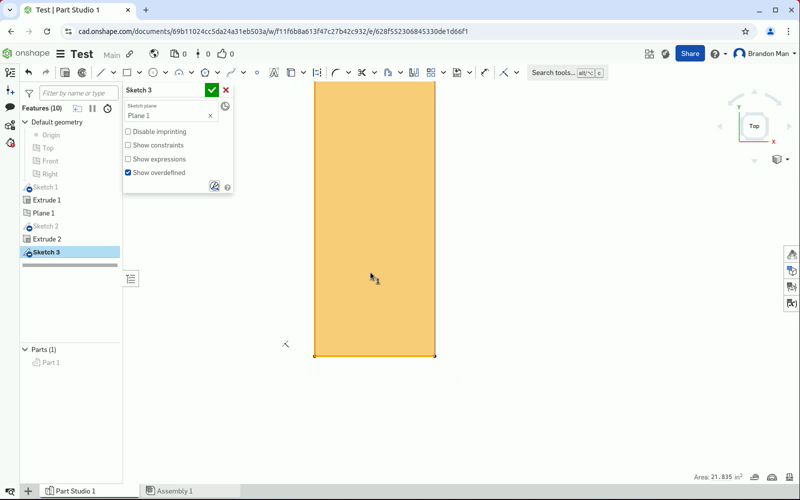
scroll(-6)
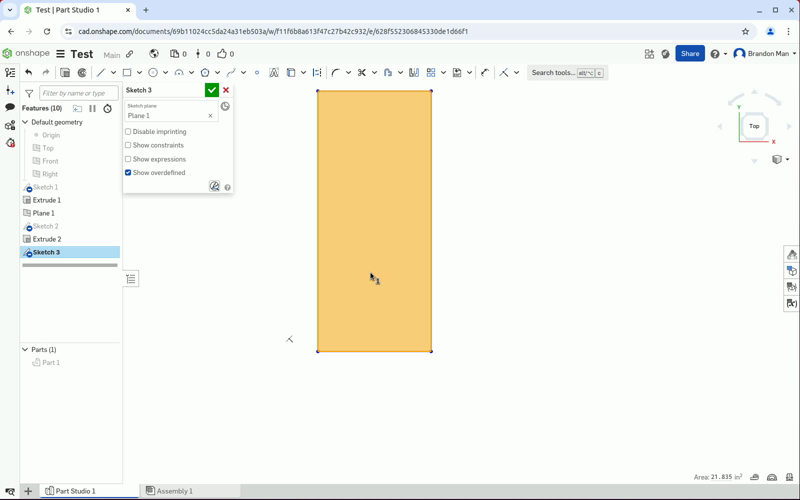
scroll(-6)
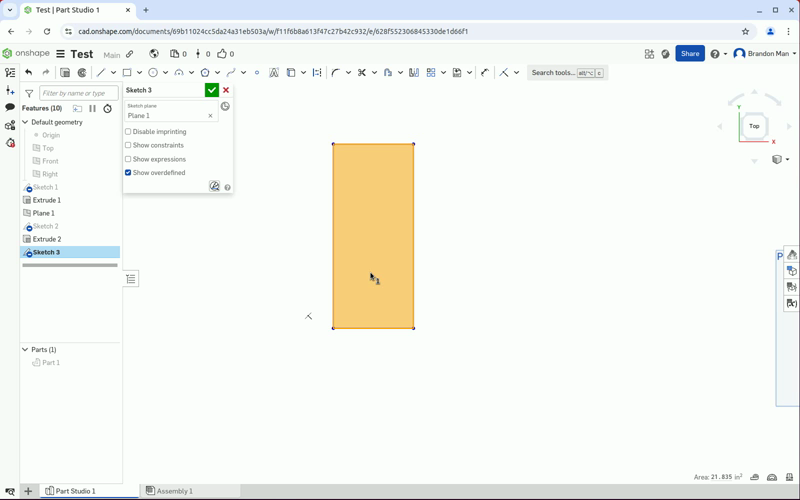
scroll(-6)
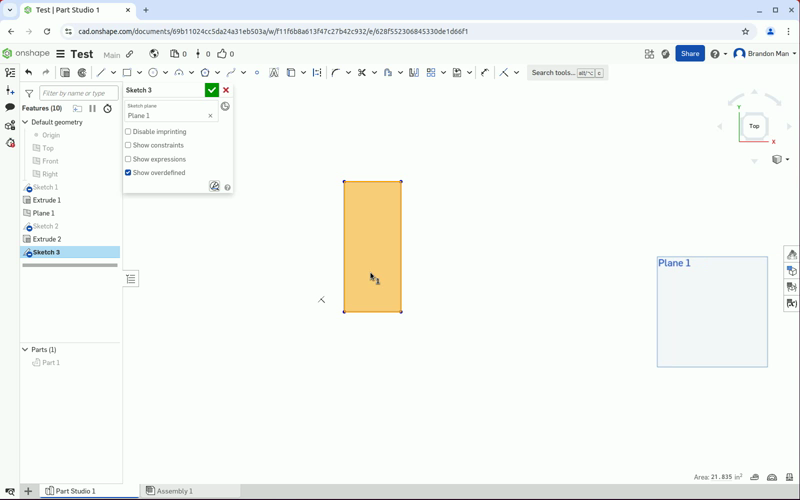
scroll(-6)
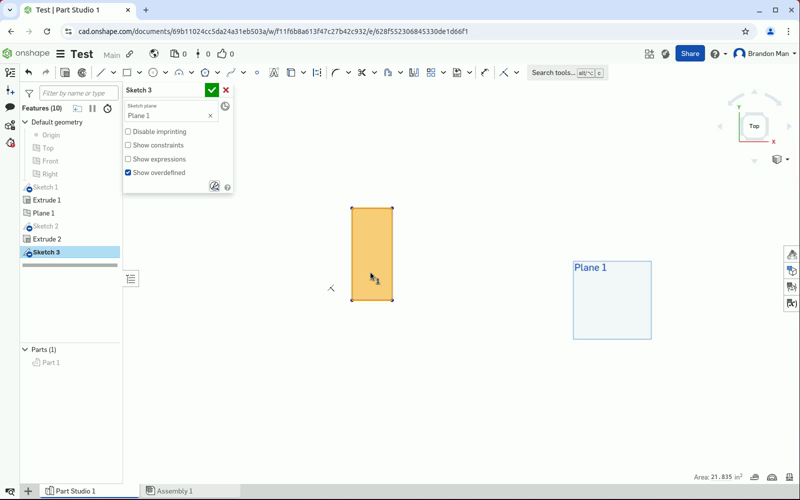
scroll(-6)
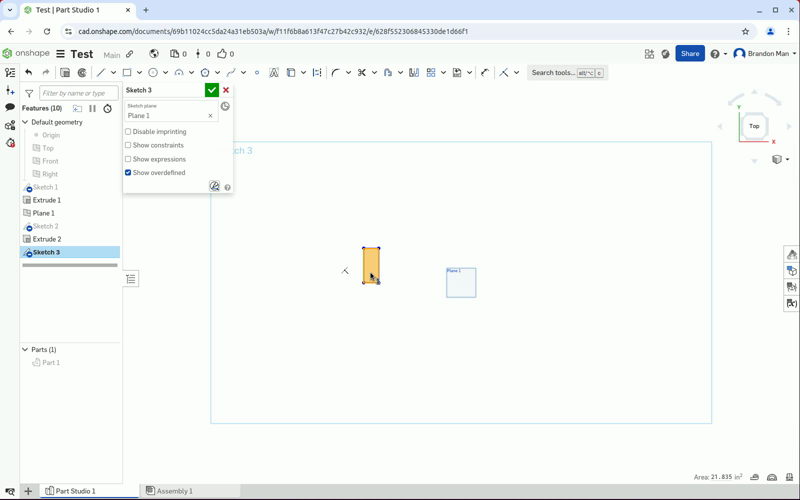
mouse_move(73, 352)
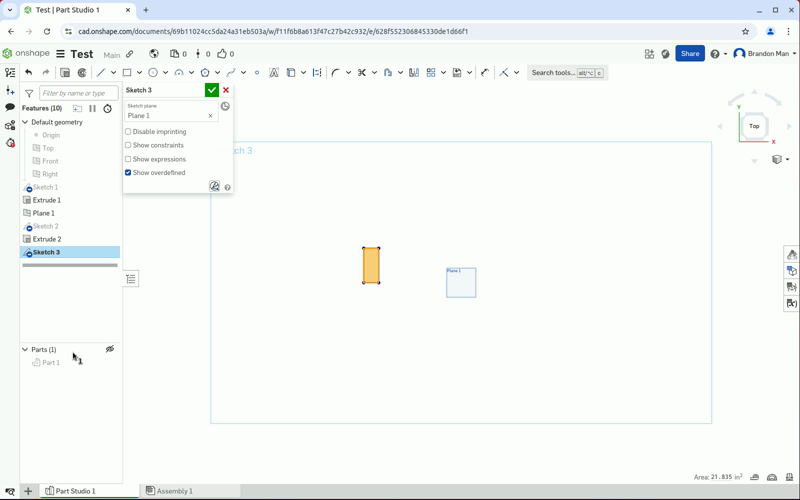
key(shift+y)
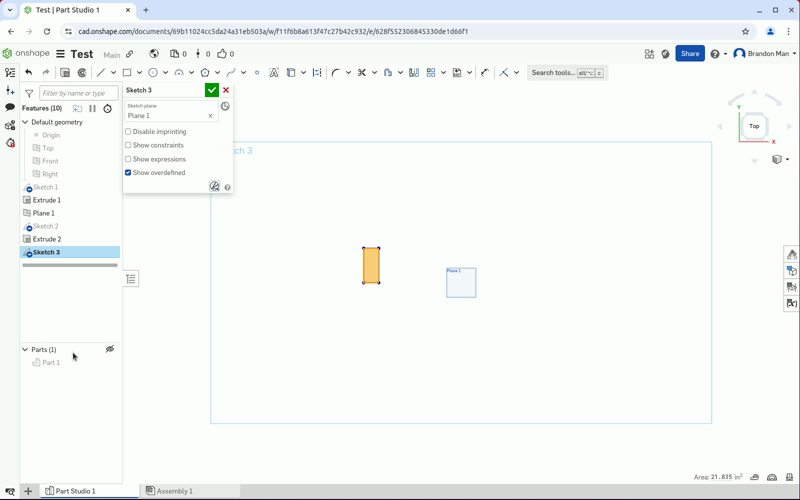
key(shift+e)
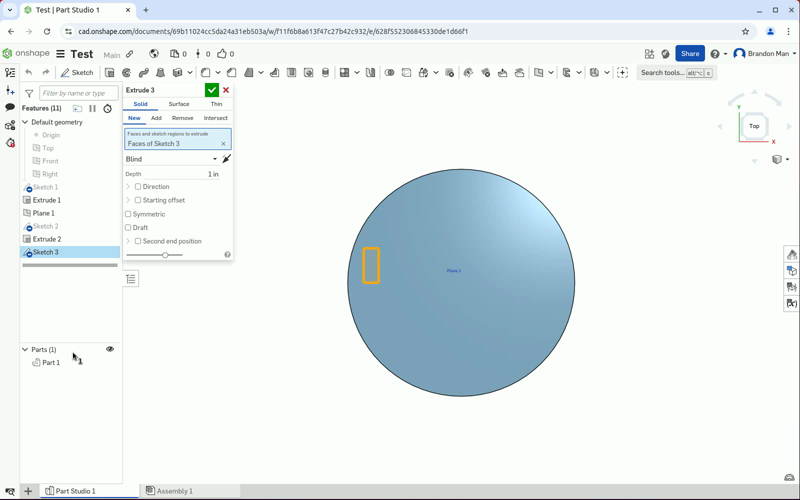
mouse_move(143, 106)
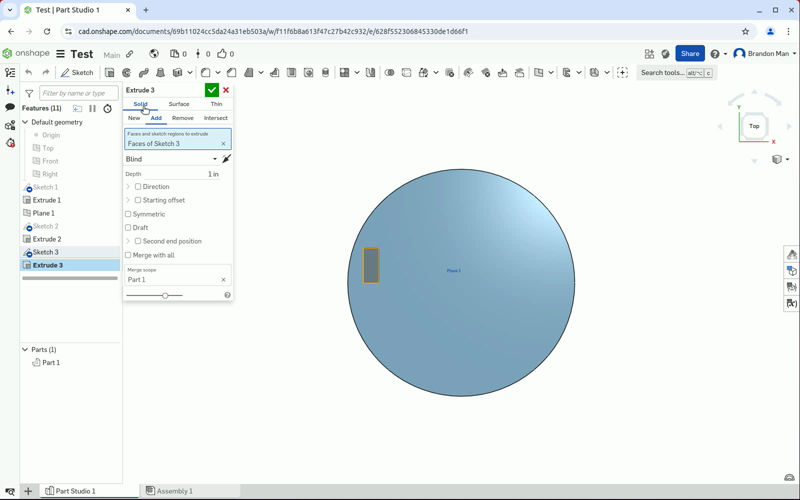
click(143, 106)
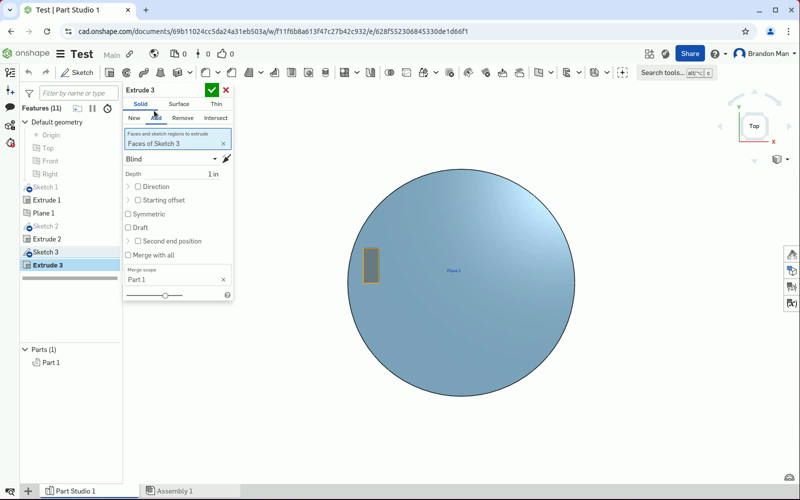
mouse_move(186, 120)
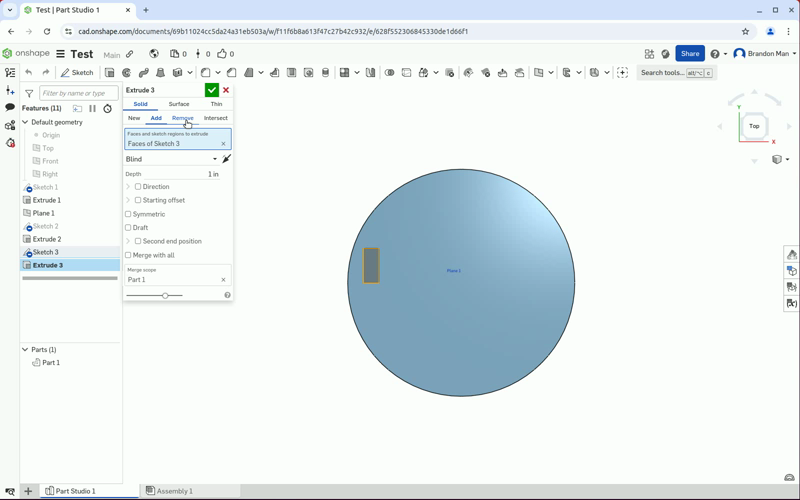
click(186, 120)
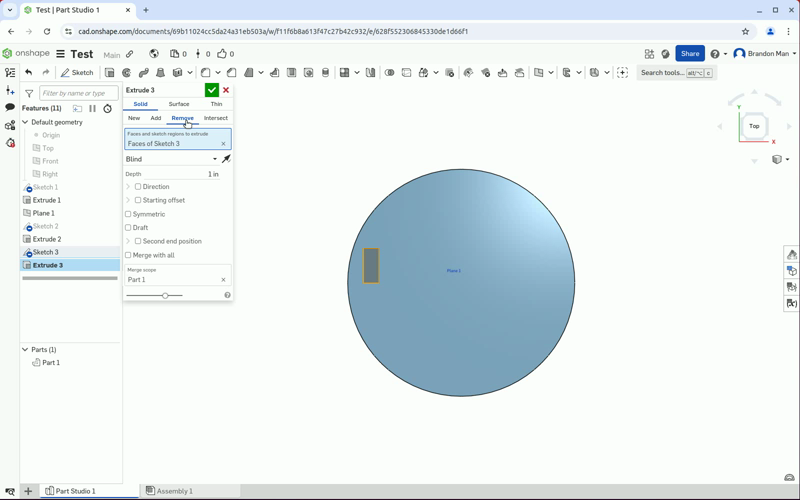
key(tab, 4)
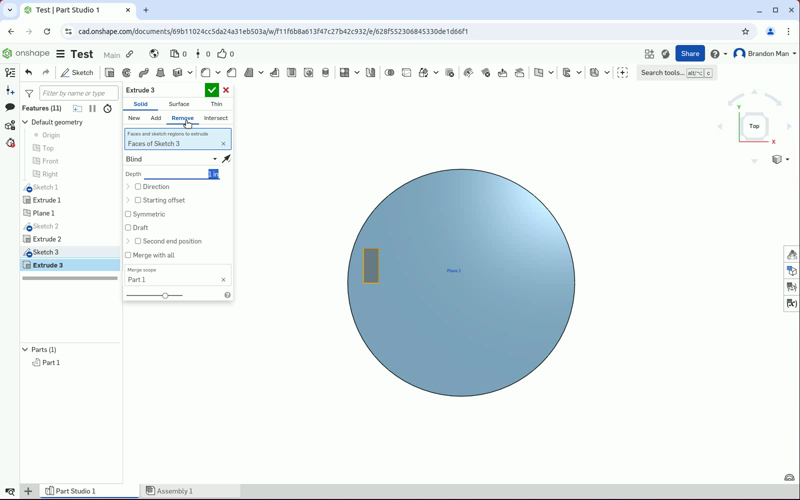
text(7.703)
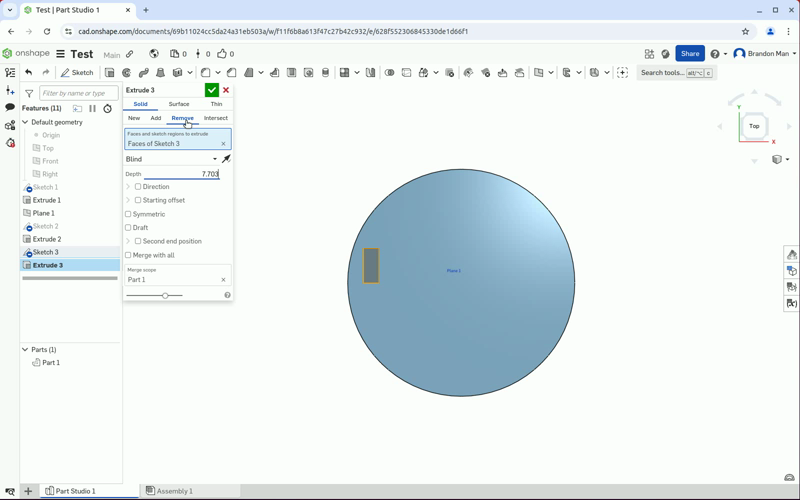
key(tab, 6)
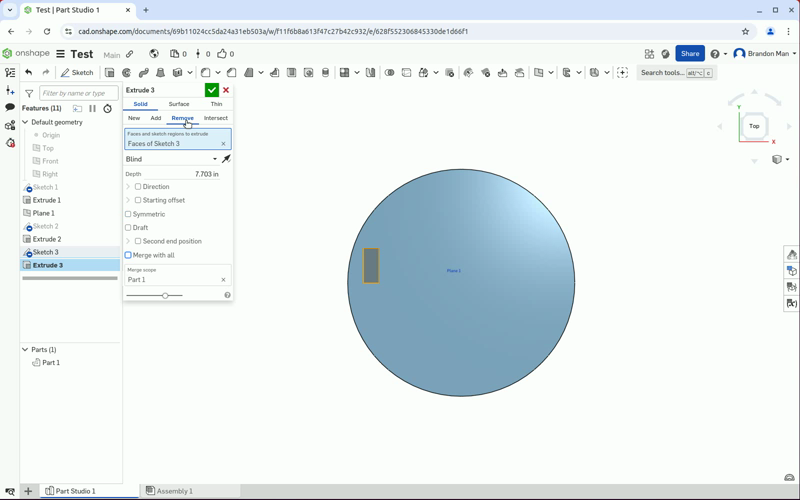
key(space)
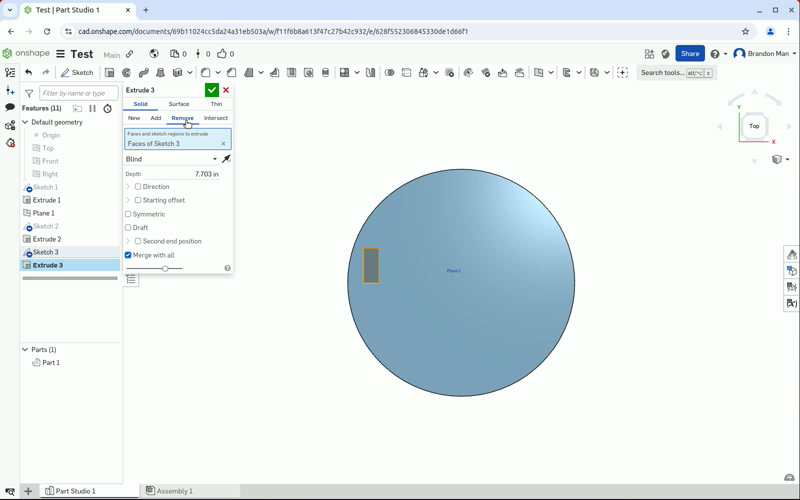
key(enter)
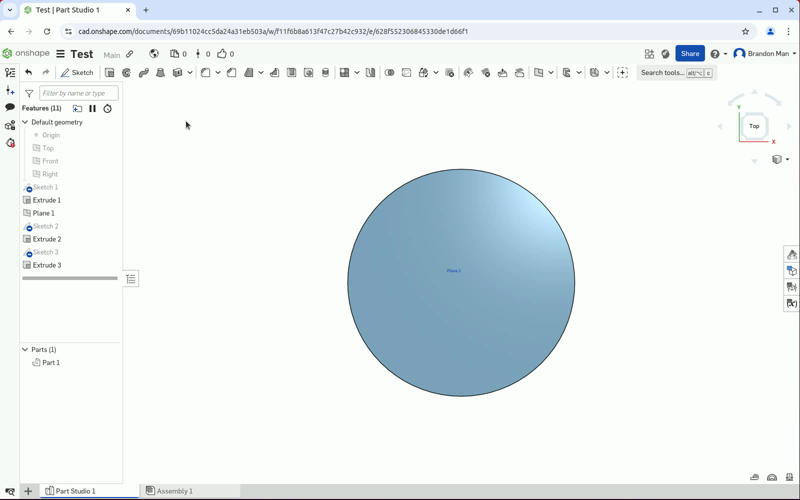
key(shift+h)
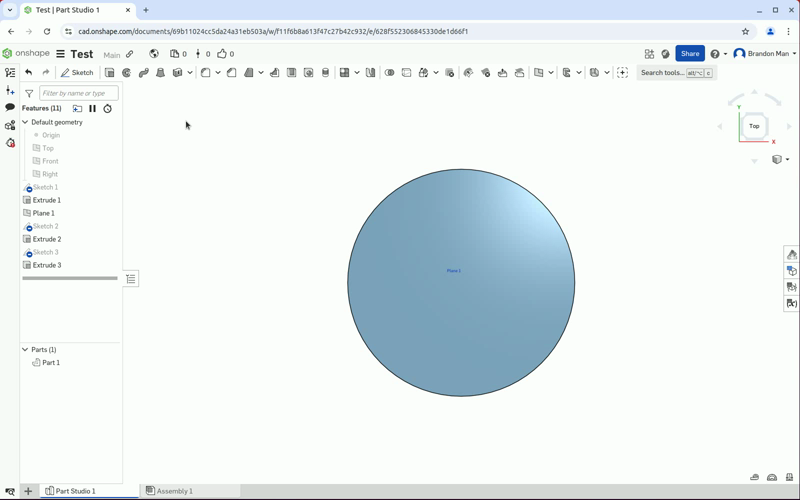
key(shift+h)
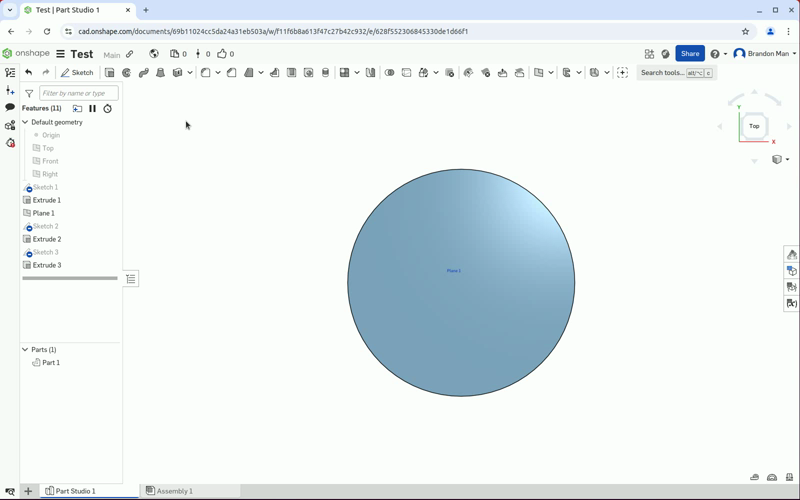
mouse_move(73, 189)
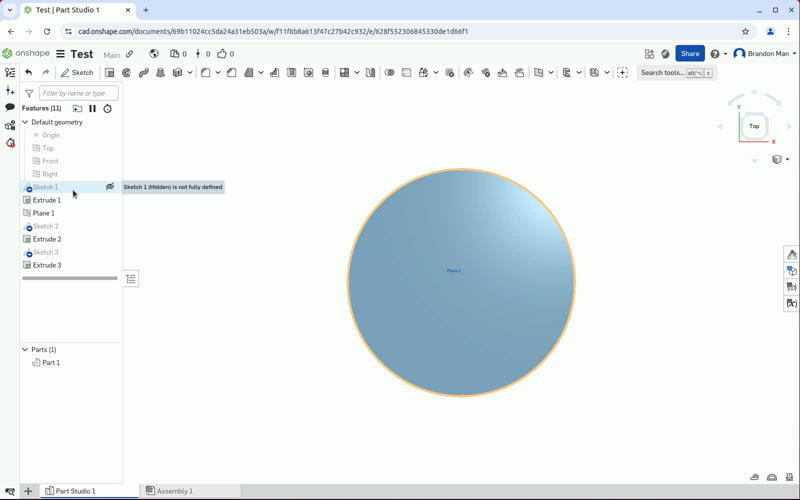
click(73, 189)
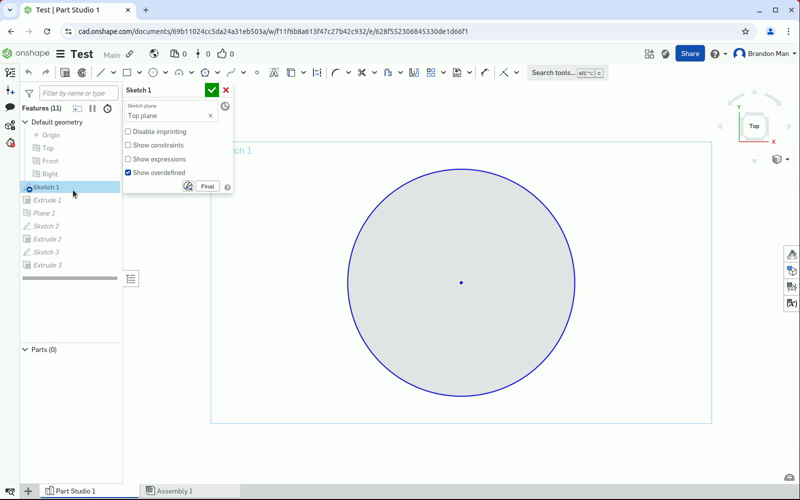
mouse_move(229, 92)
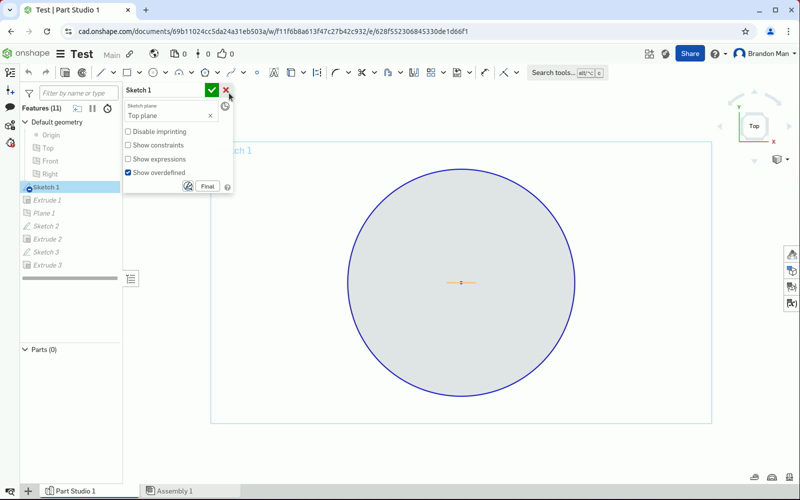
click(229, 92)
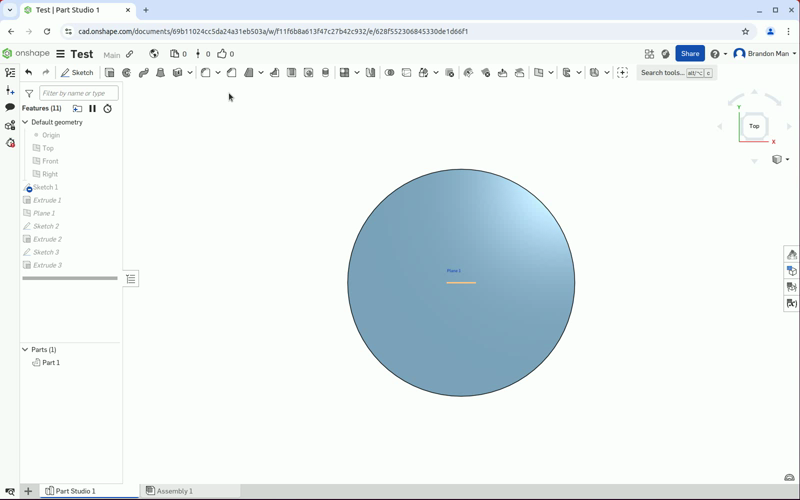
key(shift+s)
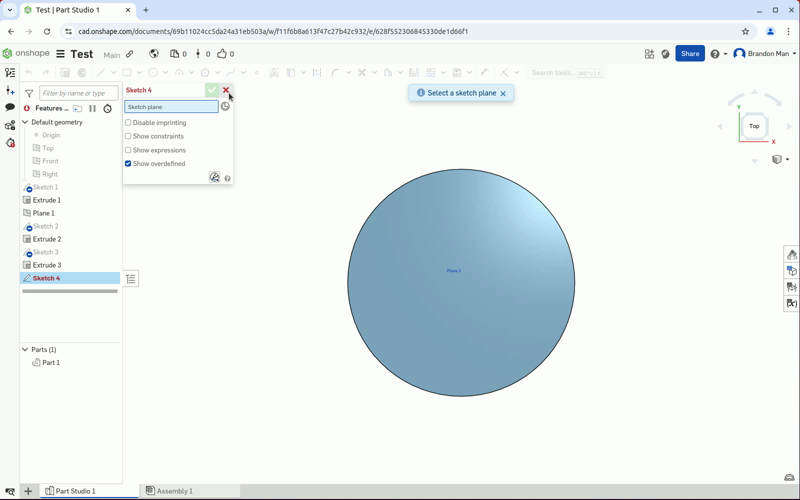
mouse_move(73, 215)
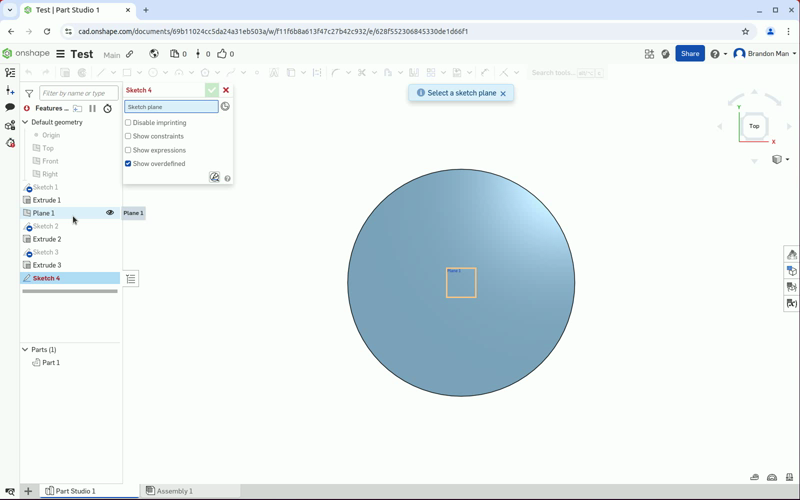
click(73, 215)
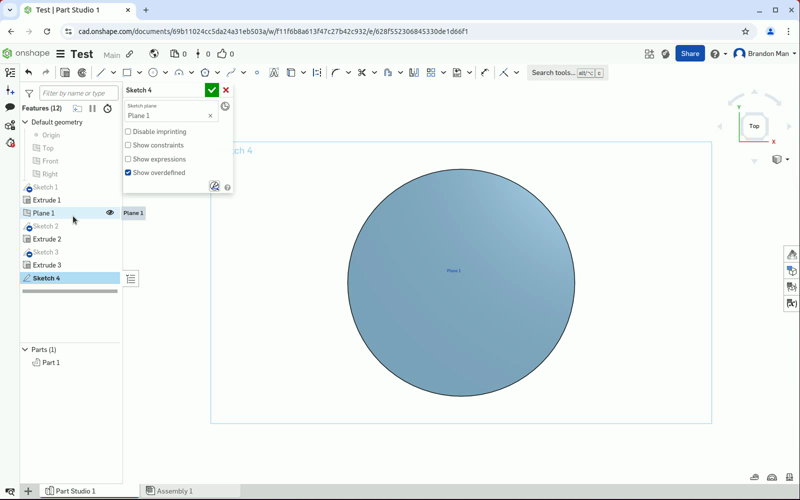
mouse_move(73, 352)
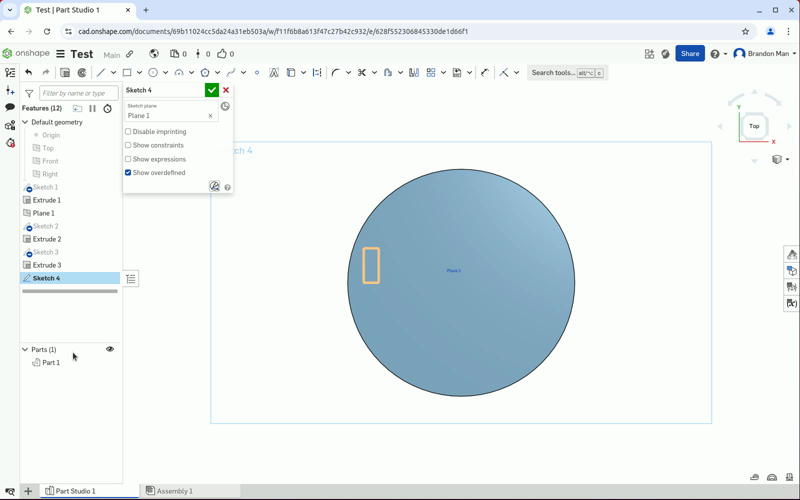
key(y)
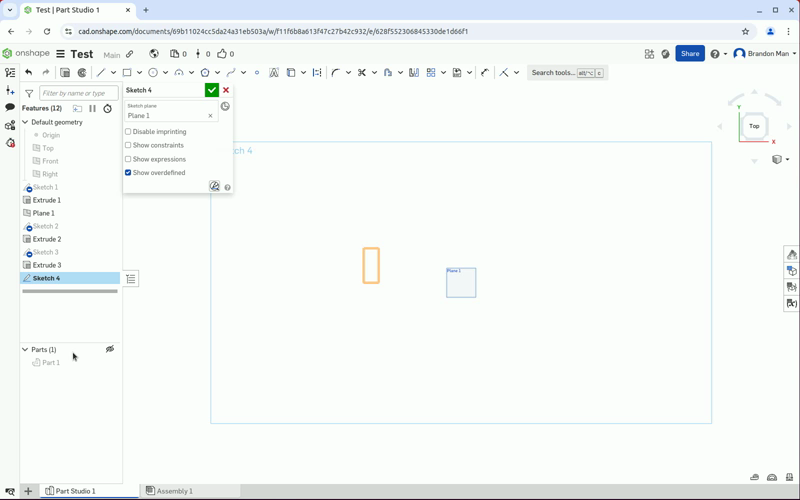
key(l)
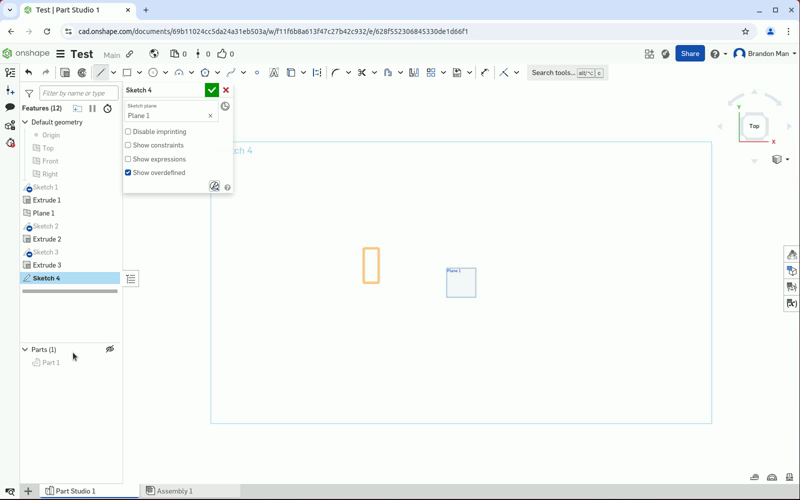
key_down(shift)
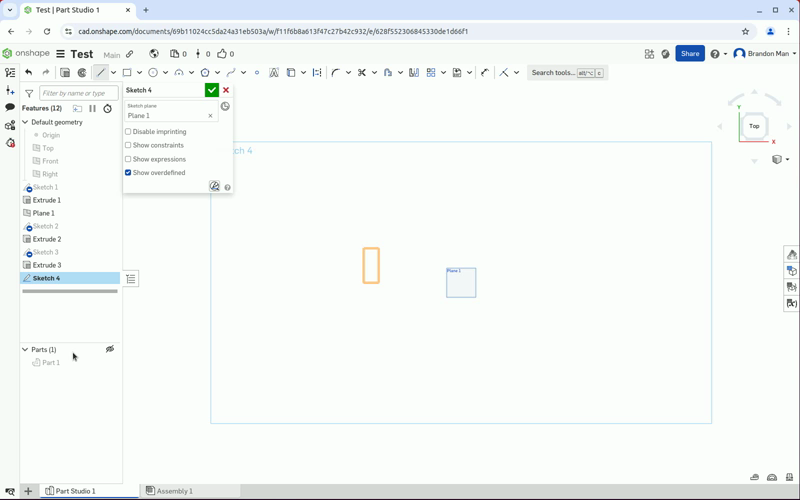
mouse_move(542, 316)
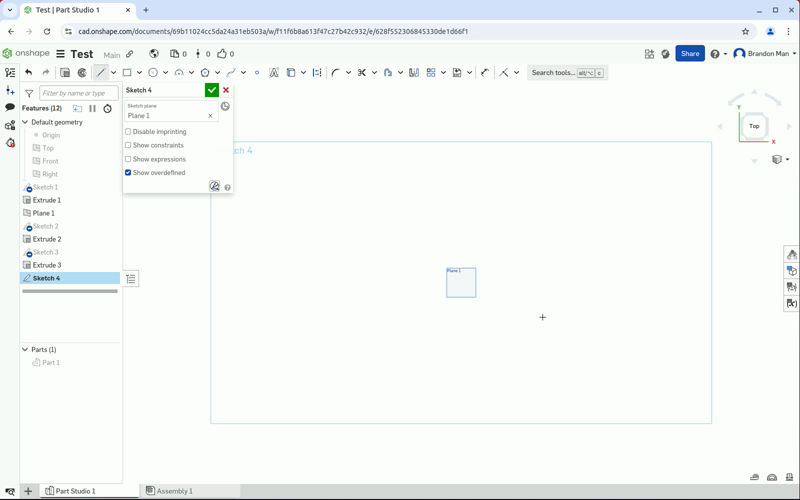
click(542, 316)
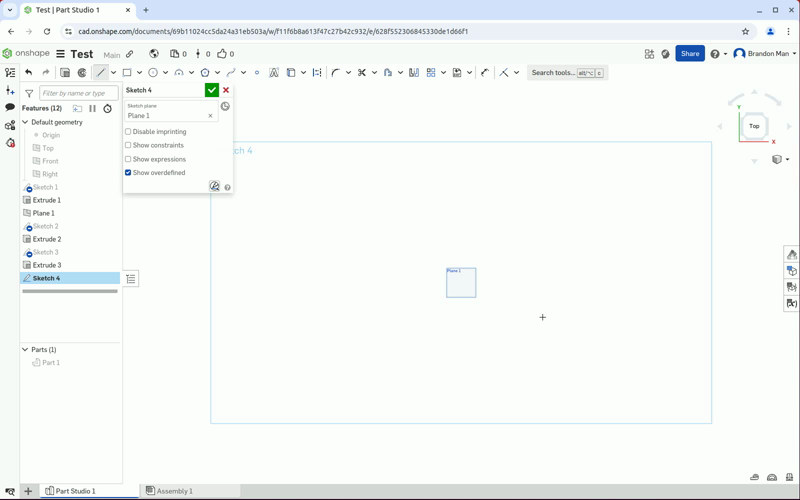
key_up(shift)
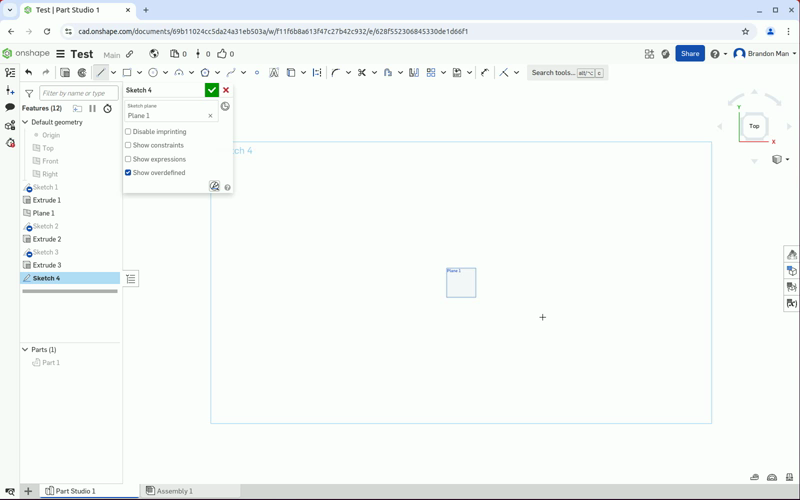
key_down(shift)
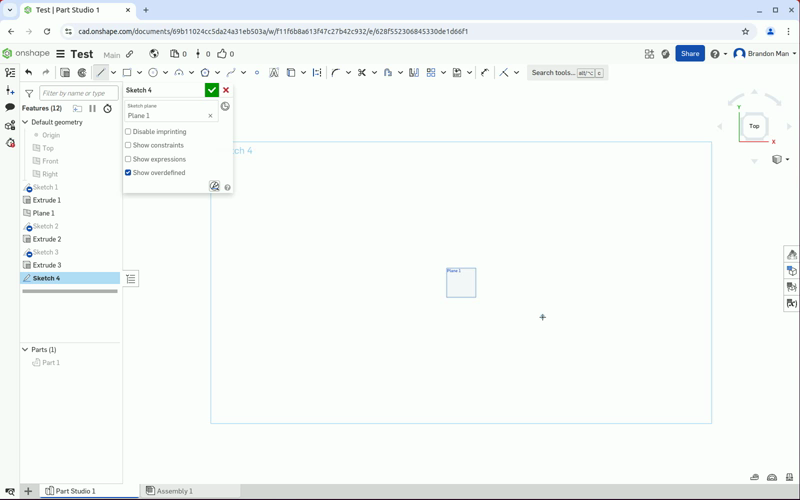
mouse_move(572, 316)
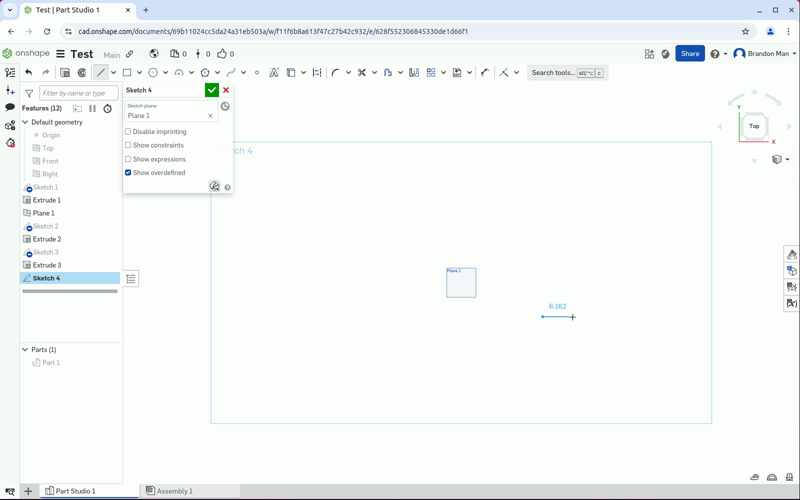
mouse_move(558, 316)
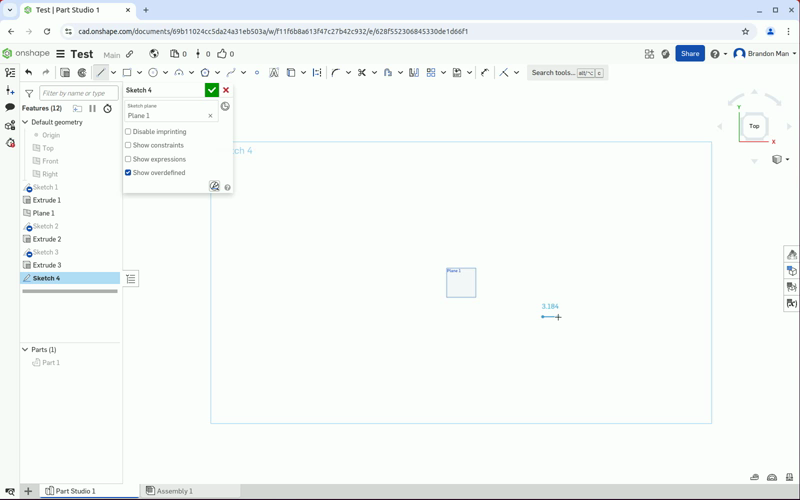
click(558, 316)
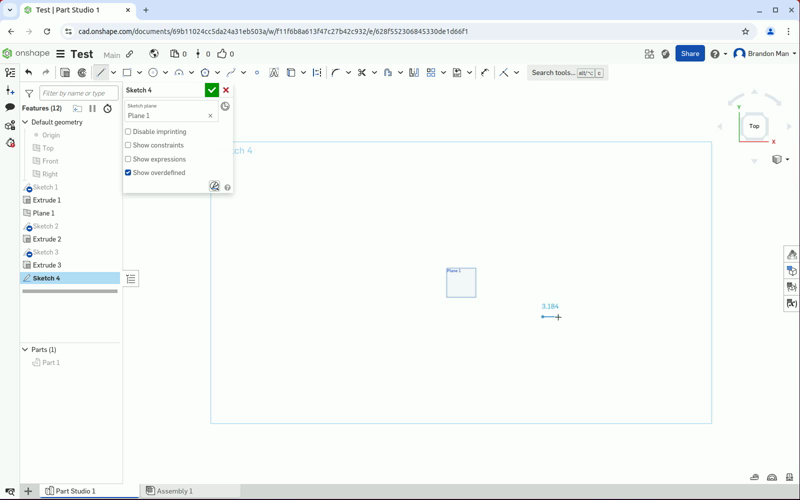
key_up(shift)
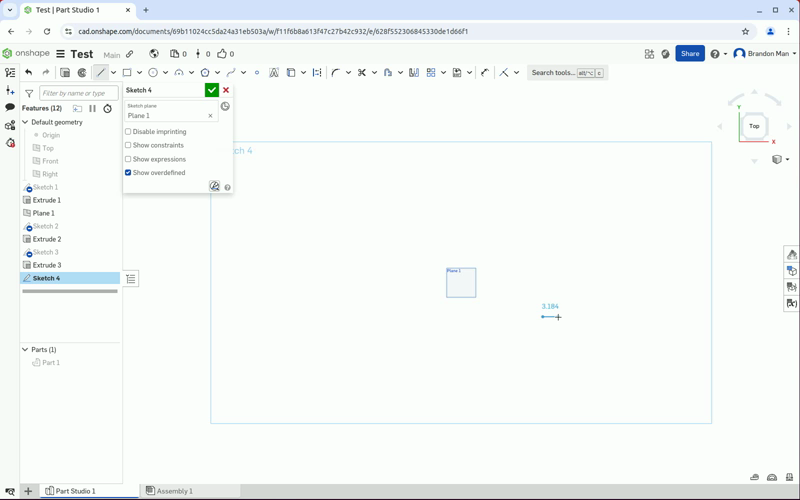
key_down(shift)
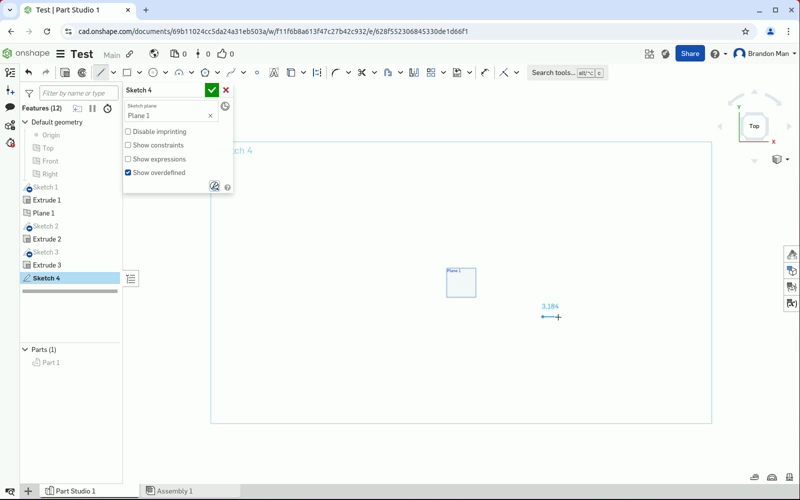
mouse_move(558, 248)
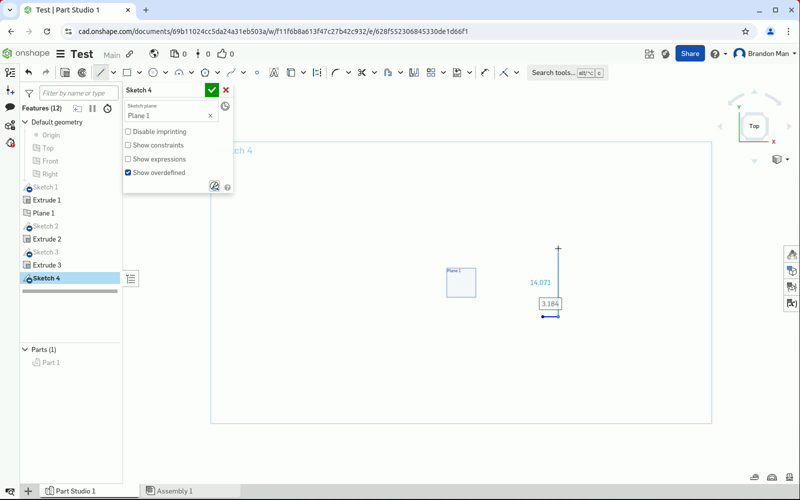
click(558, 248)
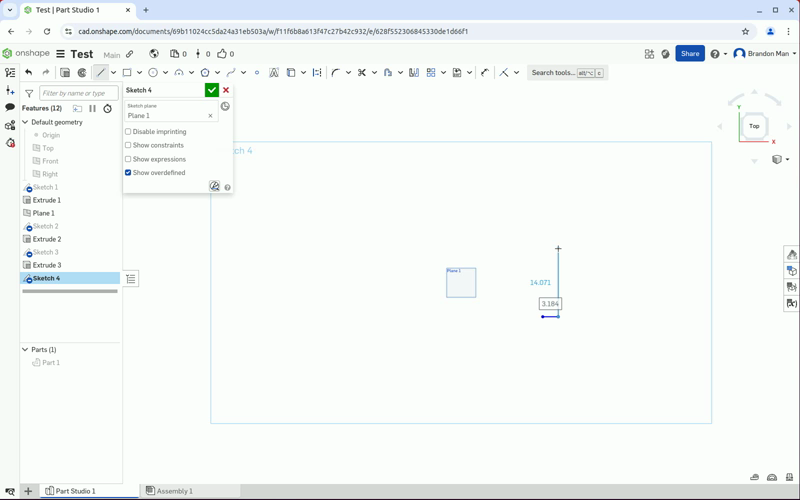
key_up(shift)
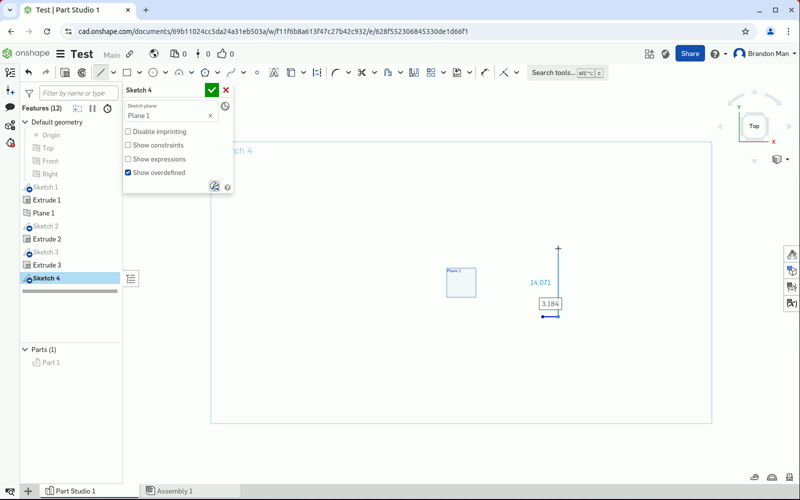
key_down(shift)
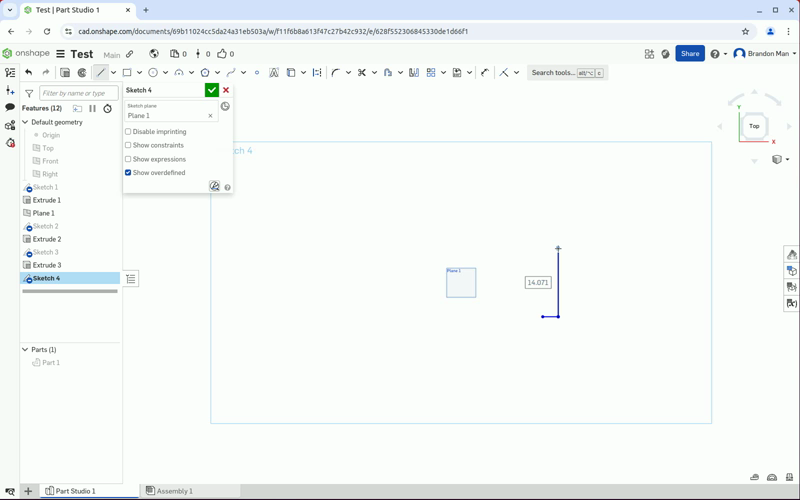
mouse_move(588, 248)
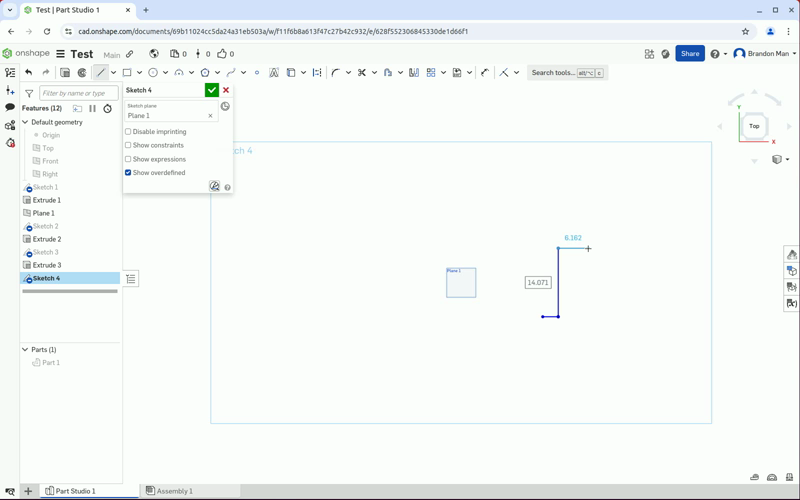
mouse_move(542, 248)
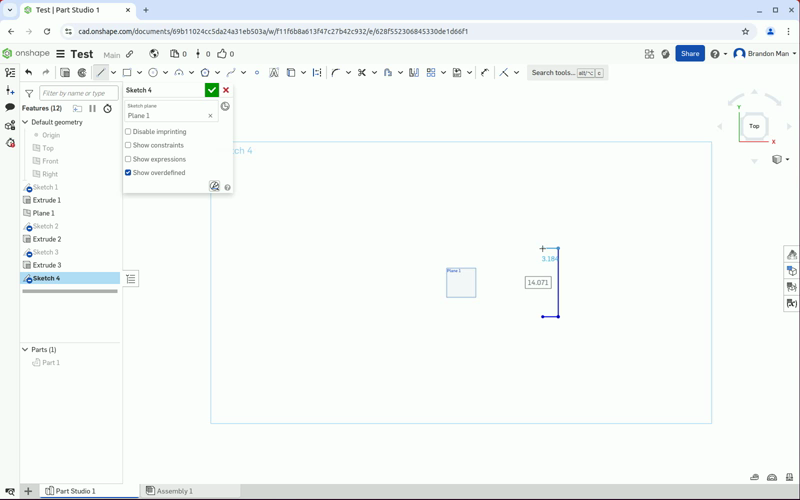
click(542, 248)
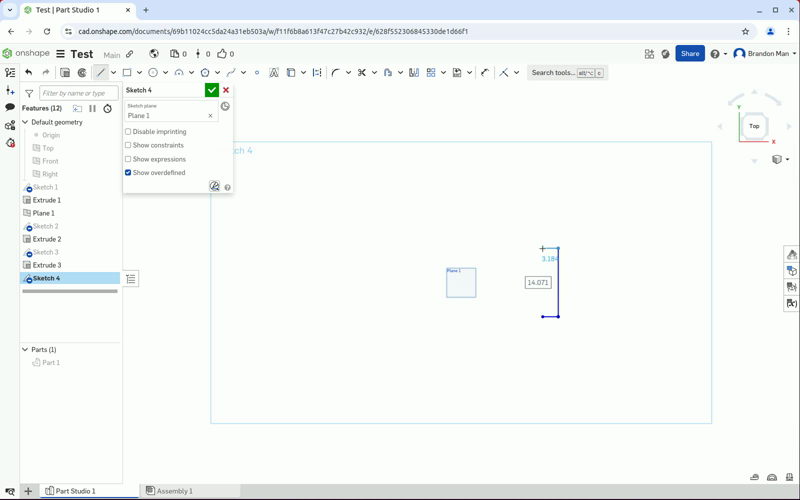
key_up(shift)
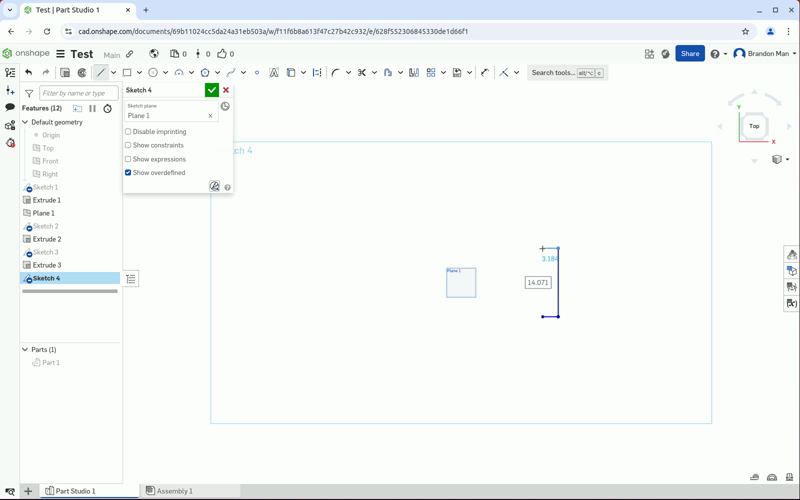
key_down(shift)
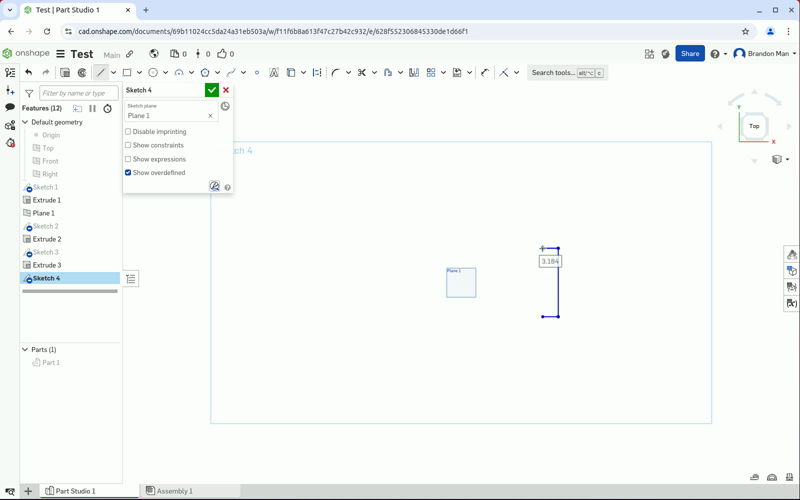
mouse_move(542, 316)
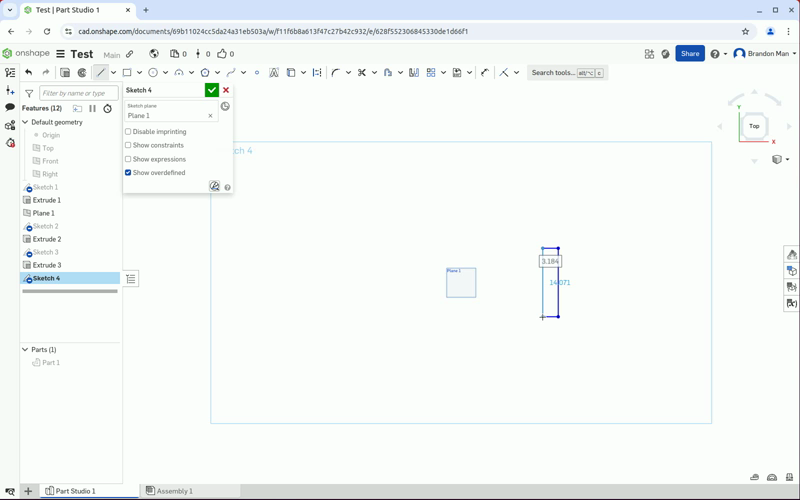
key_up(shift)
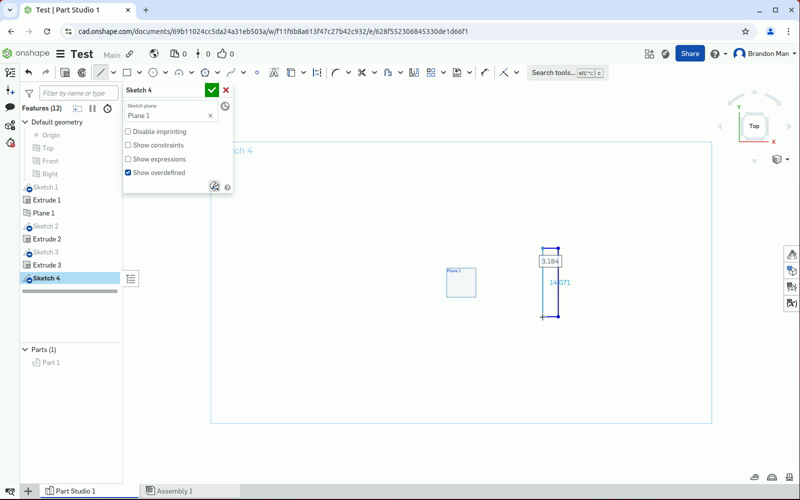
click(542, 316)
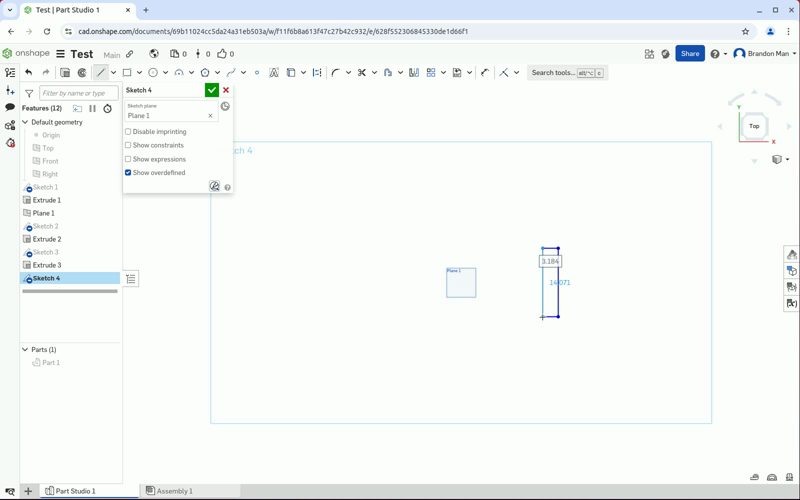
key(esc)
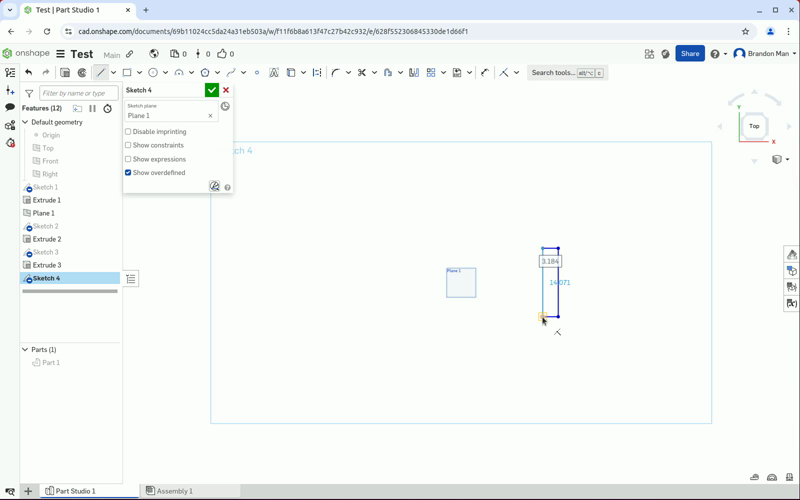
mouse_move(552, 283)
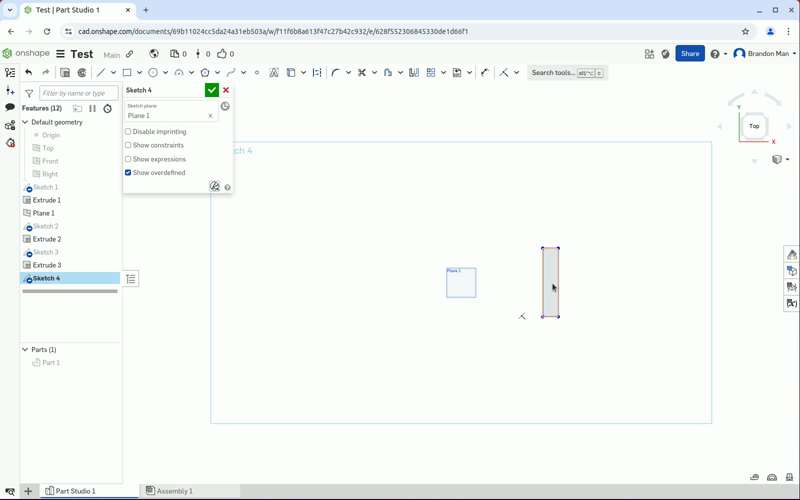
scroll(6)
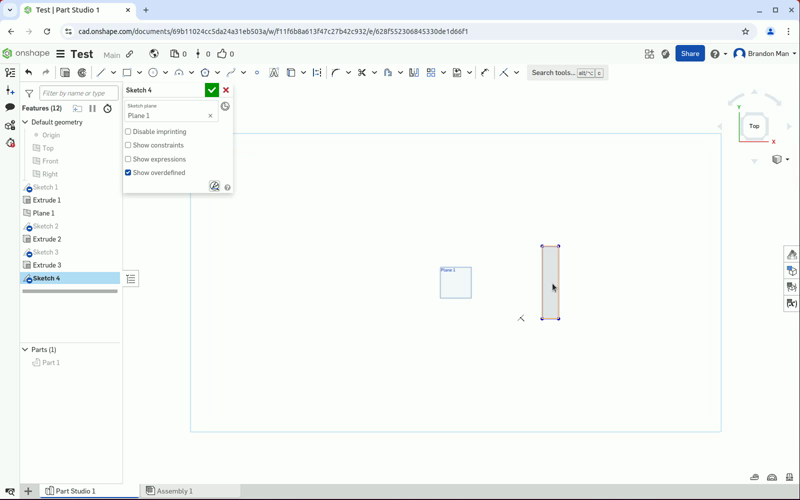
scroll(6)
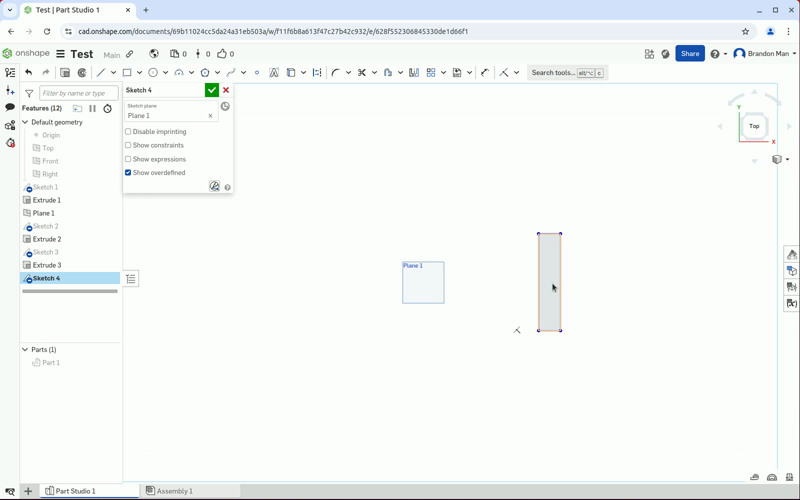
scroll(6)
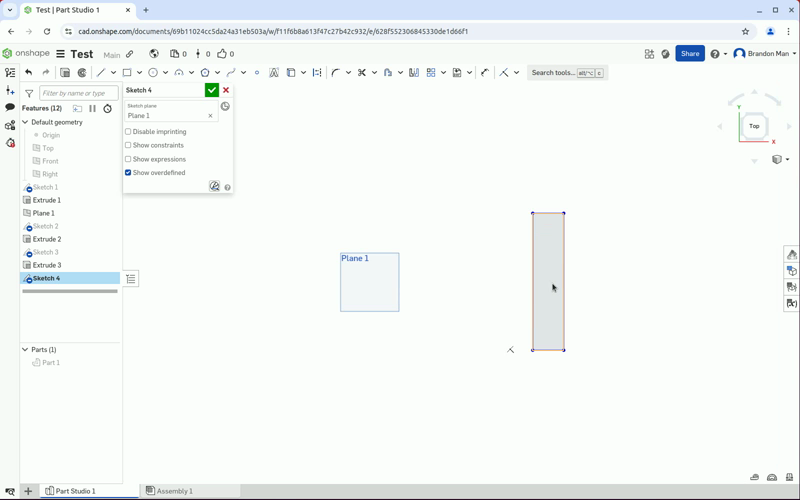
scroll(6)
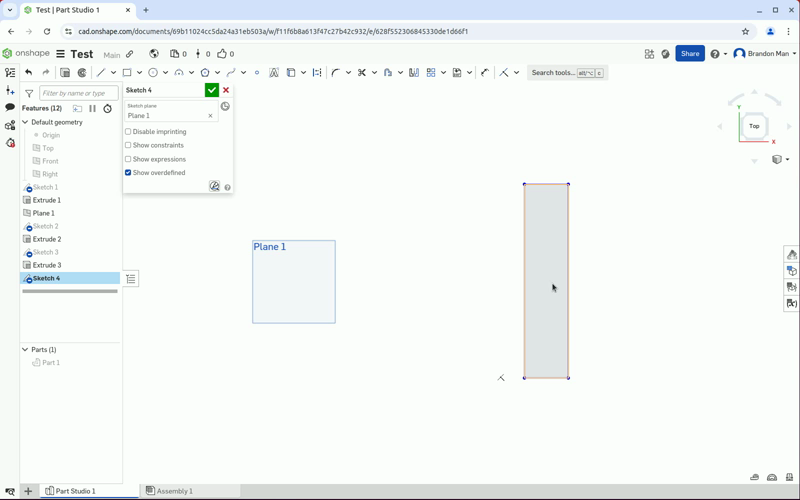
scroll(6)
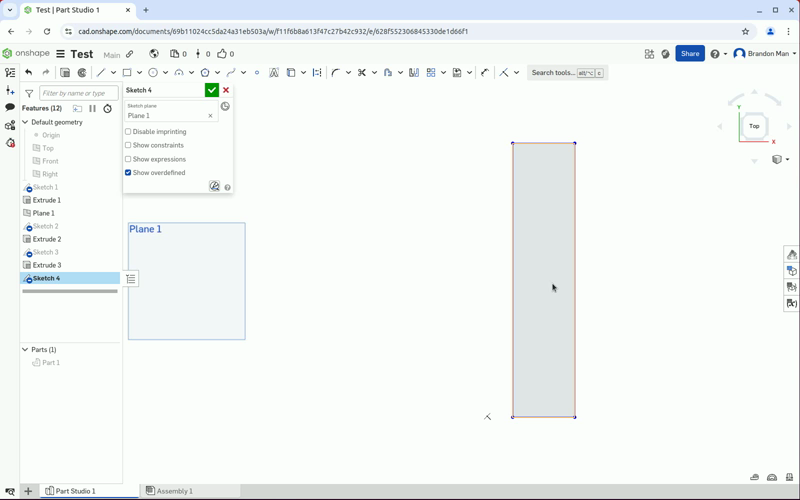
scroll(6)
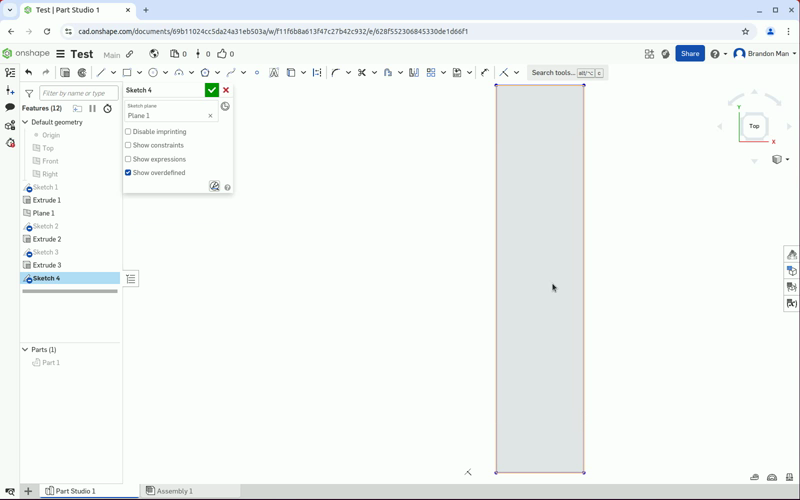
scroll(6)
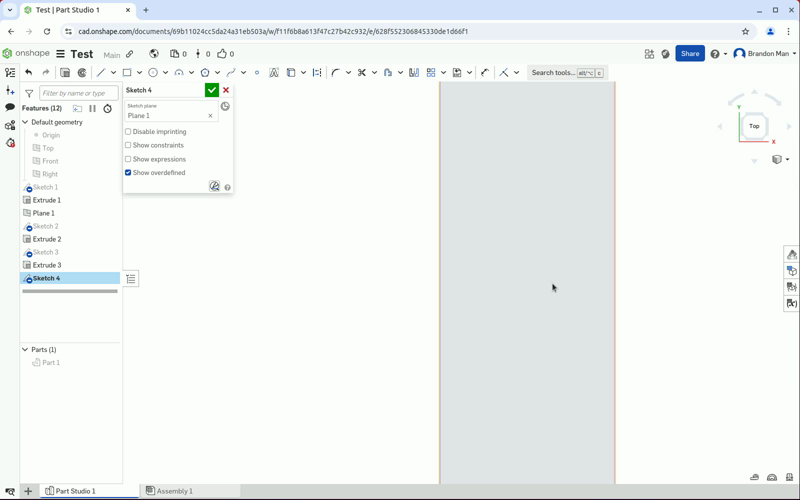
click(552, 283)
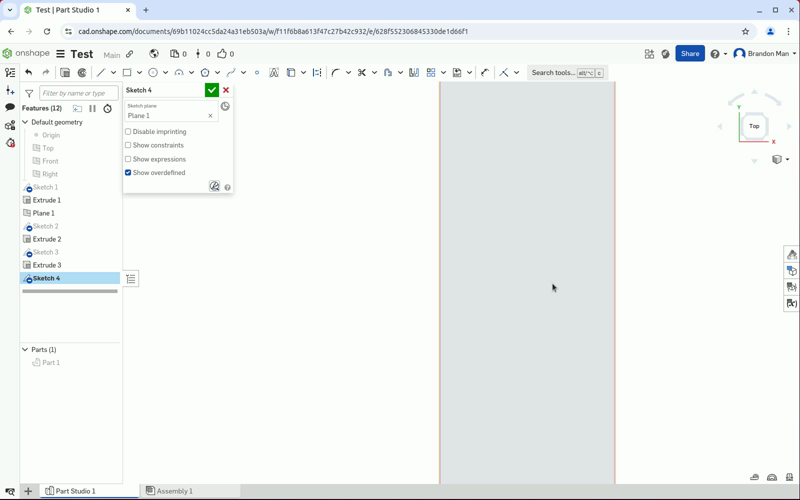
scroll(-6)
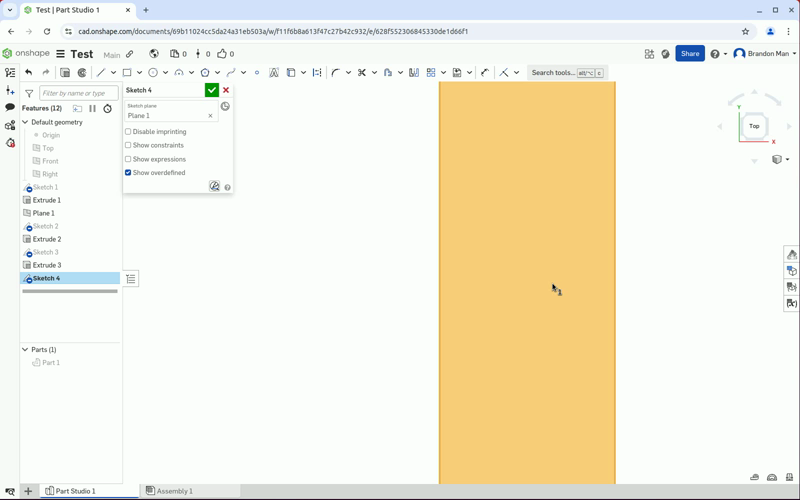
scroll(-6)
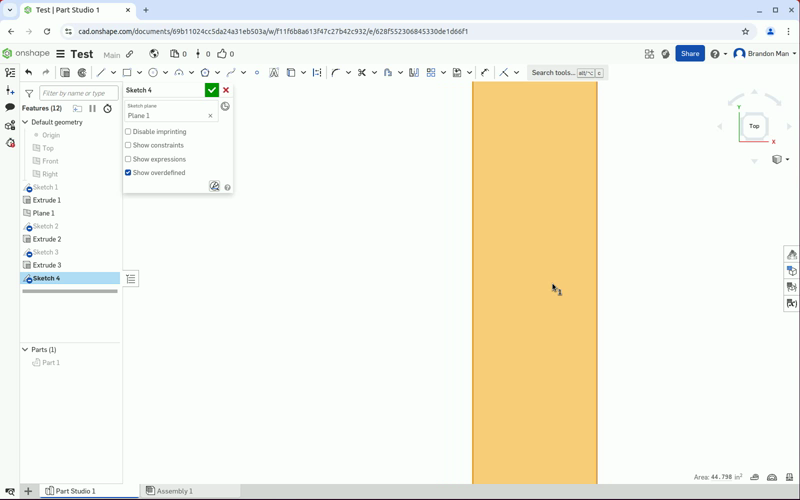
scroll(-6)
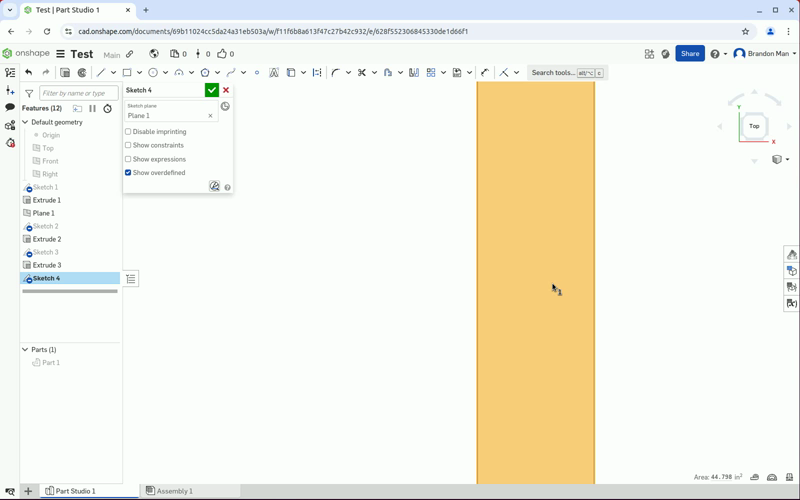
scroll(-6)
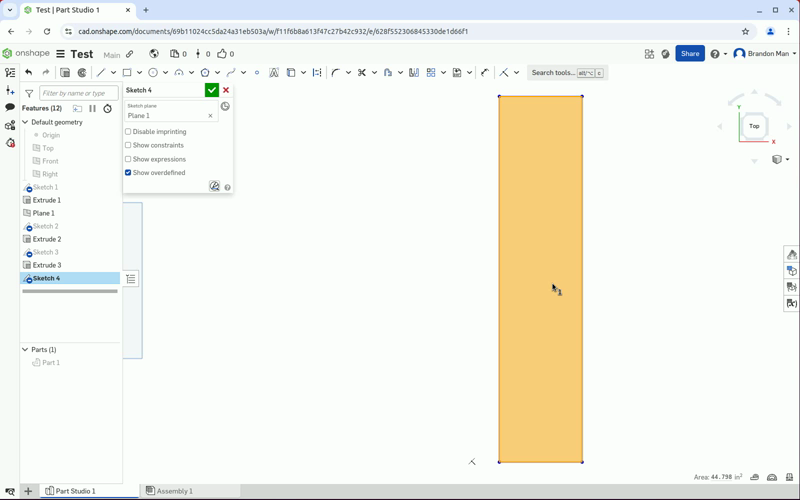
scroll(-6)
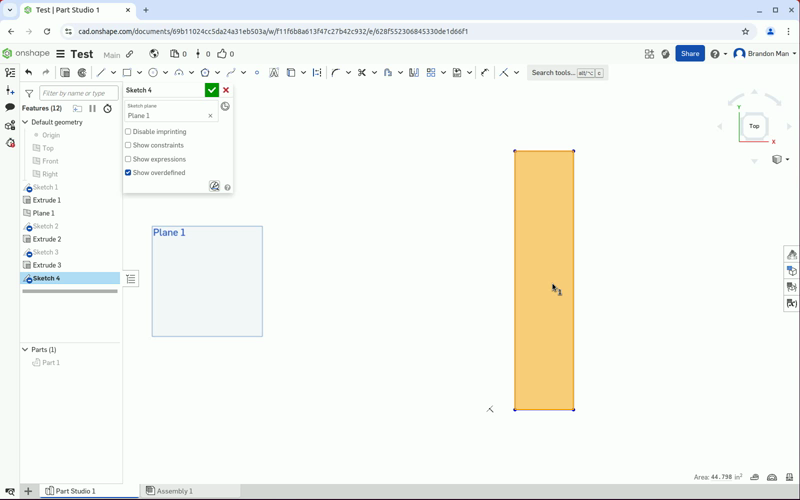
scroll(-6)
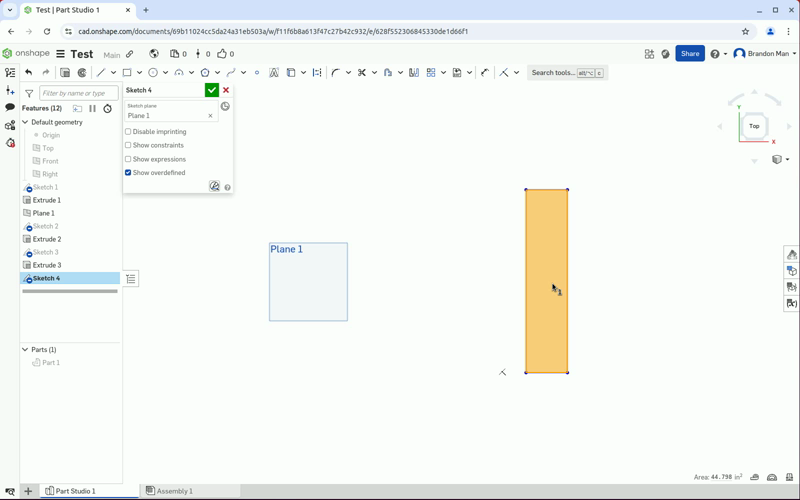
scroll(-6)
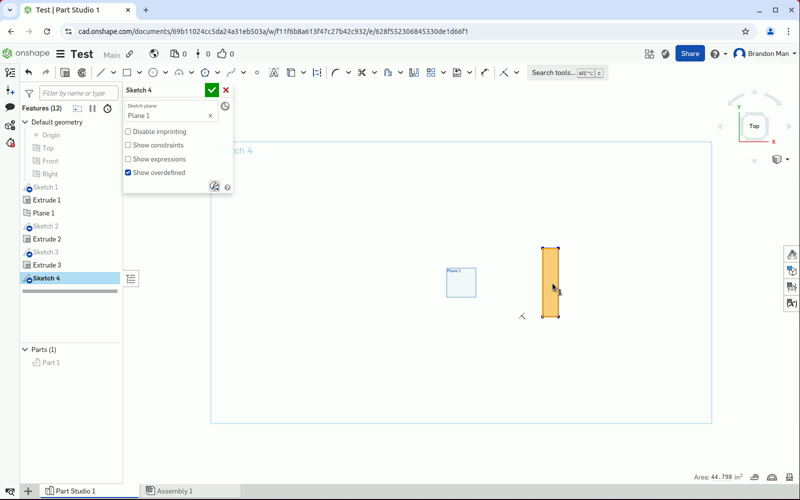
mouse_move(73, 352)
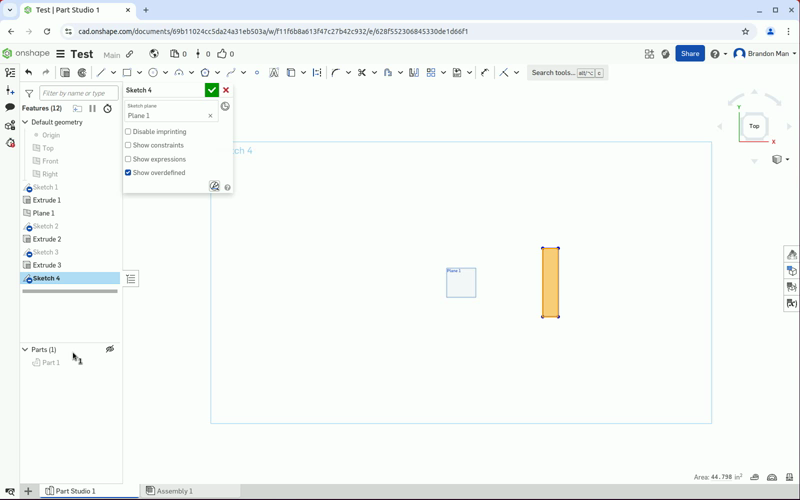
key(shift+y)
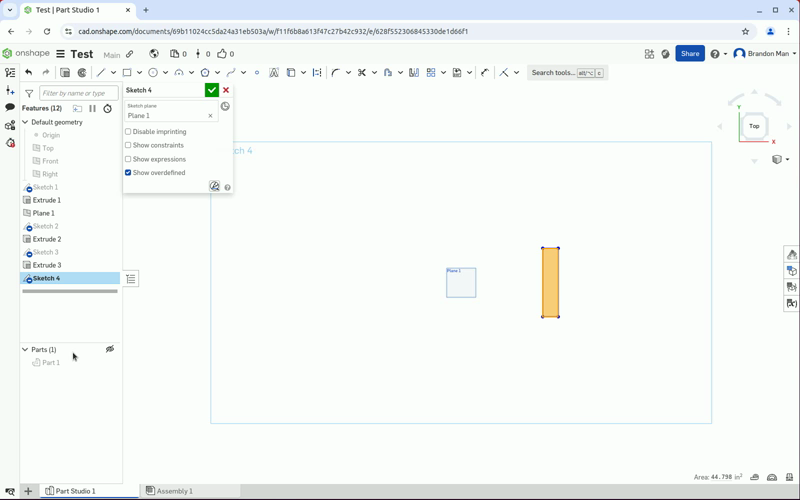
key(shift+e)
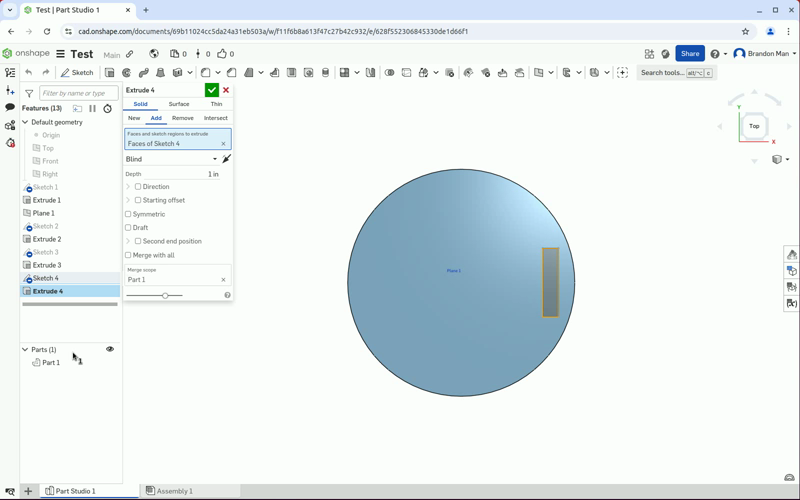
mouse_move(143, 106)
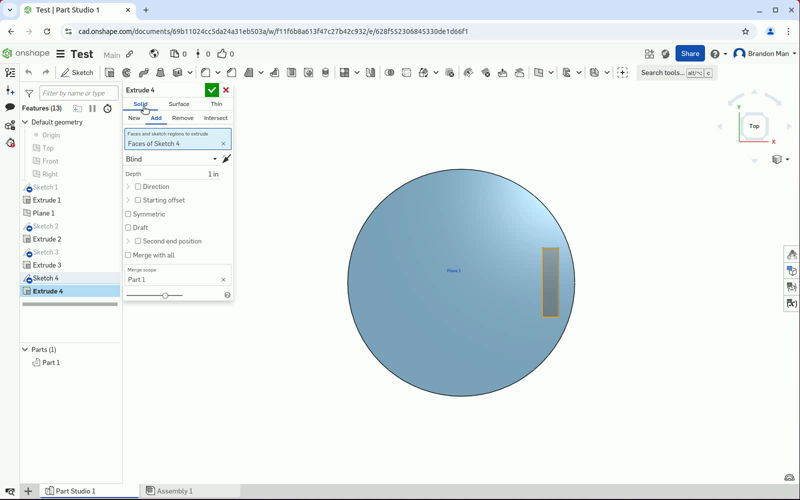
click(143, 106)
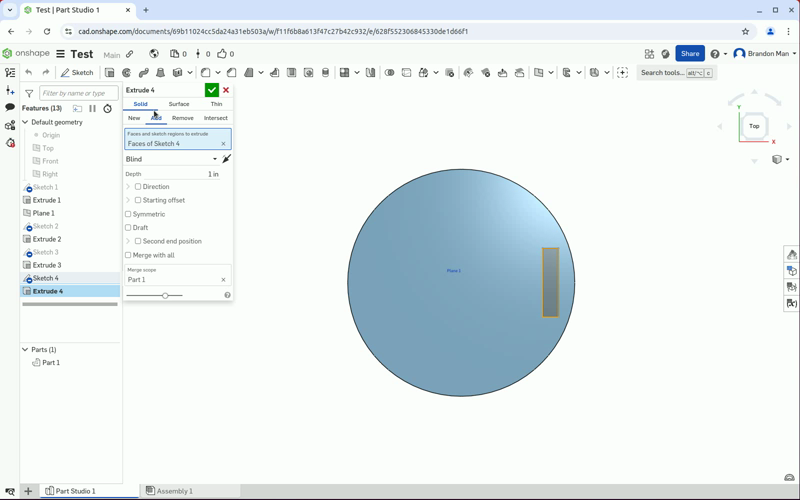
mouse_move(186, 120)
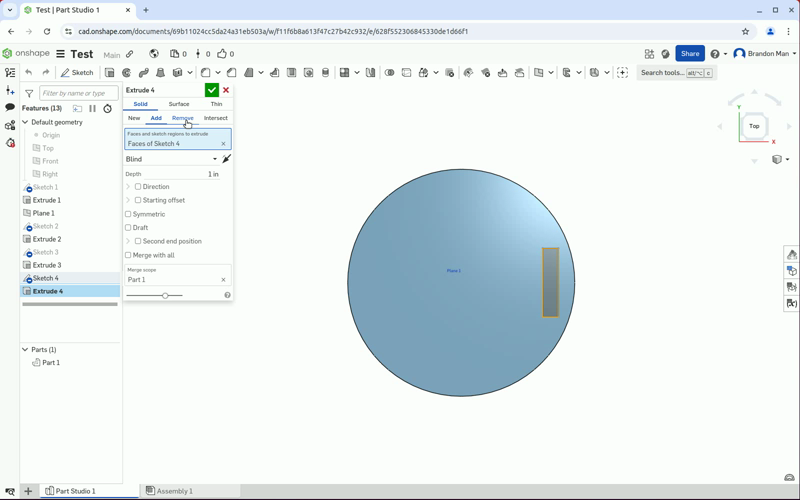
click(186, 120)
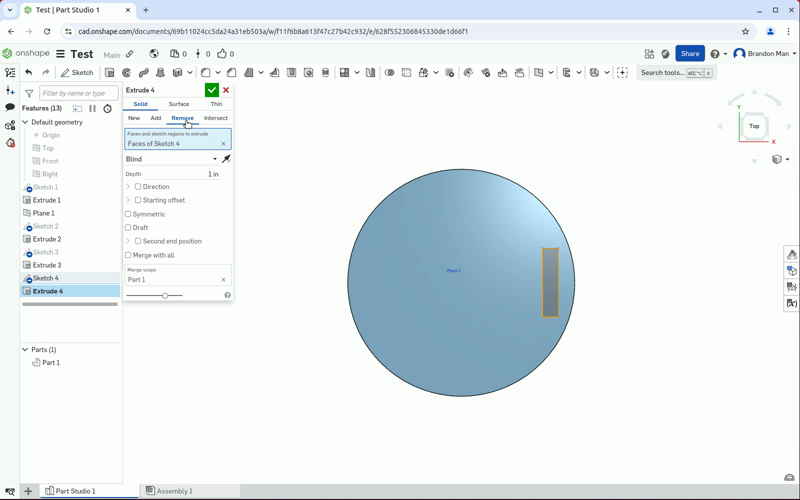
key(tab, 4)
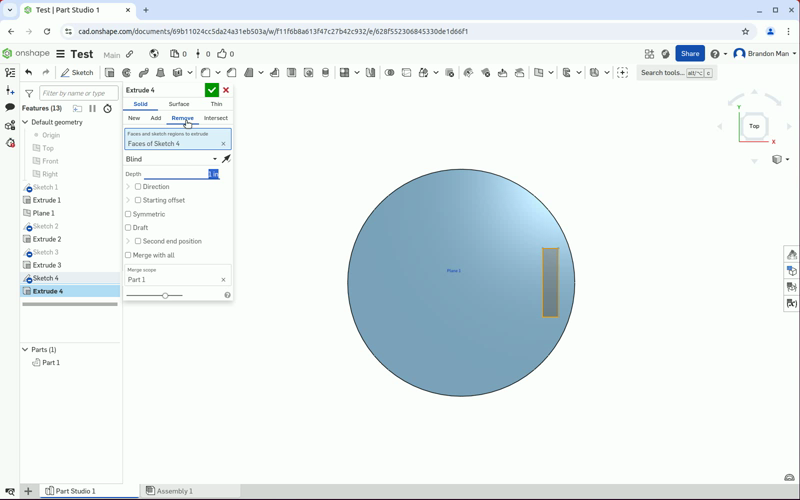
text(7.703)
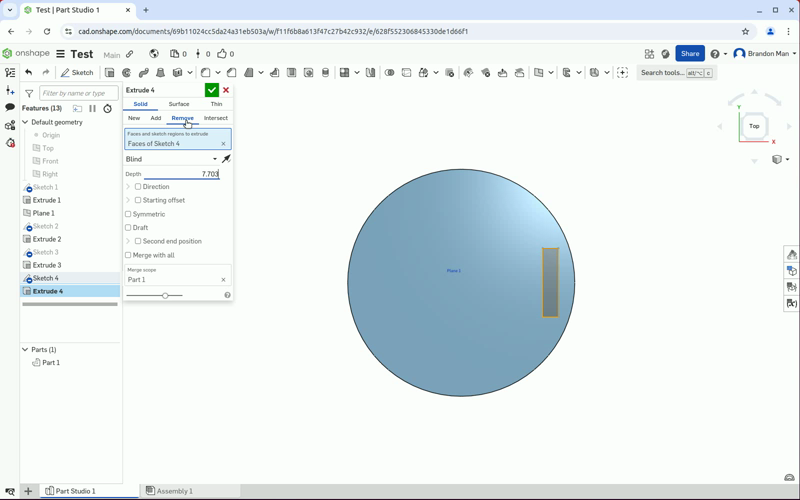
key(tab, 6)
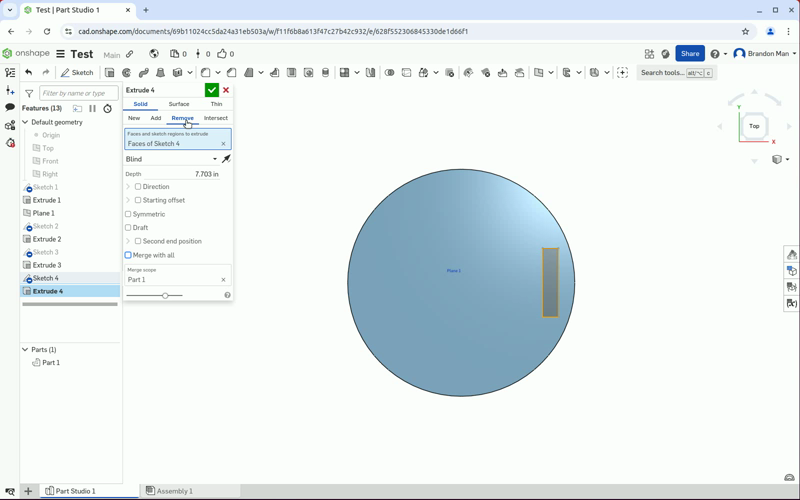
key(space)
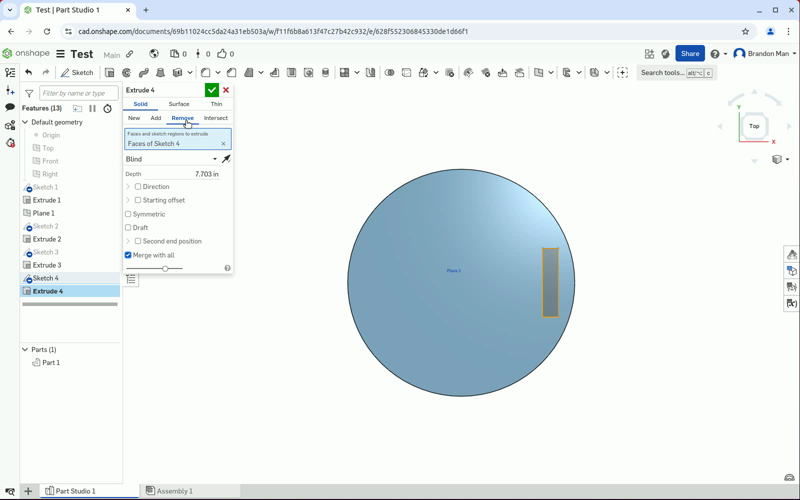
key(enter)
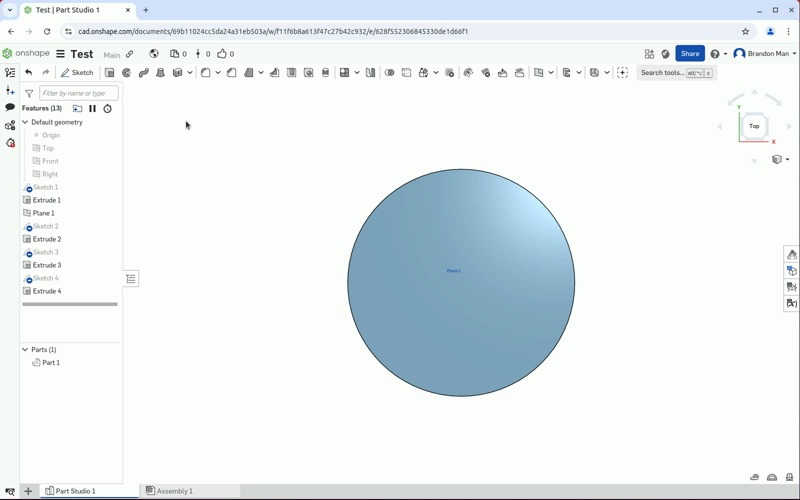
key(shift+h)
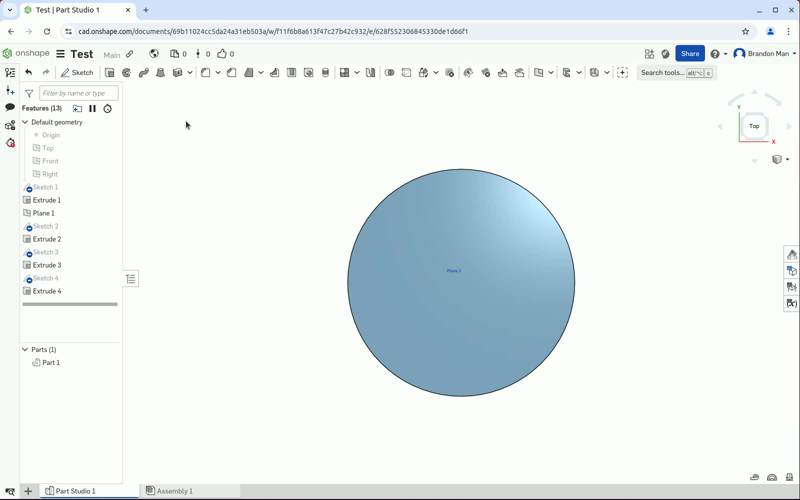
key(shift+h)
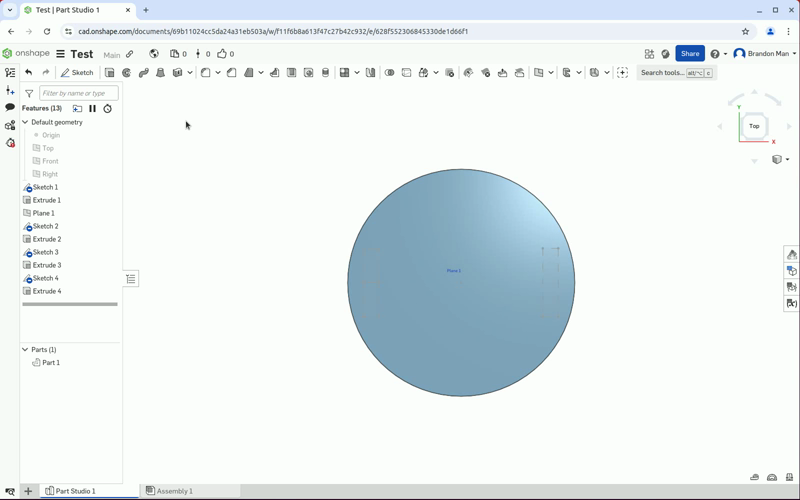
key(shift+7)
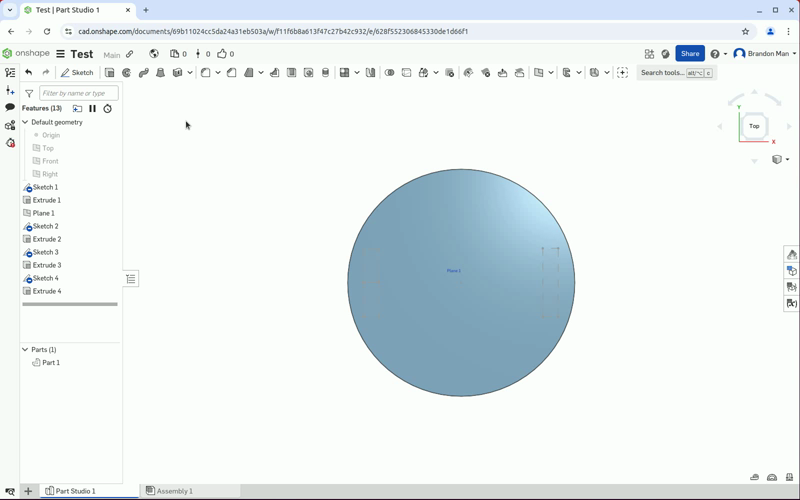
key(up, 3)
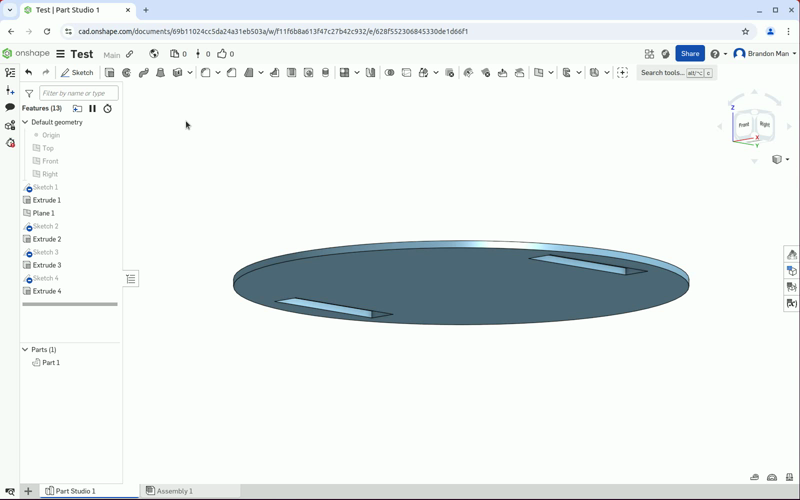
key(left, 3)
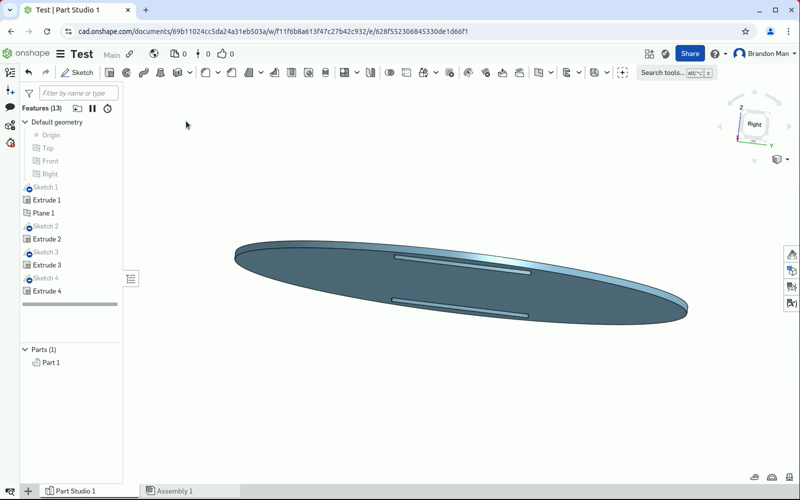
key(right, 3)
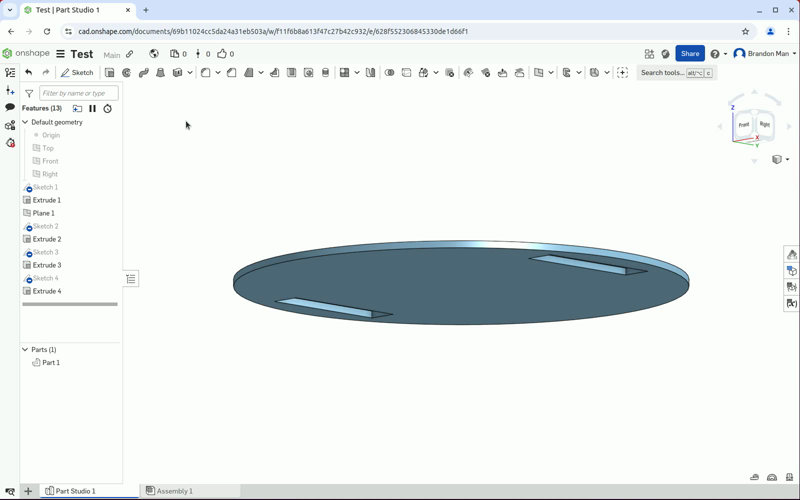
key(down, 3)
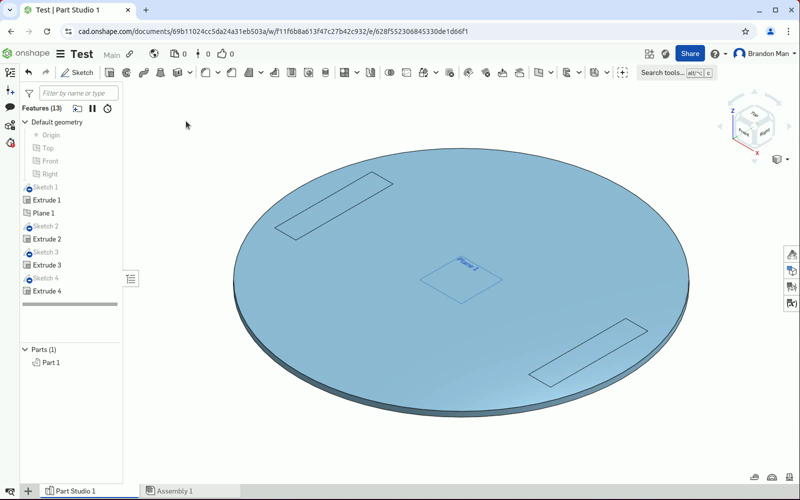
mouse_move(73, 189)
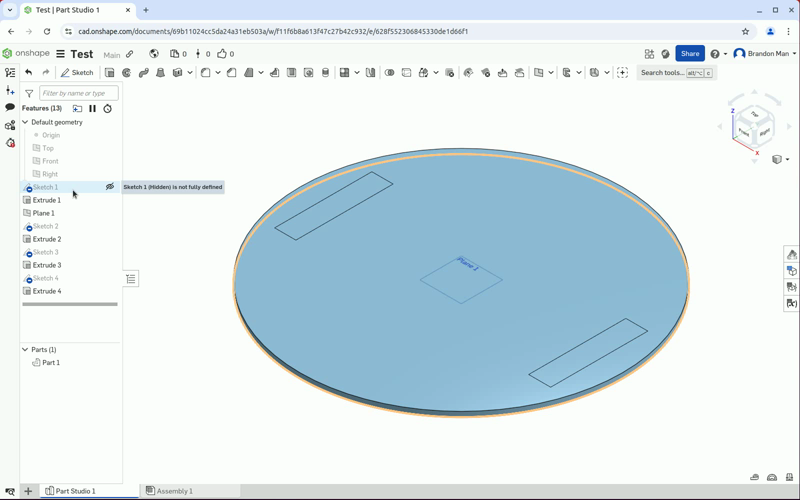
click(73, 189)